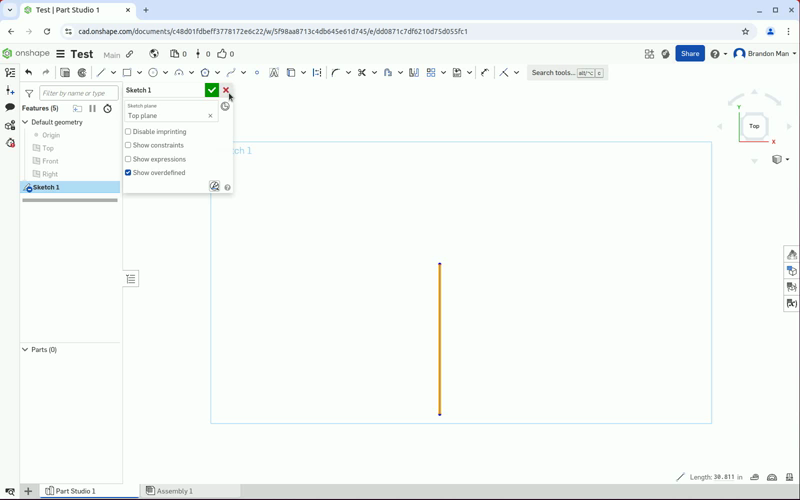
key(shift+h)
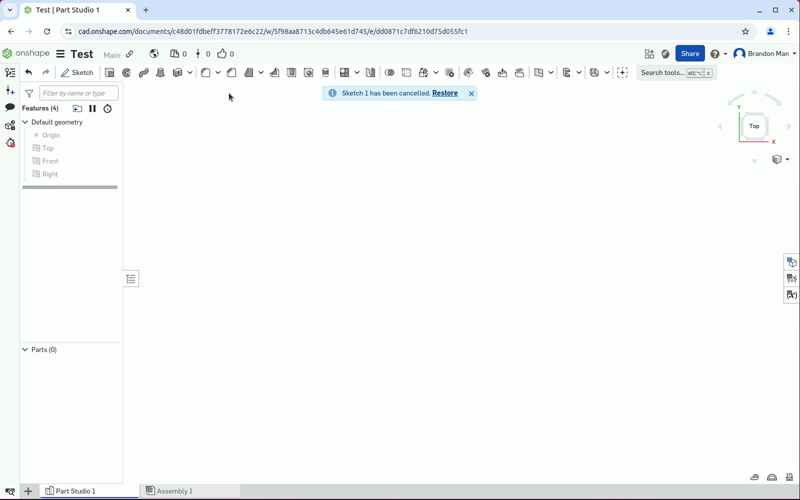
mouse_move(73, 352)
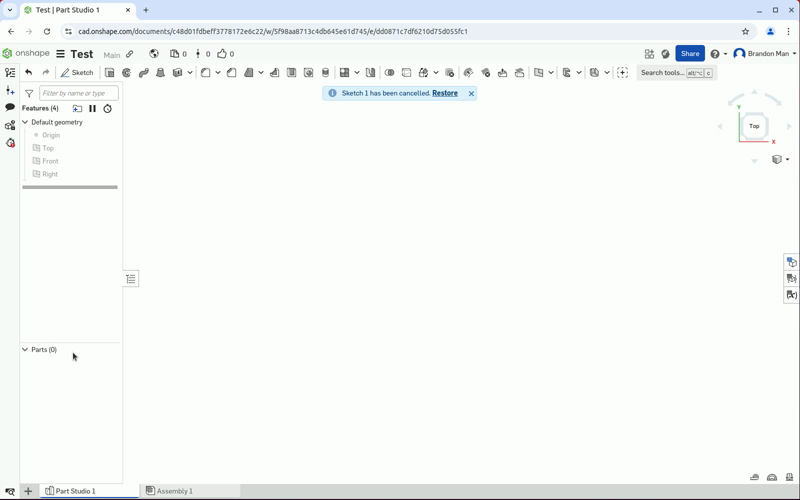
key(y)
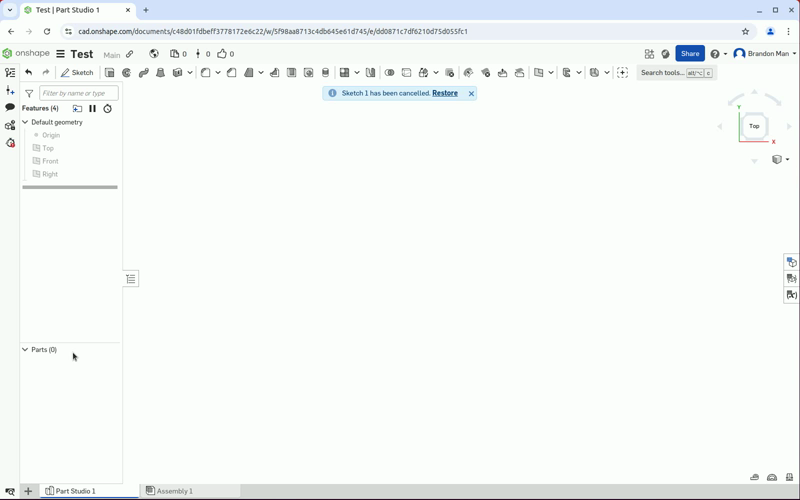
key(shift+p)
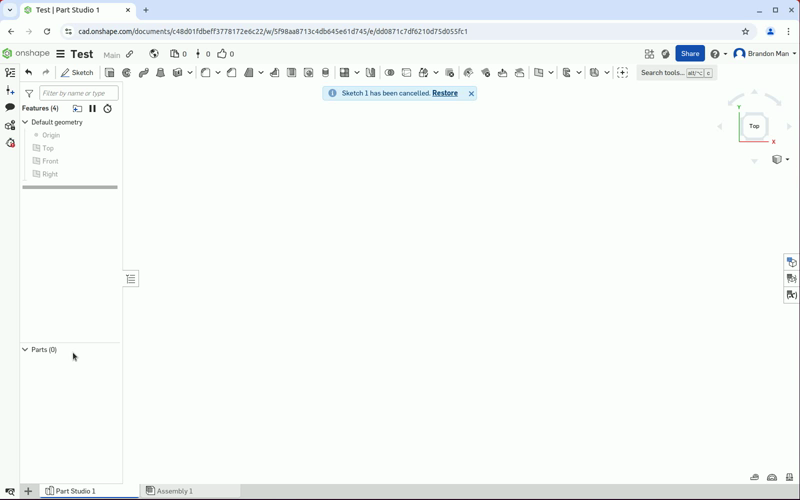
key(space)
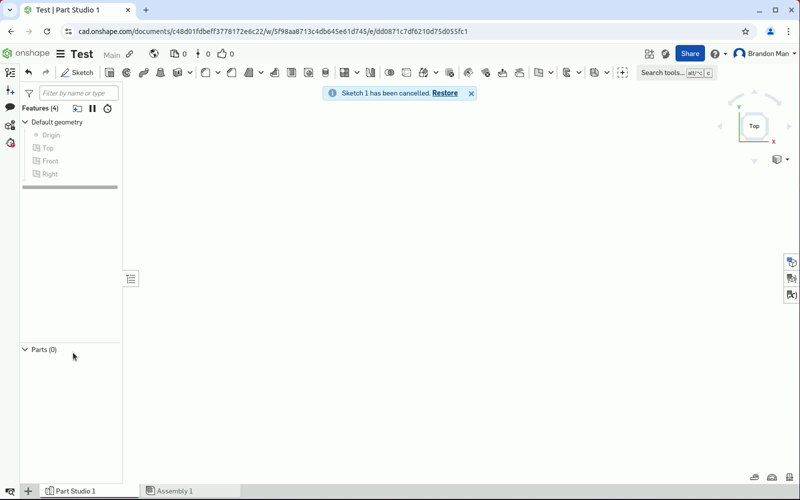
key_down(shift)
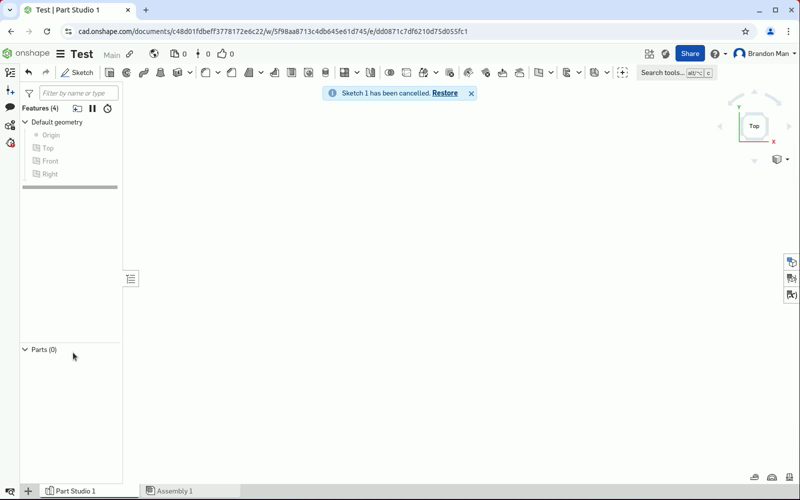
key(up)
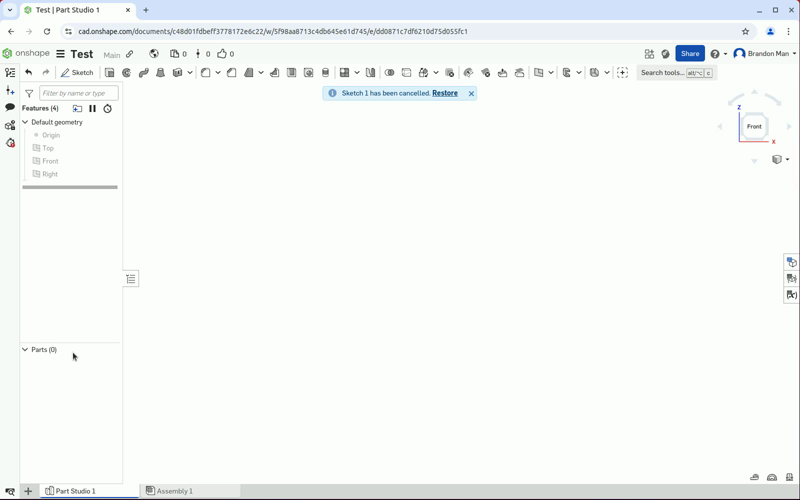
key_up(shift)
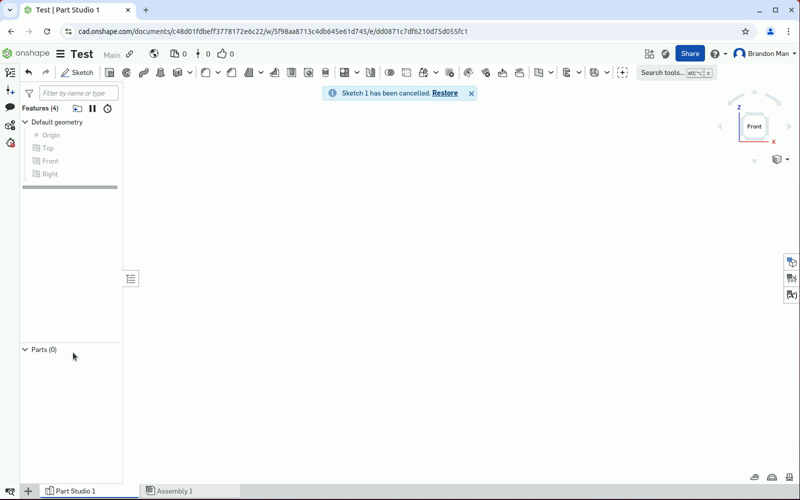
mouse_move(73, 352)
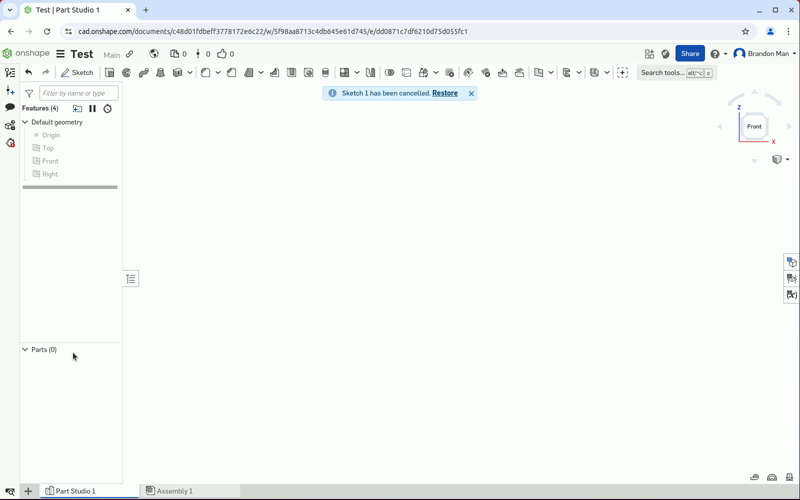
key(shift+y)
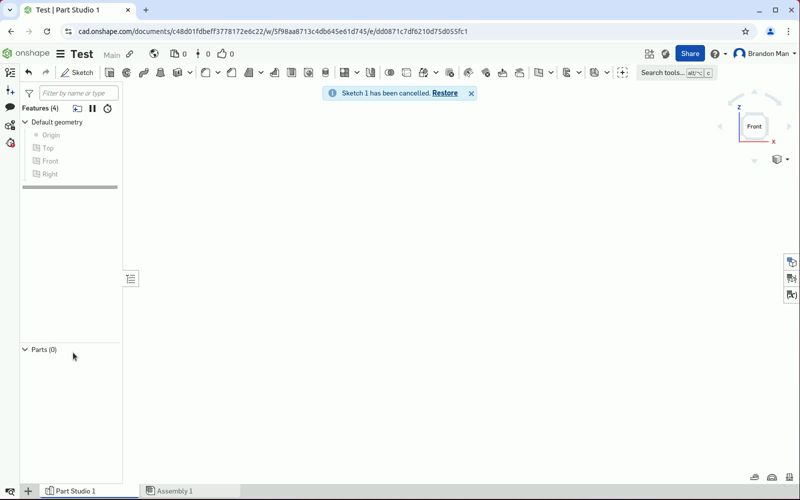
key(shift+s)
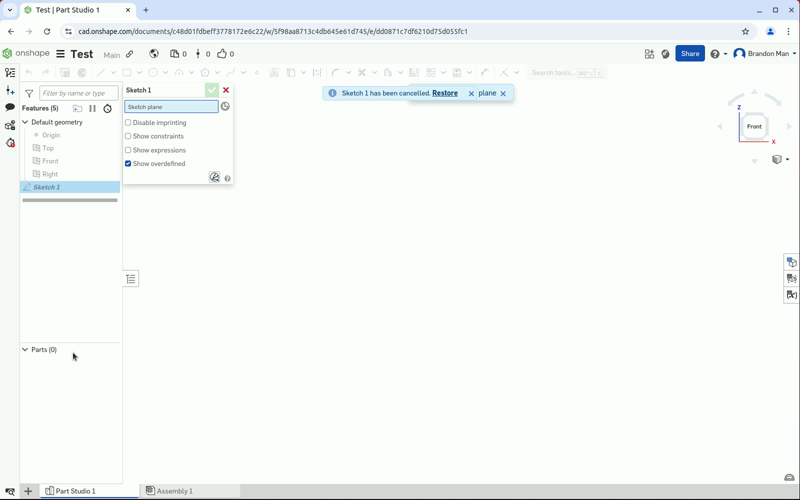
mouse_move(73, 163)
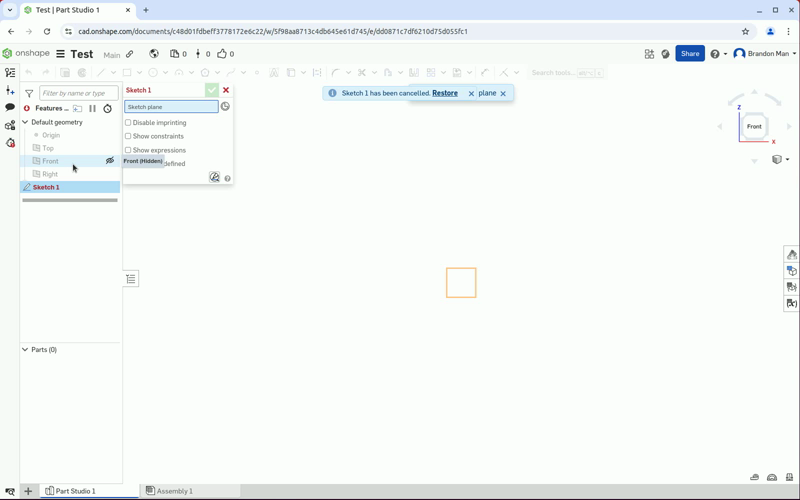
click(73, 163)
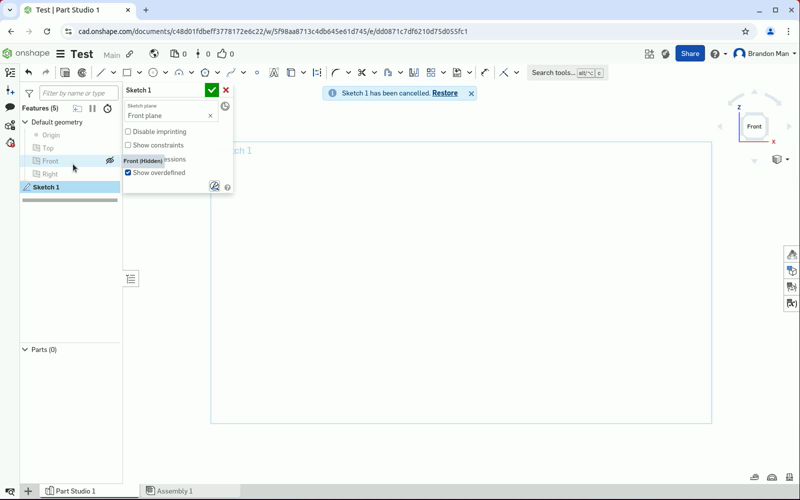
mouse_move(73, 352)
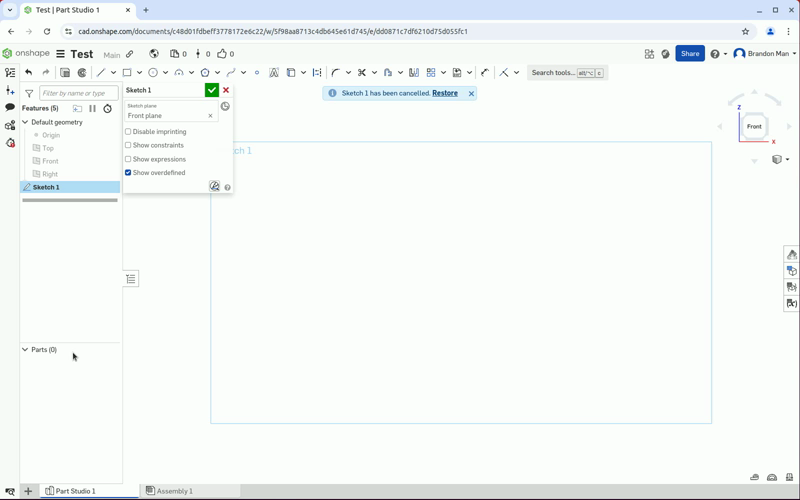
key(y)
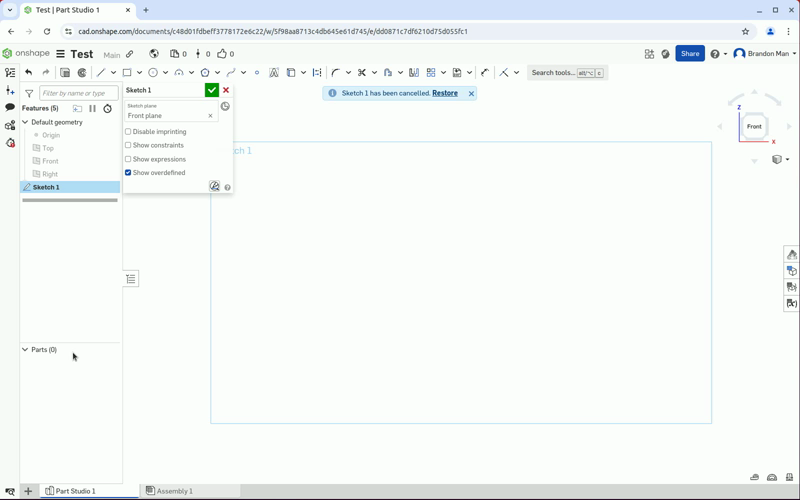
key(c)
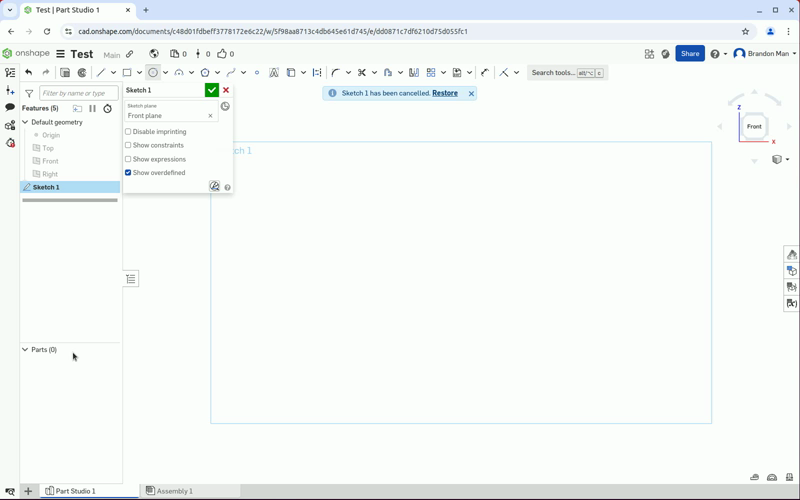
key_down(shift)
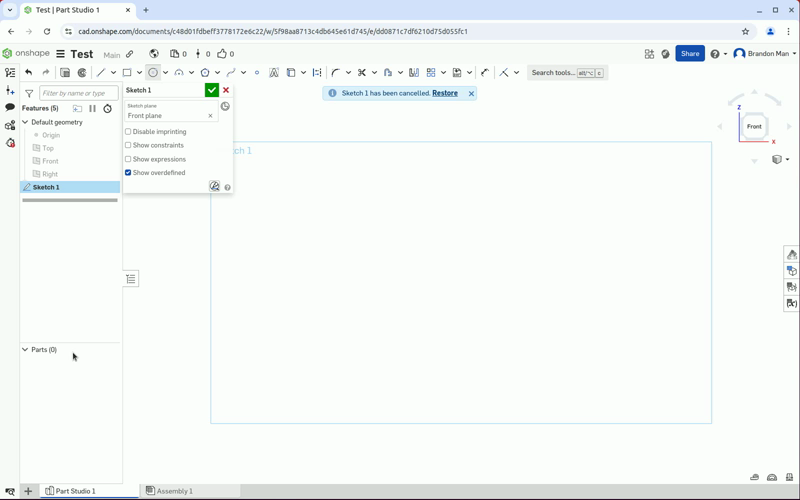
mouse_move(461, 348)
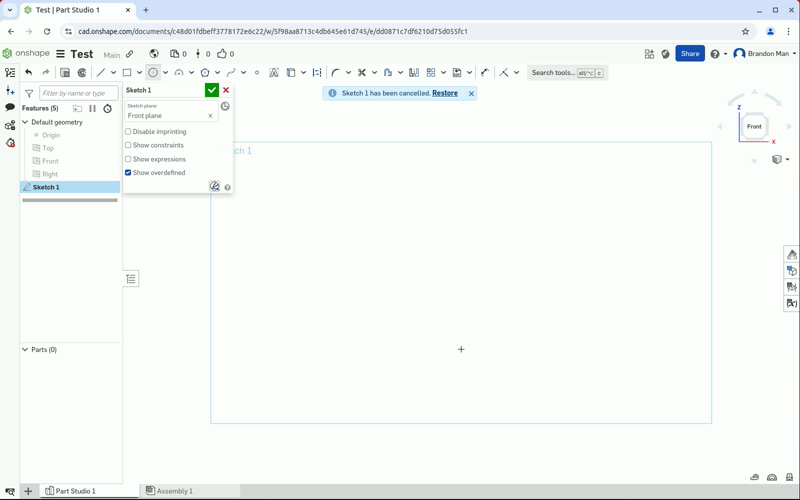
click(461, 348)
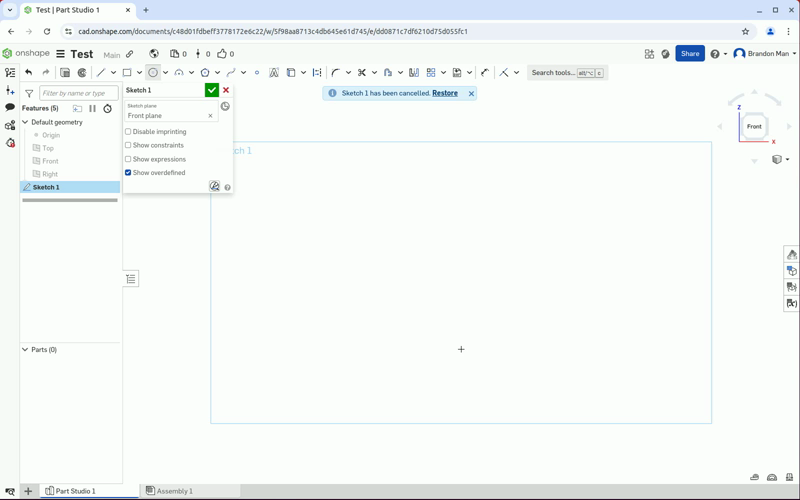
key_up(shift)
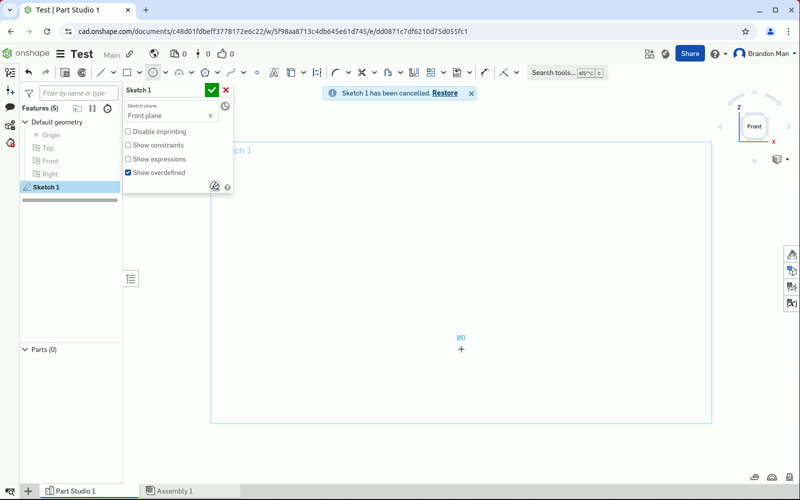
mouse_move(508, 348)
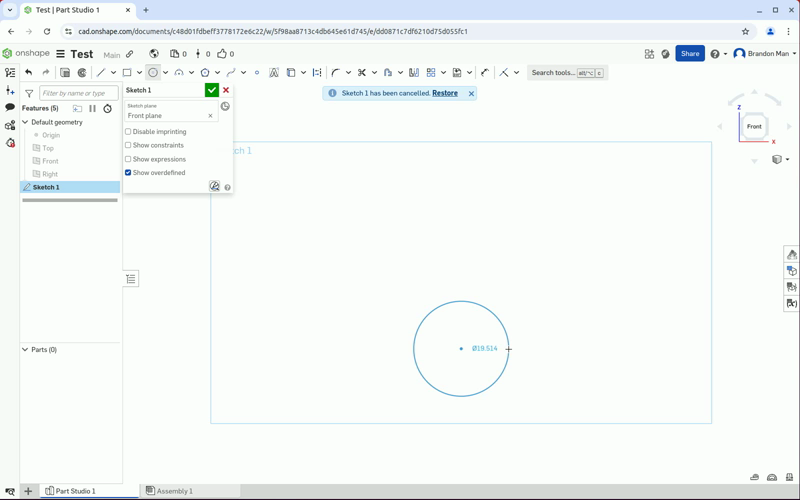
click(508, 348)
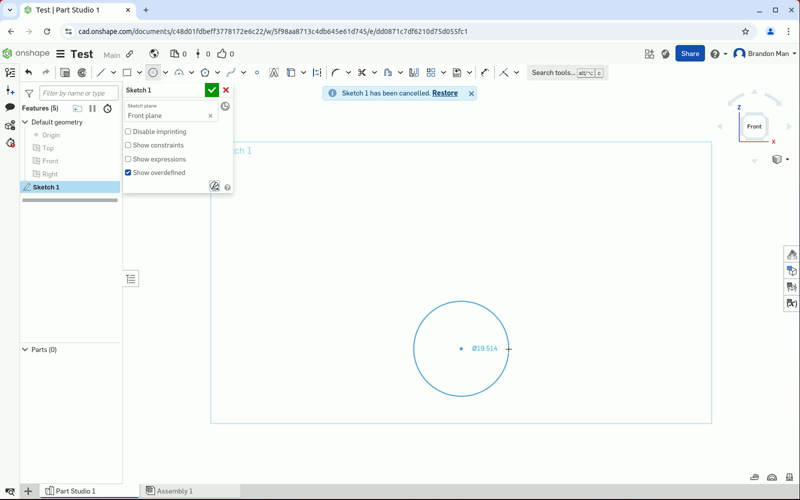
key(esc)
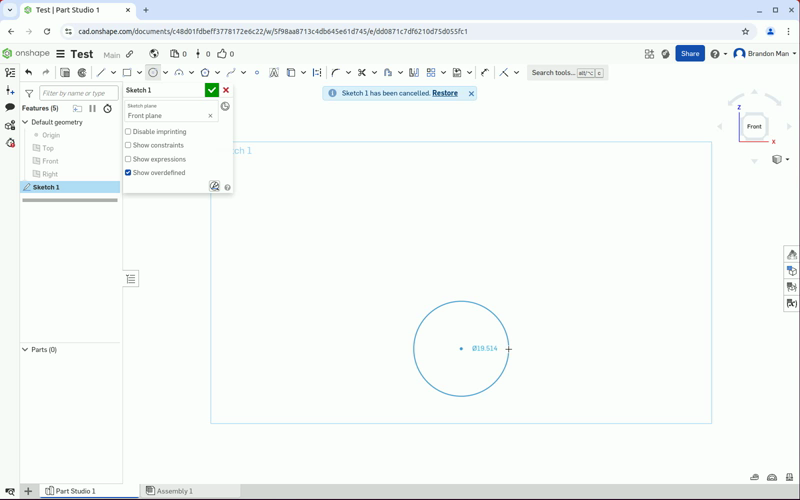
key(c)
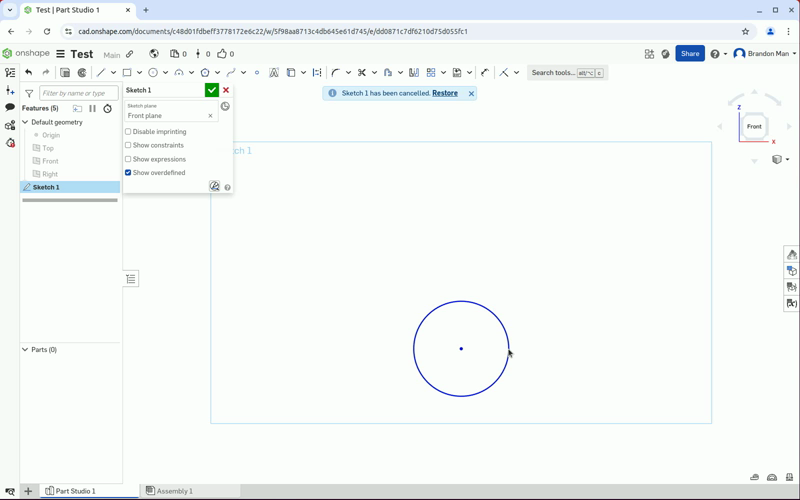
key_down(shift)
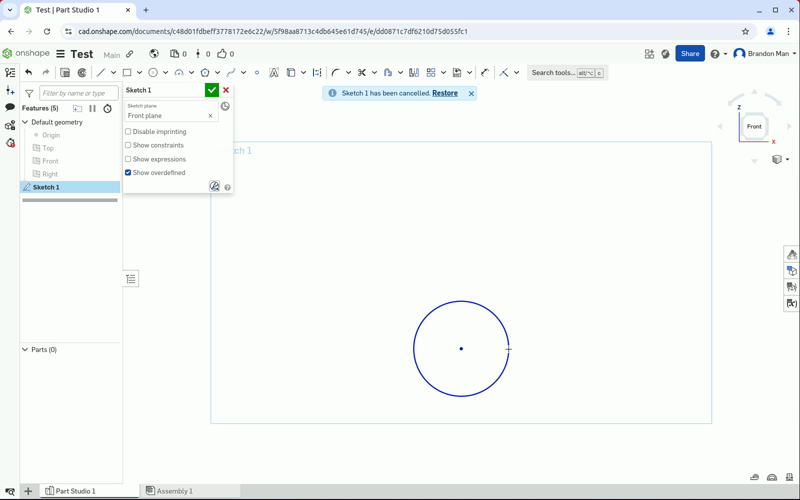
mouse_move(461, 348)
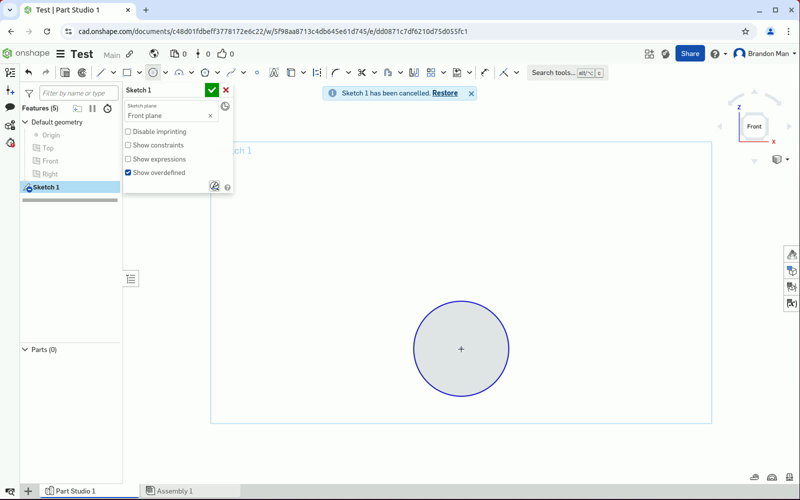
click(461, 348)
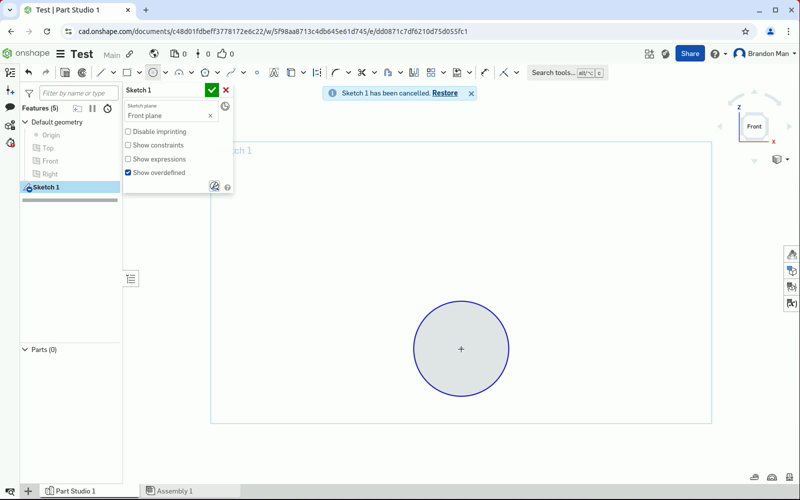
key_up(shift)
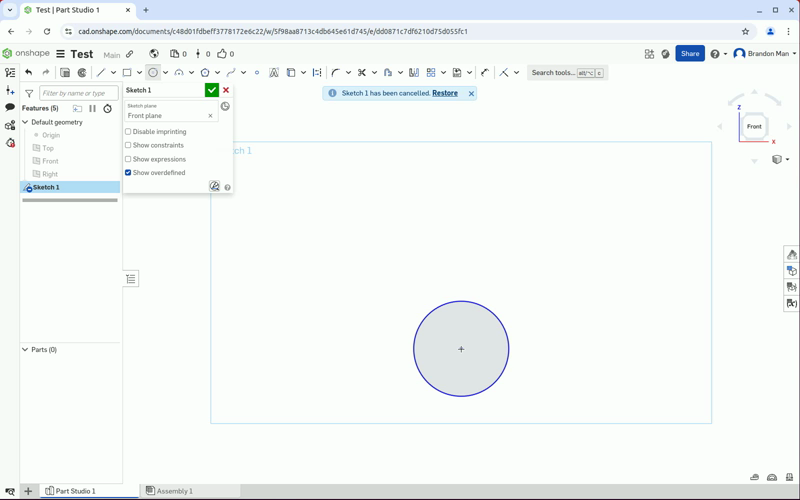
mouse_move(489, 348)
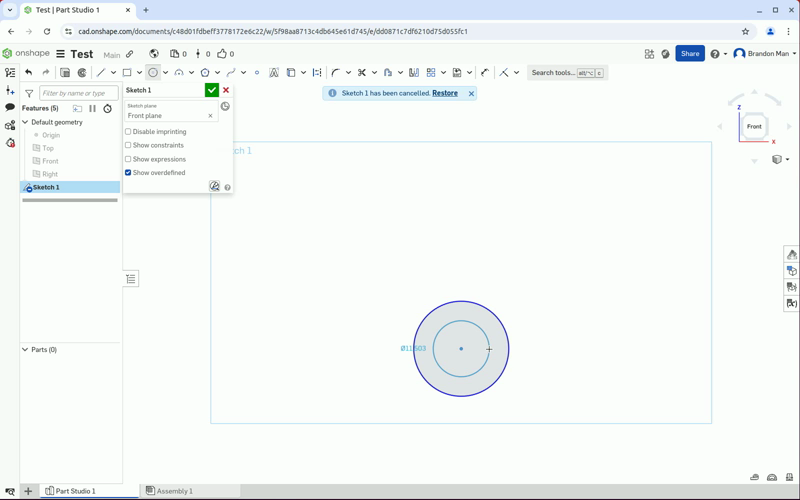
click(489, 348)
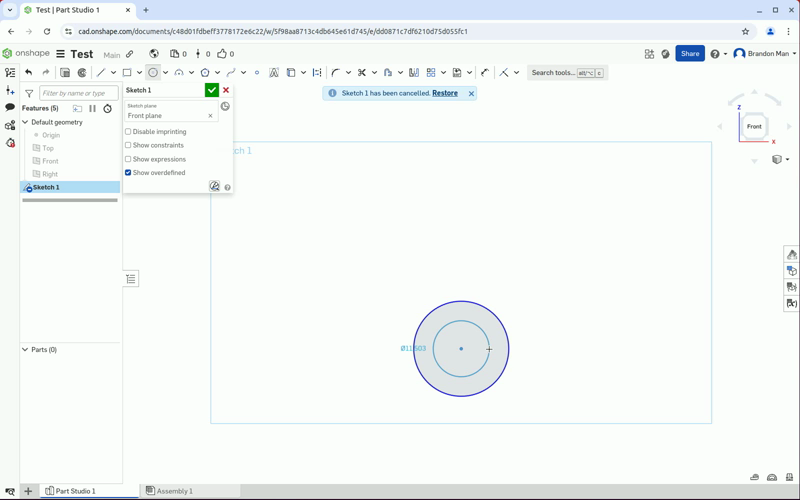
key(esc)
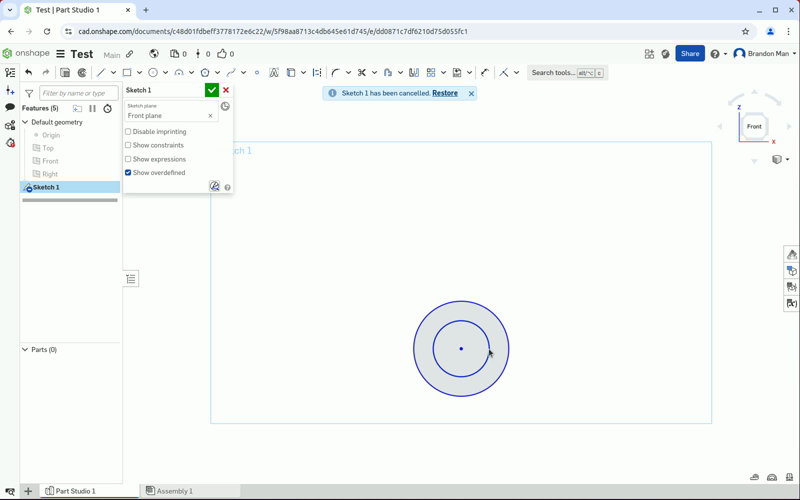
mouse_move(459, 317)
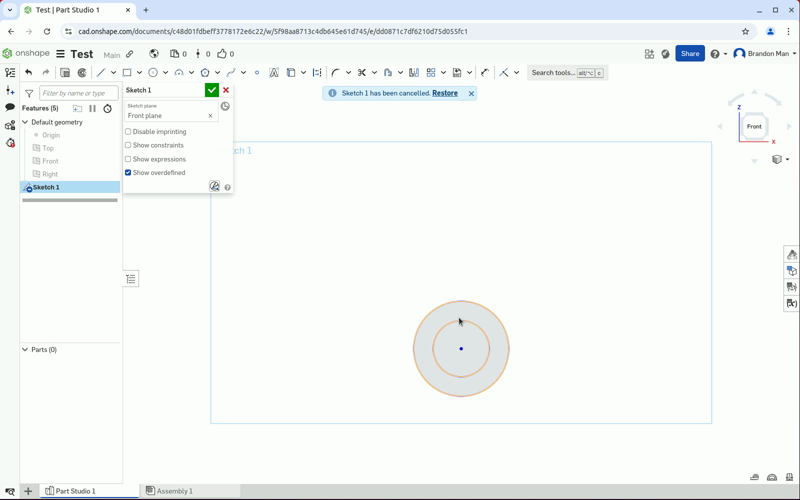
click(459, 317)
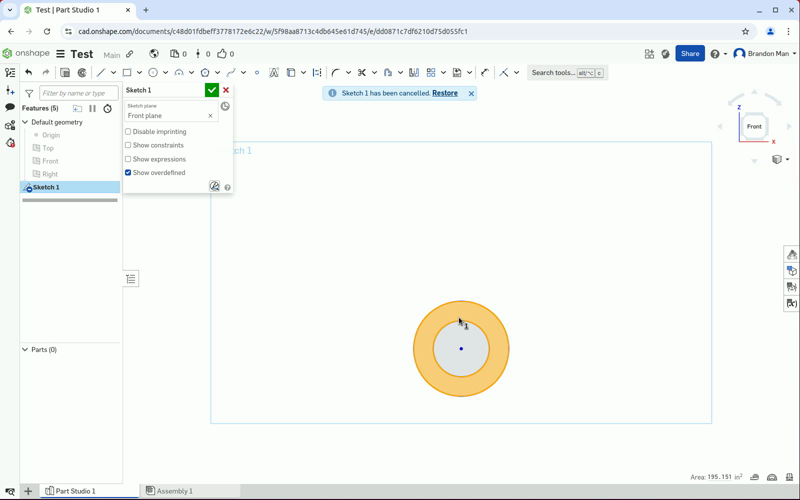
mouse_move(73, 352)
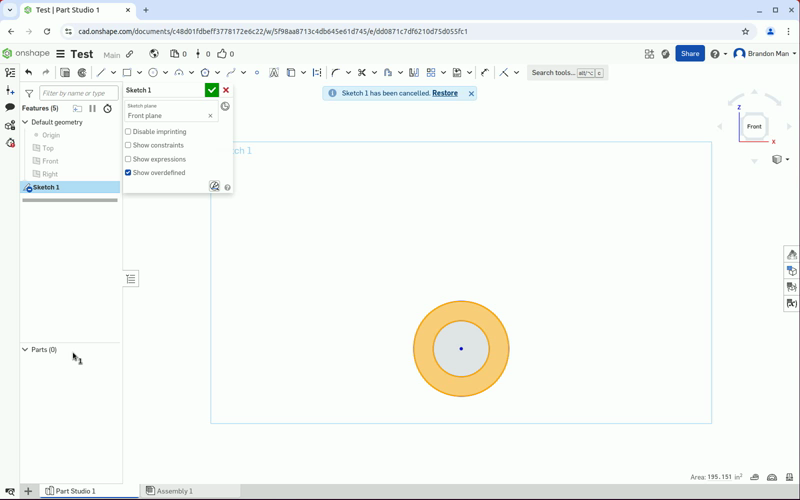
key(shift+y)
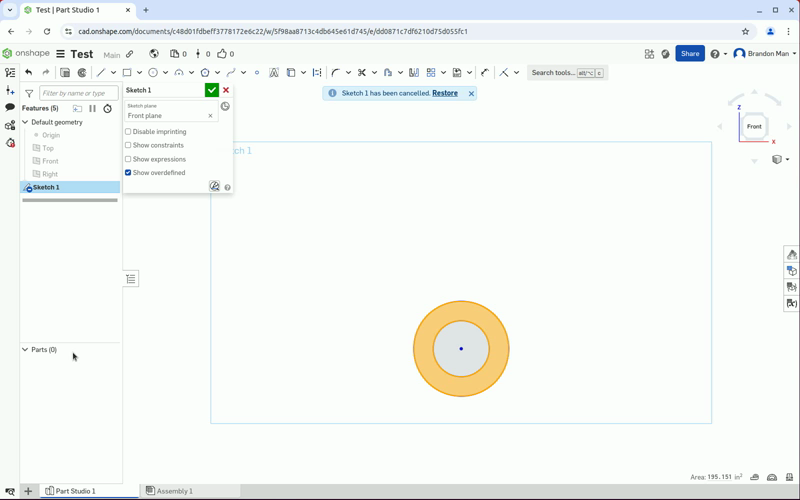
key(shift+e)
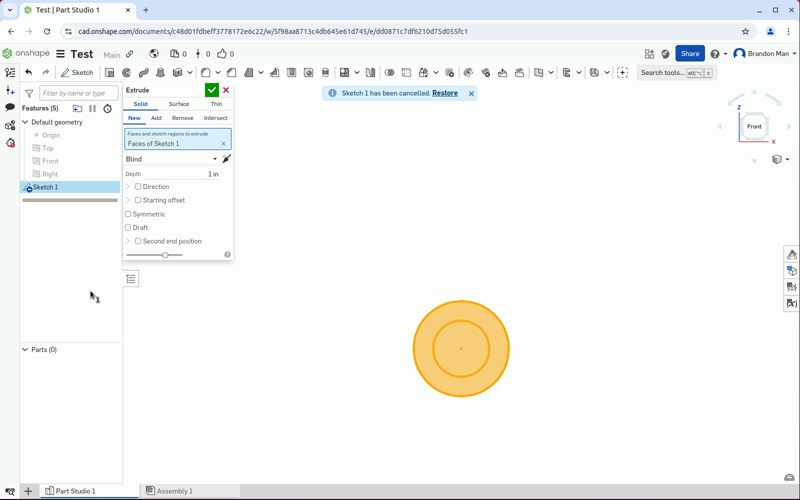
mouse_move(143, 106)
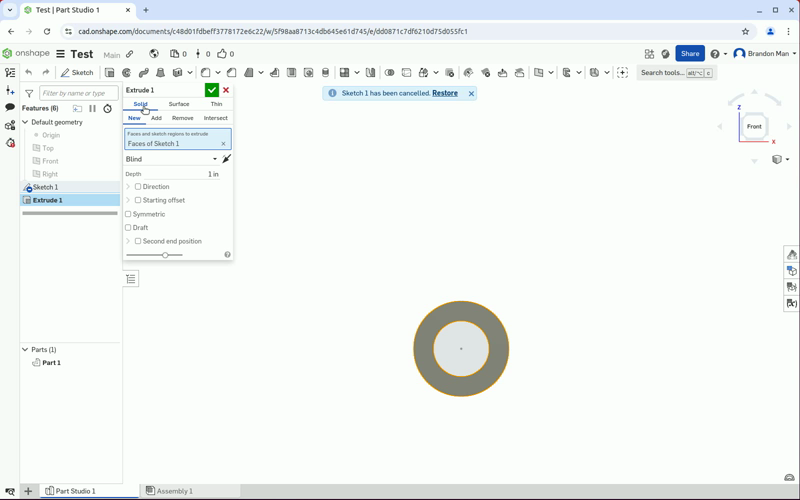
click(143, 106)
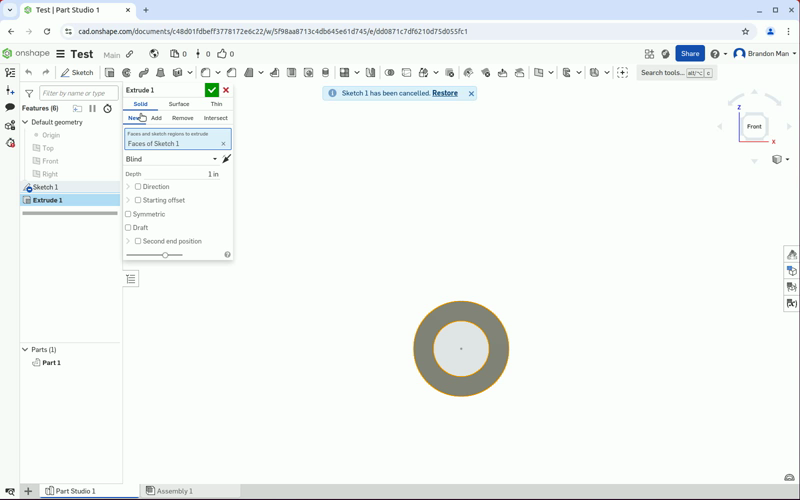
mouse_move(137, 120)
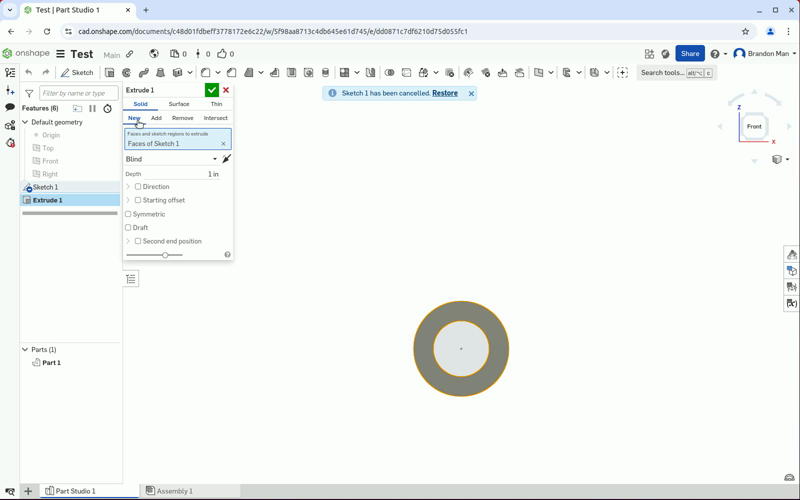
click(137, 120)
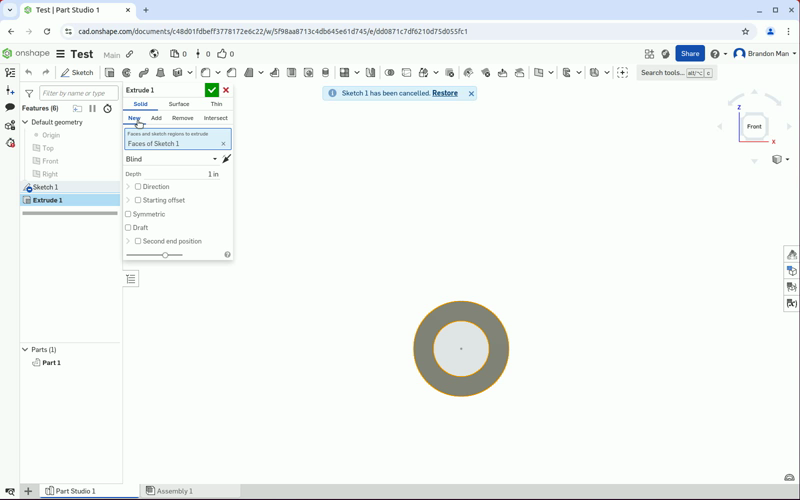
key(tab, 4)
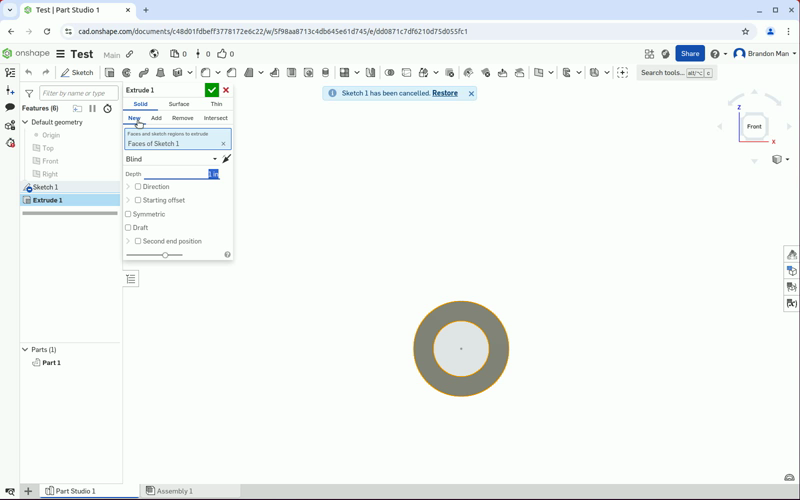
text(5.296)
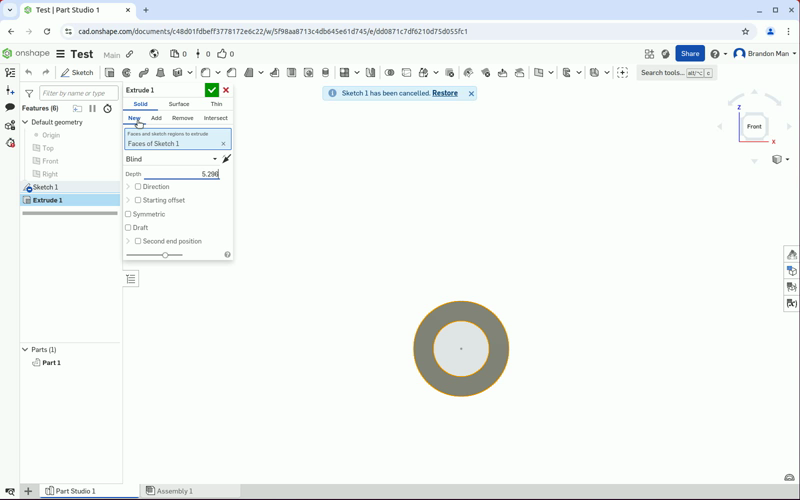
key(enter)
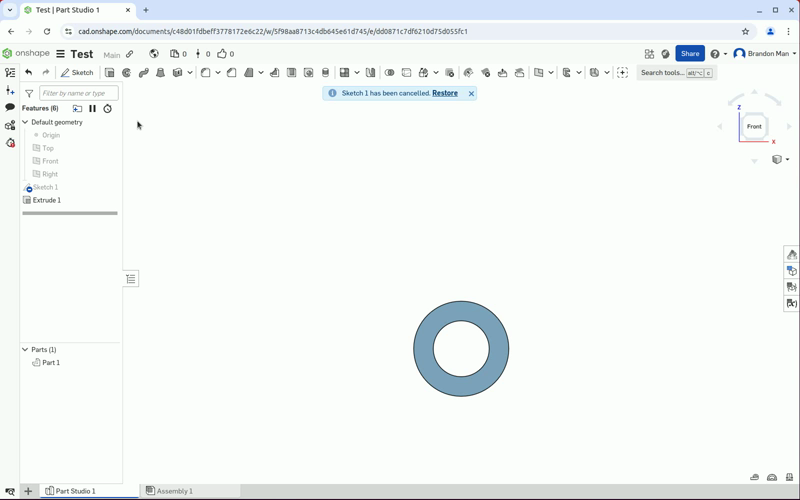
key(shift+h)
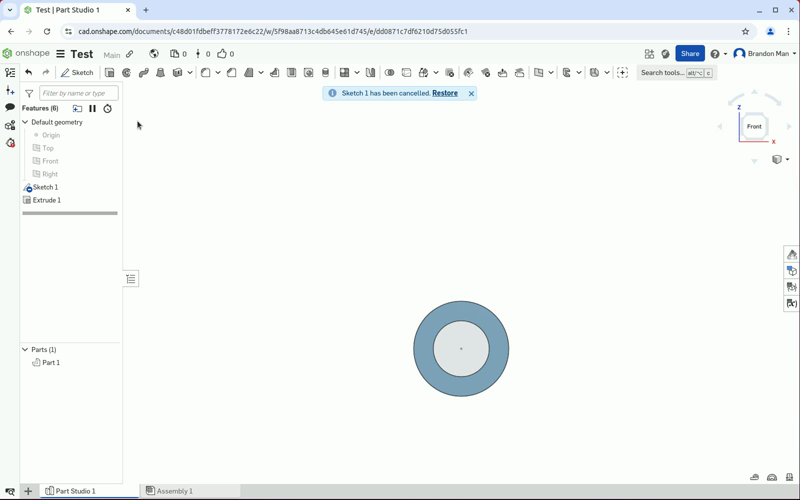
key(shift+h)
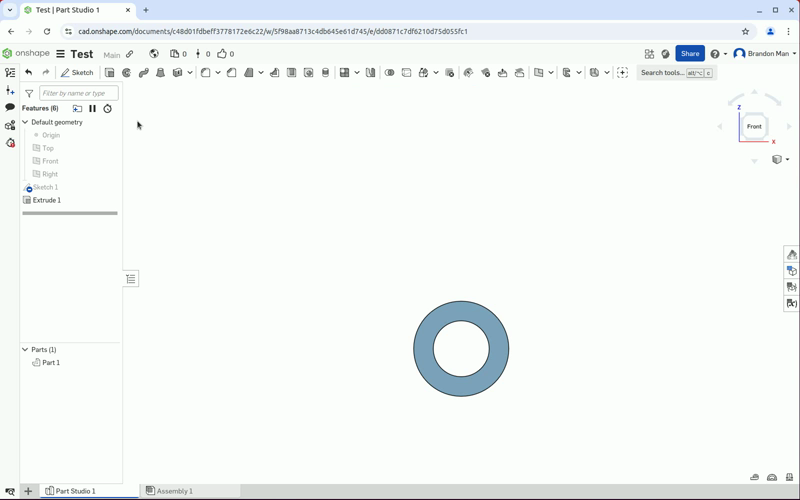
mouse_move(73, 189)
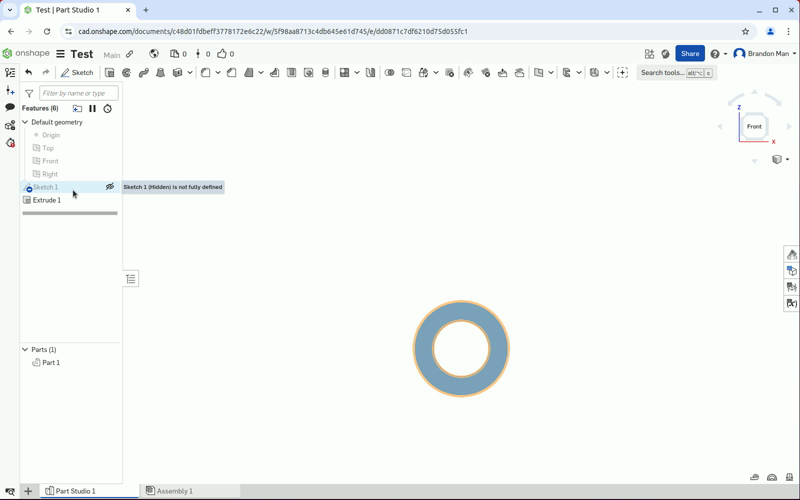
click(73, 189)
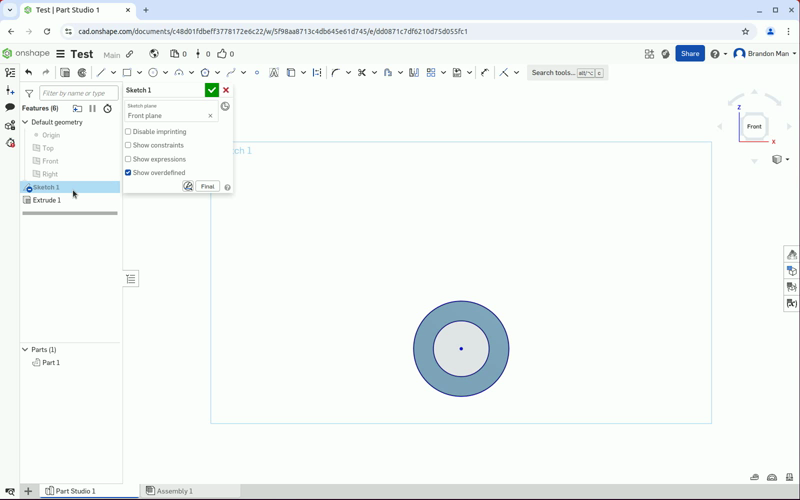
mouse_move(229, 92)
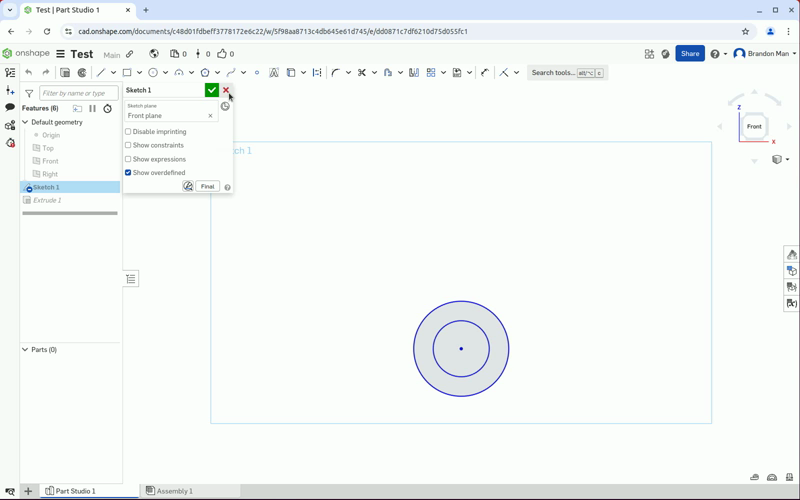
click(229, 92)
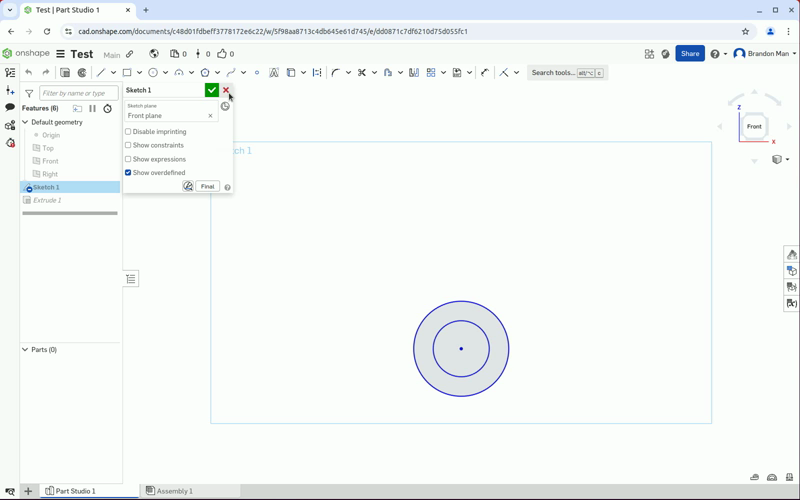
key(shift+s)
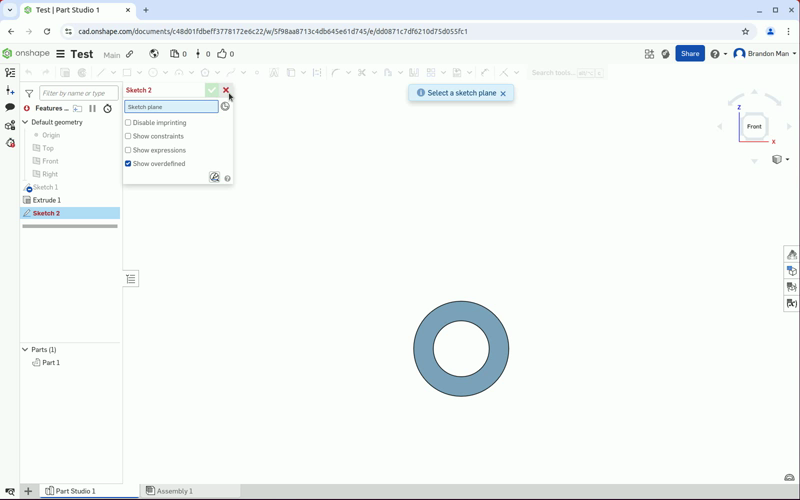
mouse_move(73, 163)
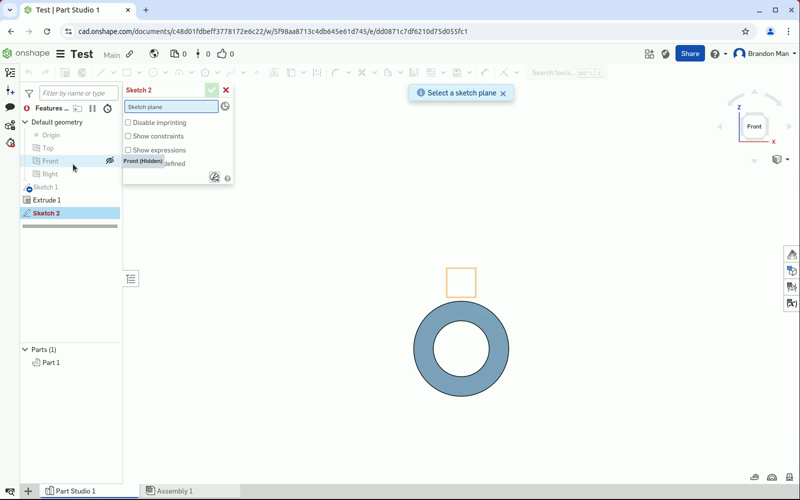
click(73, 163)
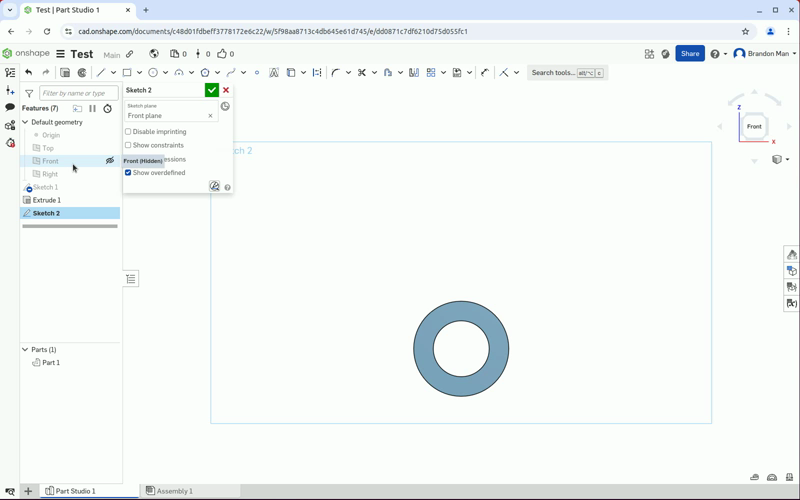
mouse_move(73, 352)
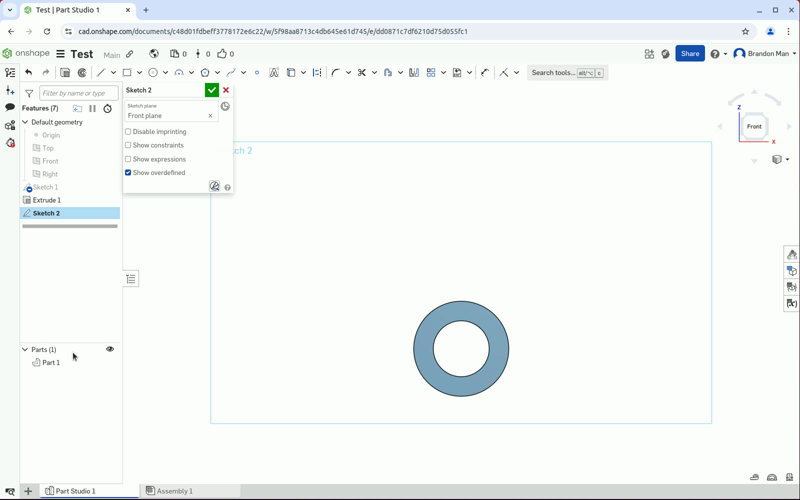
key(y)
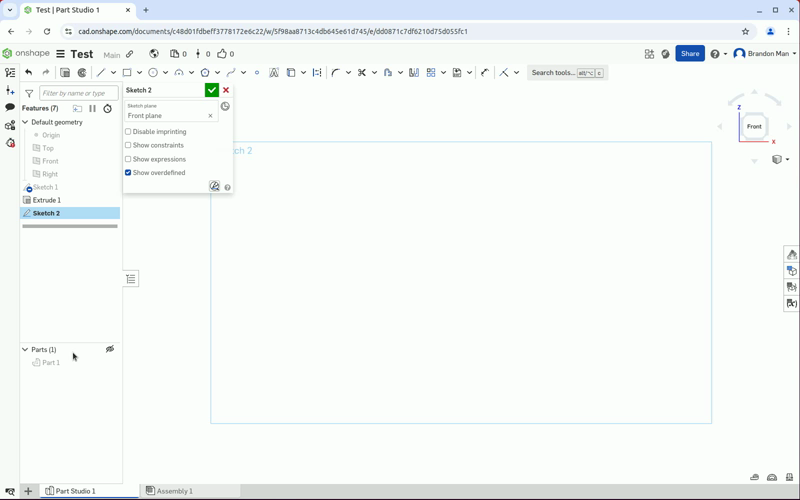
key(l)
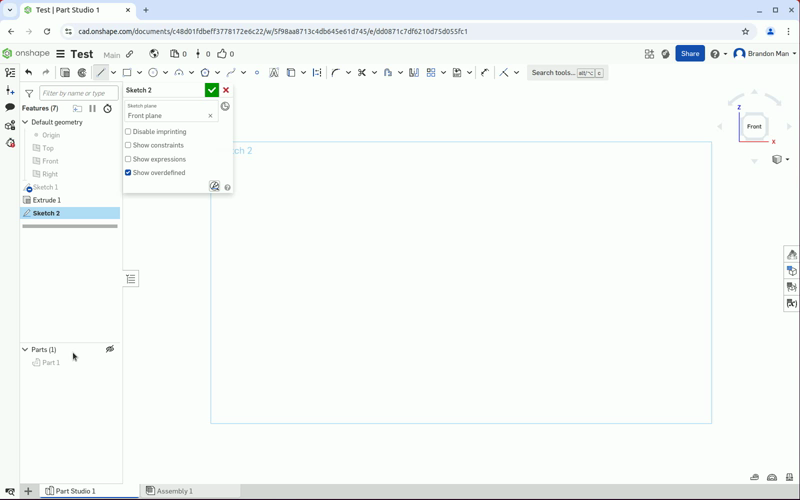
key_down(shift)
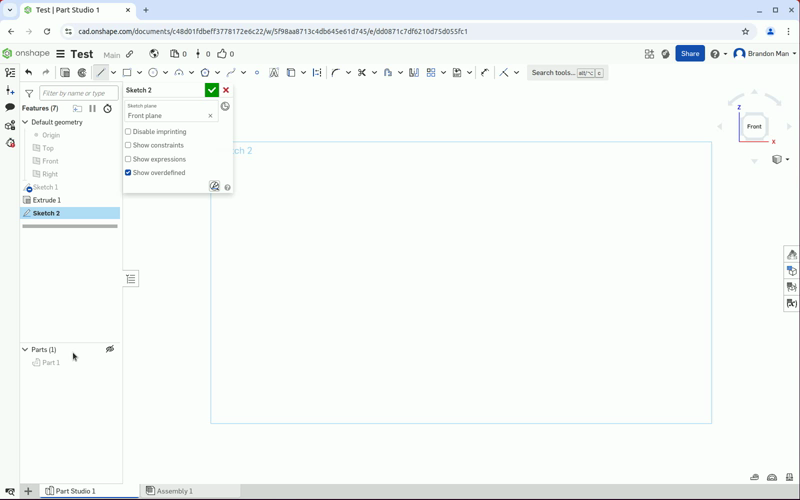
mouse_move(368, 238)
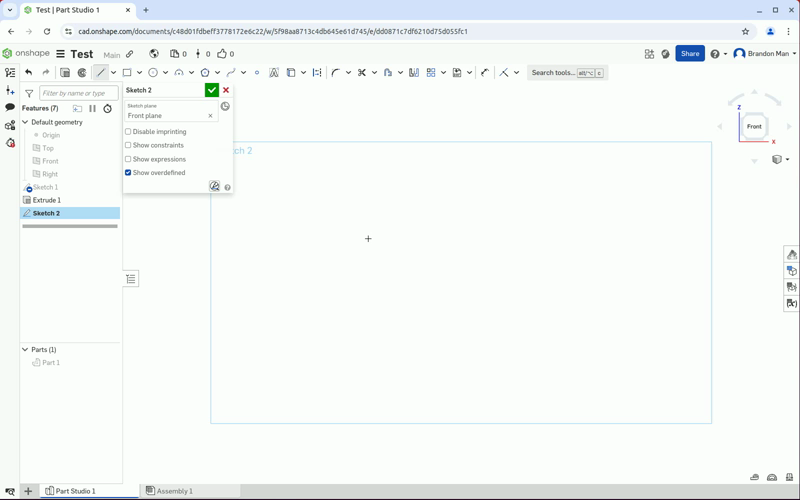
click(368, 238)
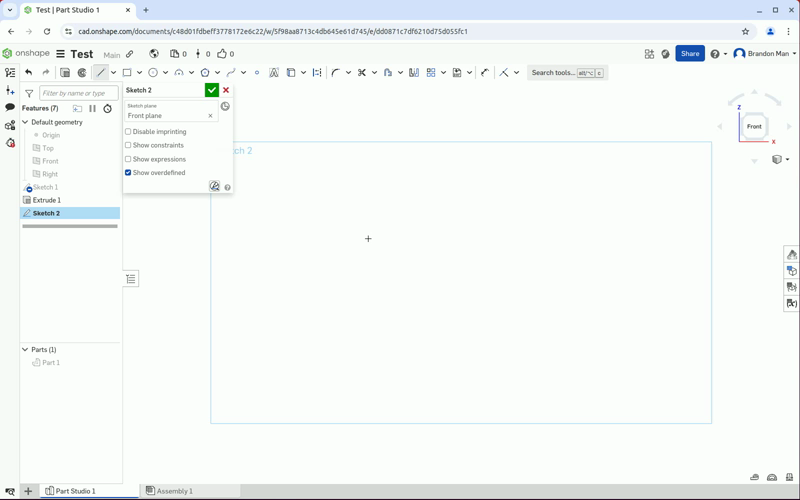
key_up(shift)
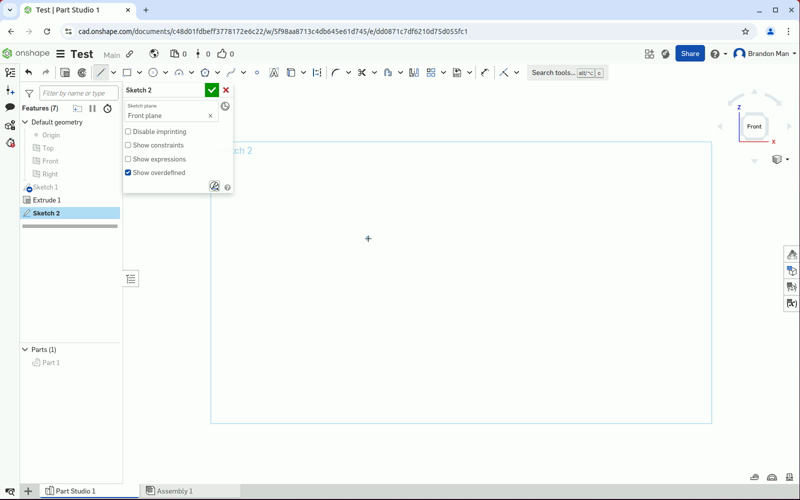
key_down(shift)
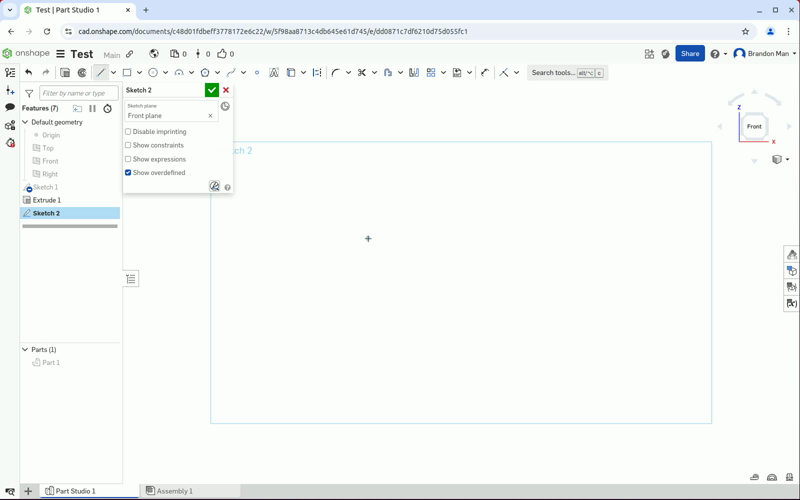
mouse_move(417, 366)
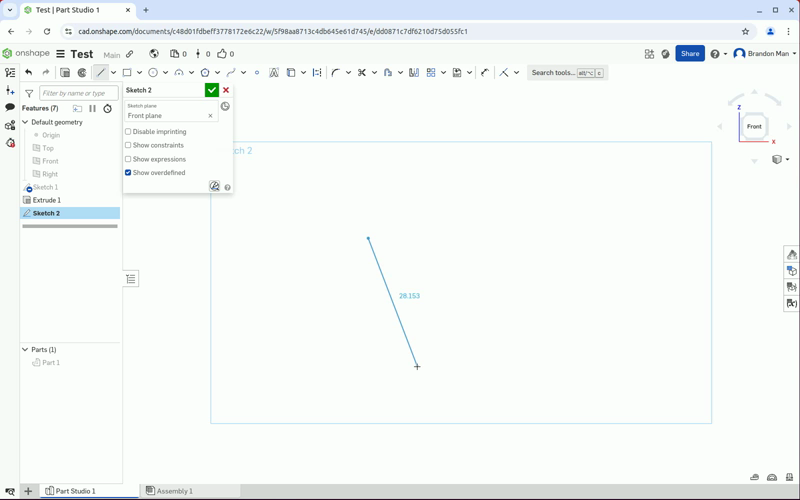
click(417, 366)
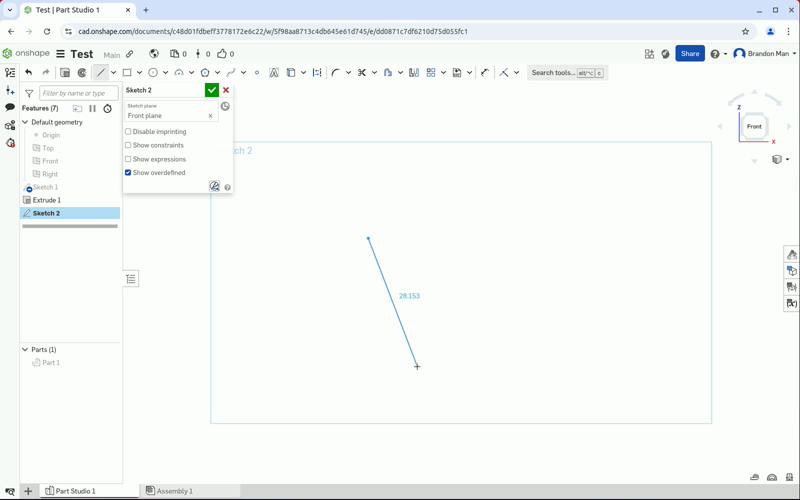
key_up(shift)
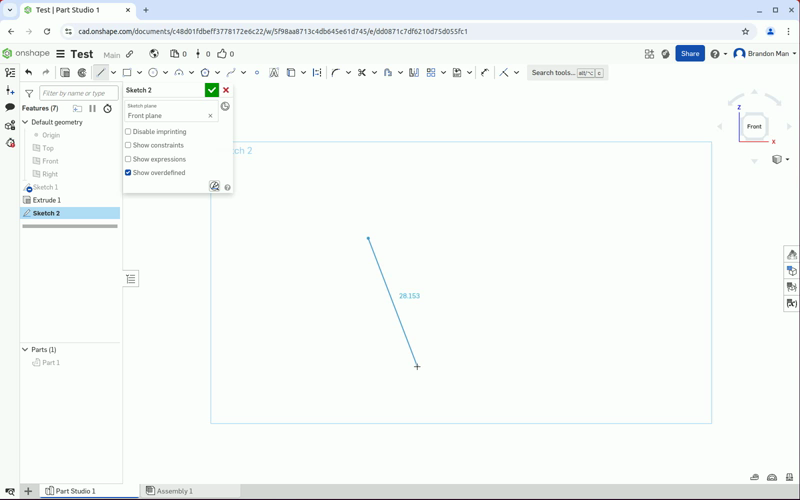
key(esc)
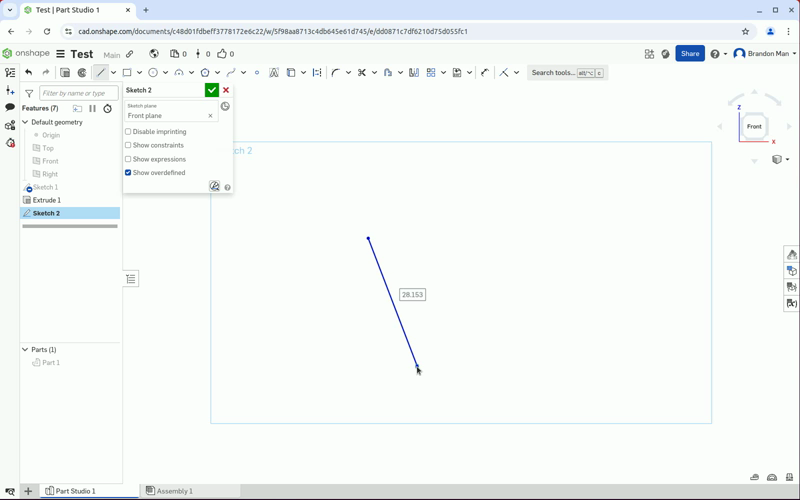
key(a)
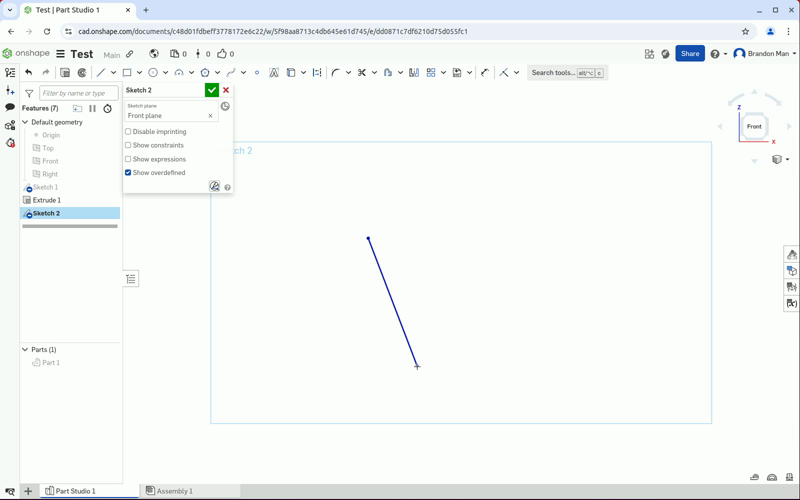
mouse_move(417, 366)
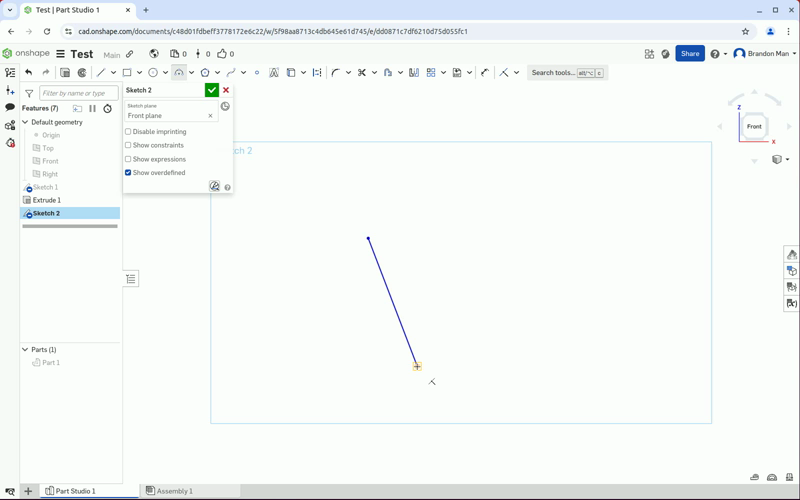
click(417, 366)
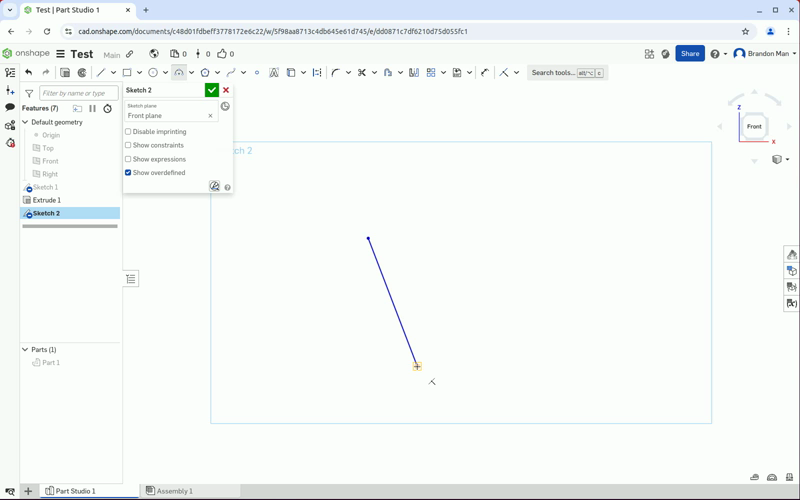
key_down(shift)
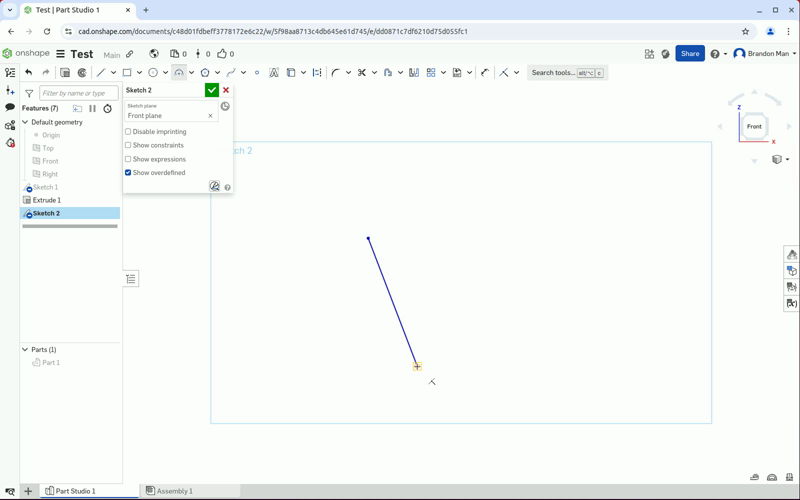
mouse_move(504, 366)
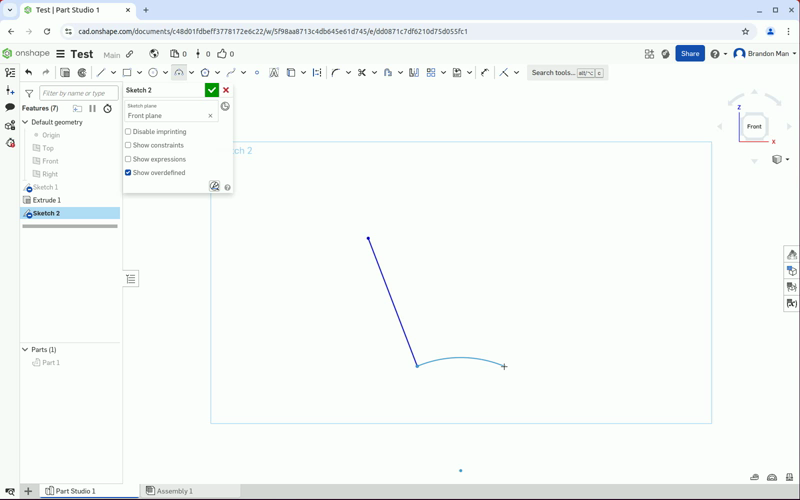
click(504, 366)
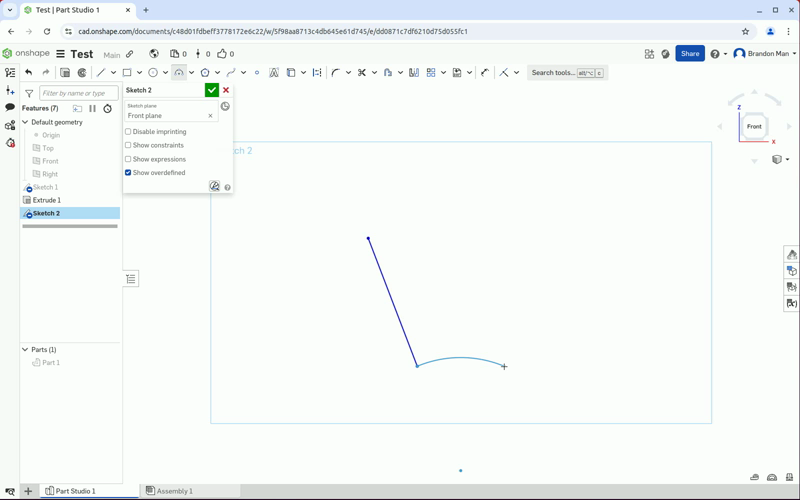
mouse_move(460, 303)
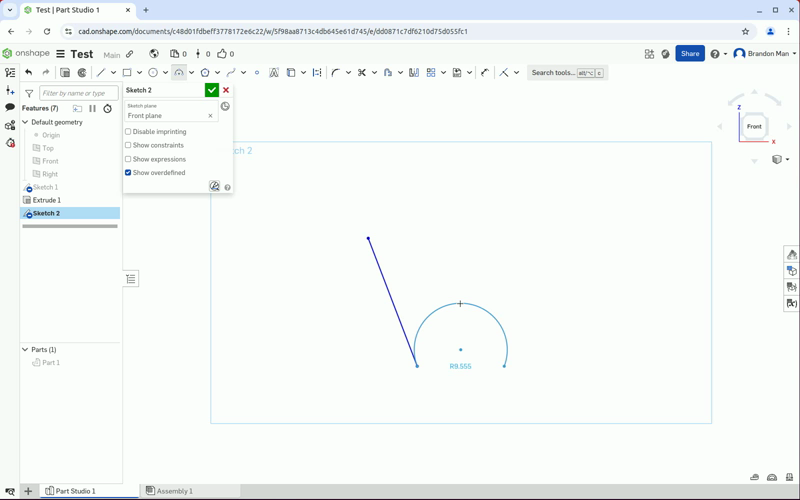
click(460, 303)
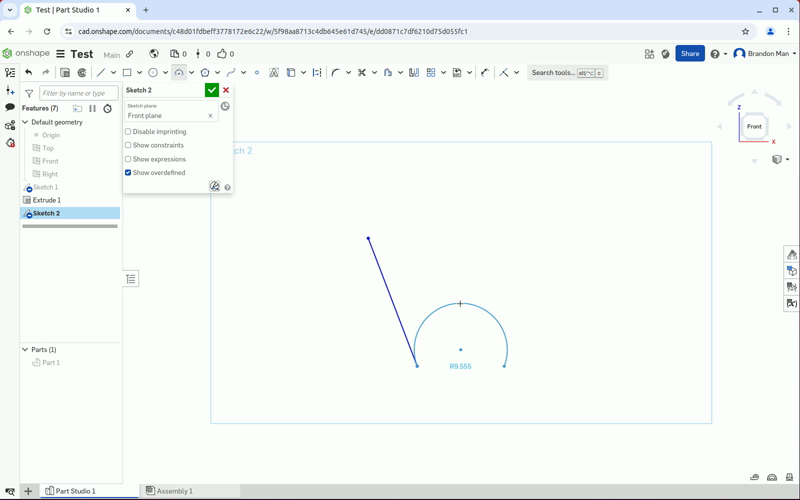
key_up(shift)
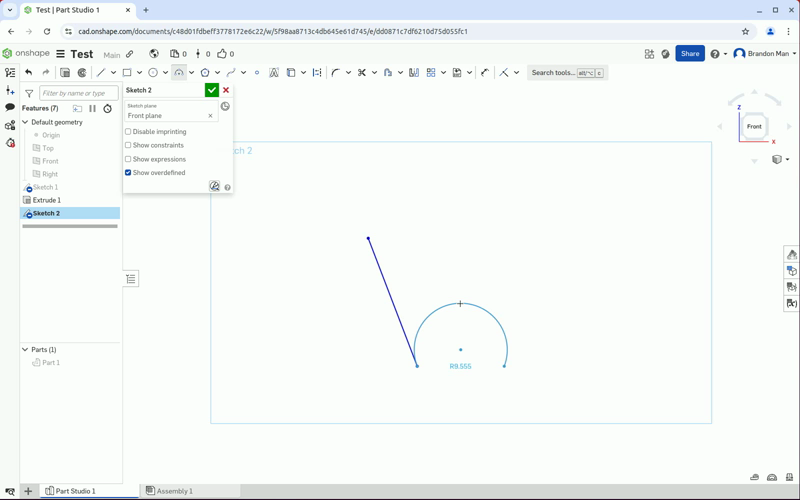
key(esc)
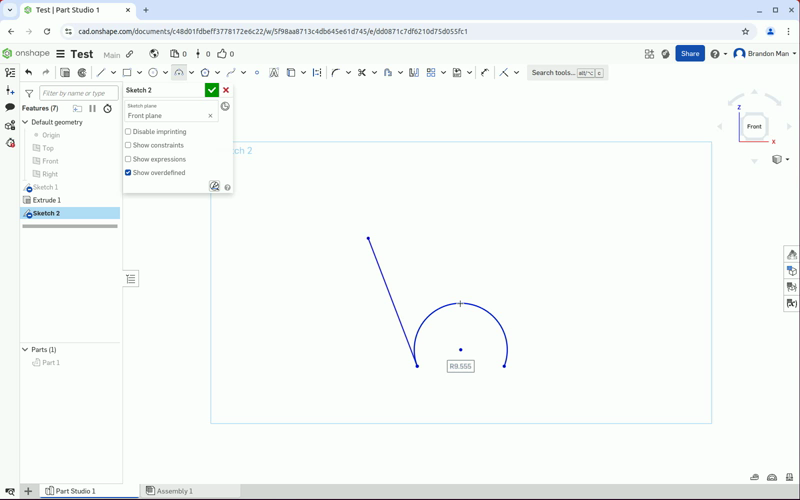
key(l)
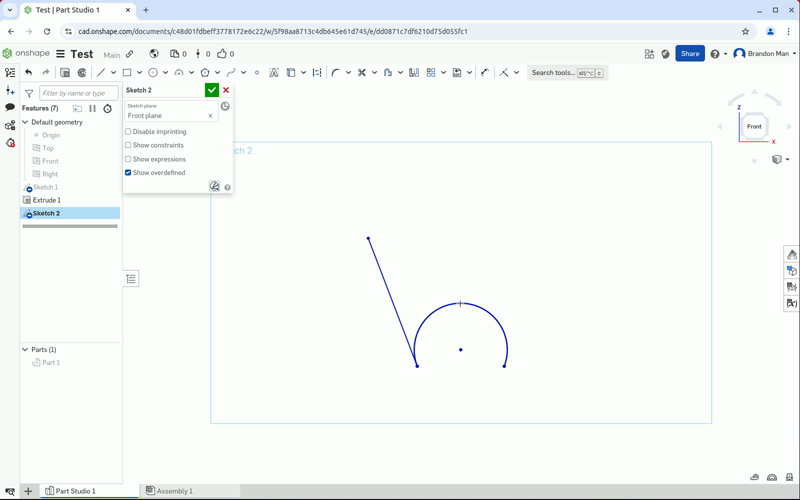
mouse_move(504, 366)
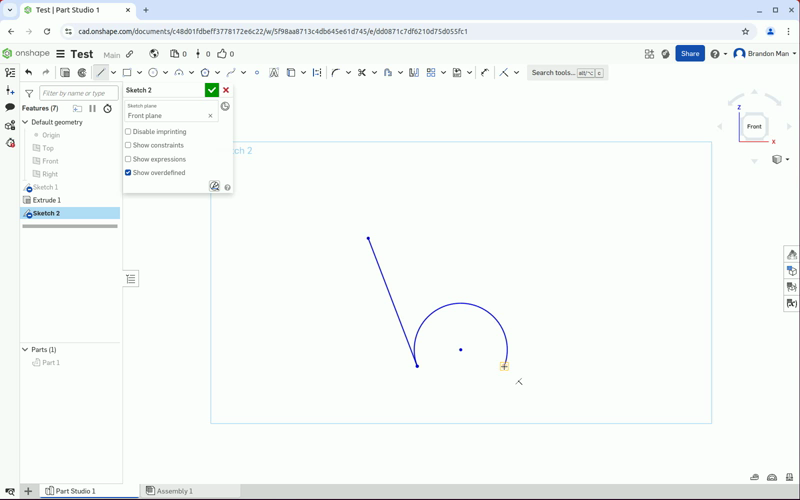
click(504, 366)
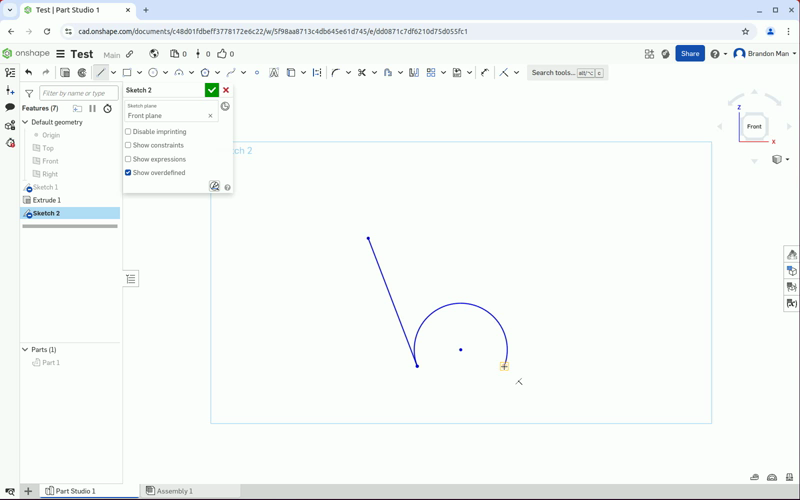
key_down(shift)
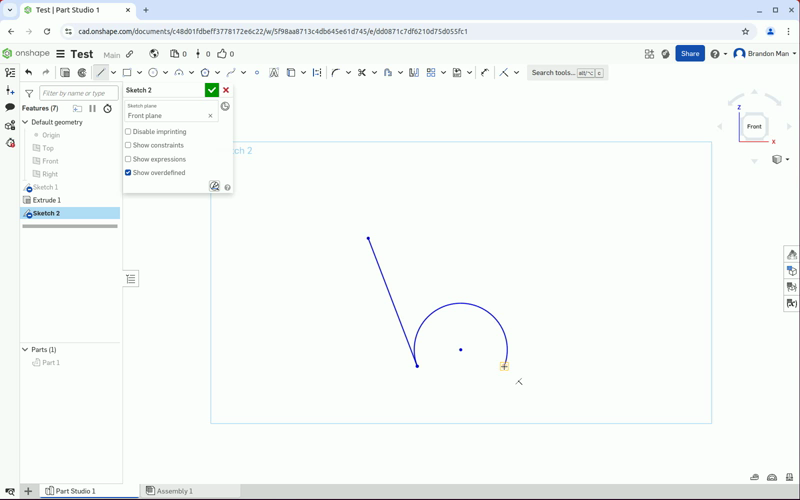
mouse_move(552, 238)
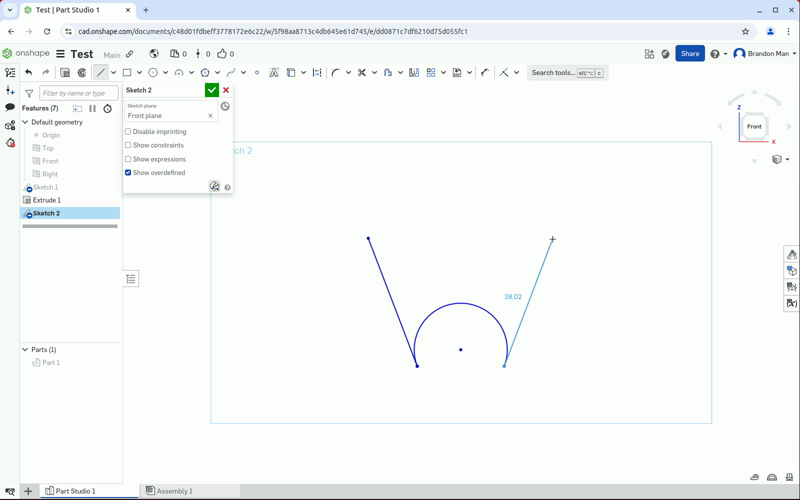
click(552, 238)
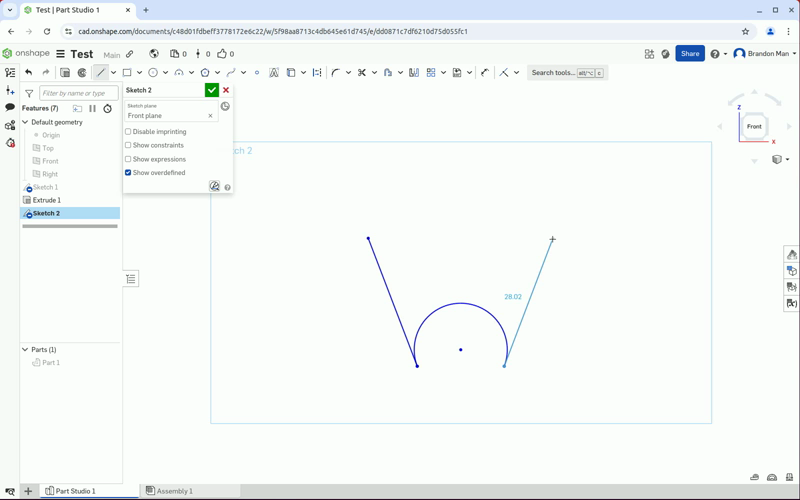
key_up(shift)
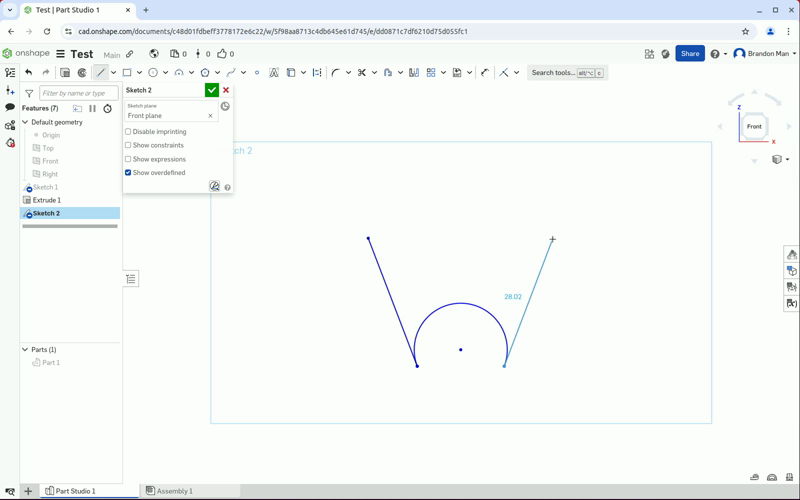
key(esc)
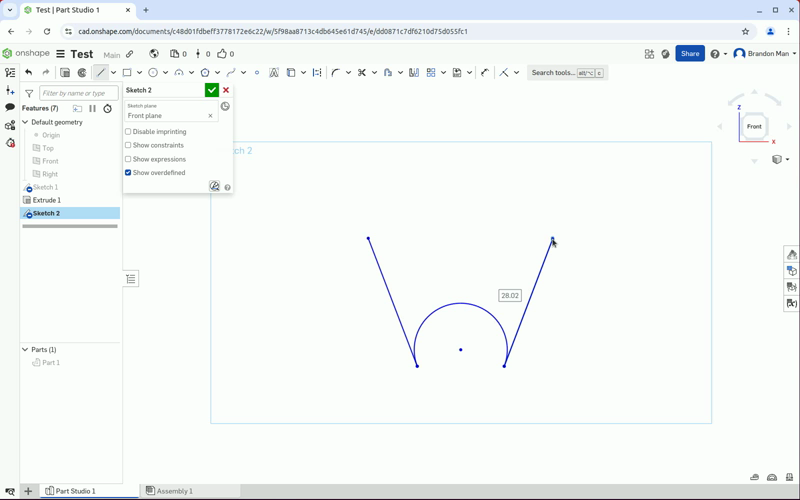
key(a)
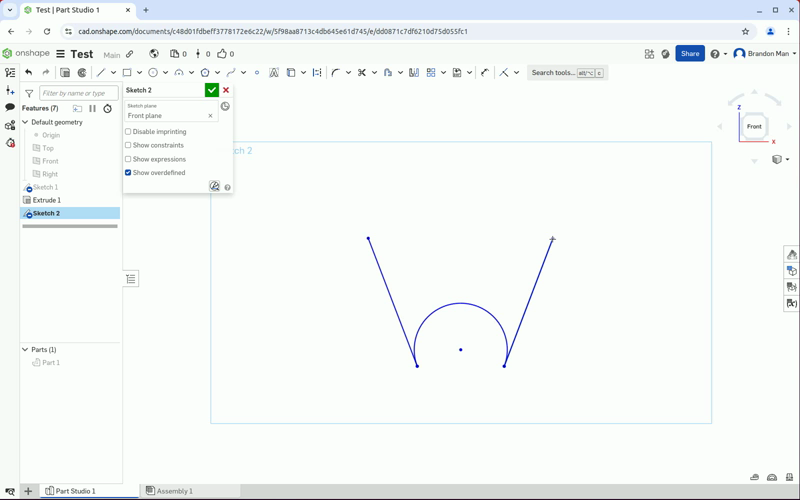
mouse_move(552, 238)
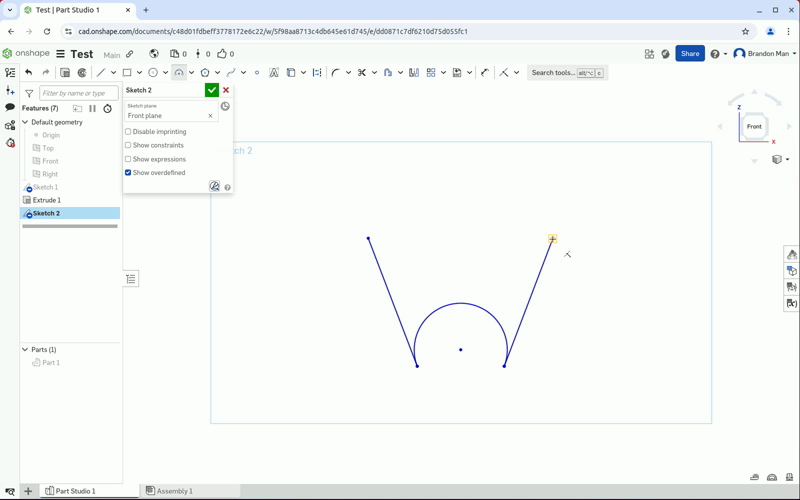
click(552, 238)
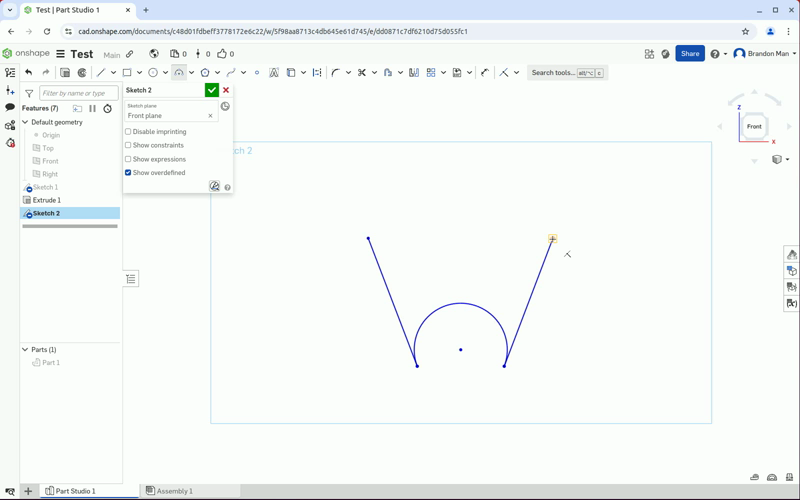
key_down(shift)
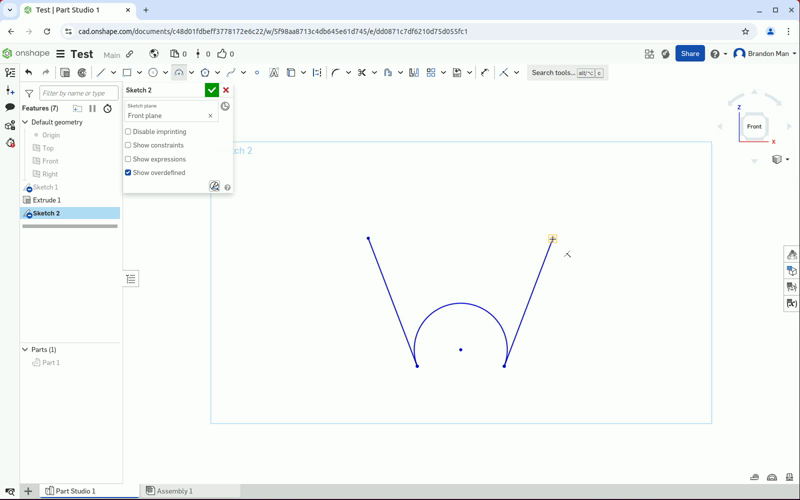
mouse_move(517, 189)
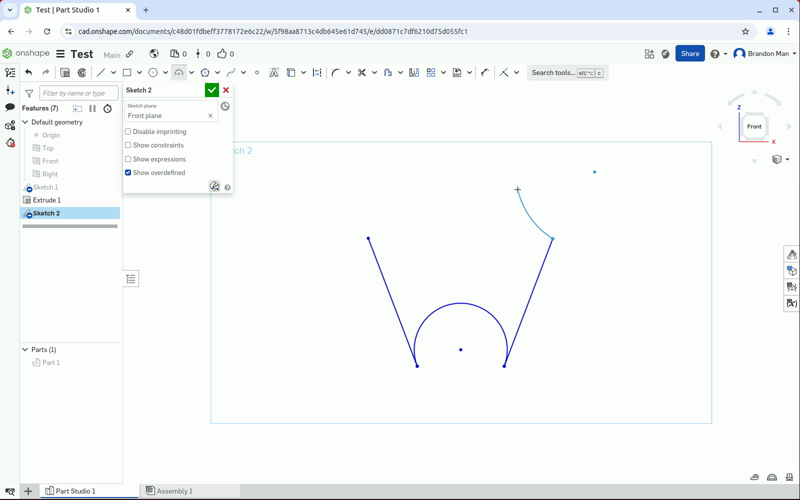
click(517, 189)
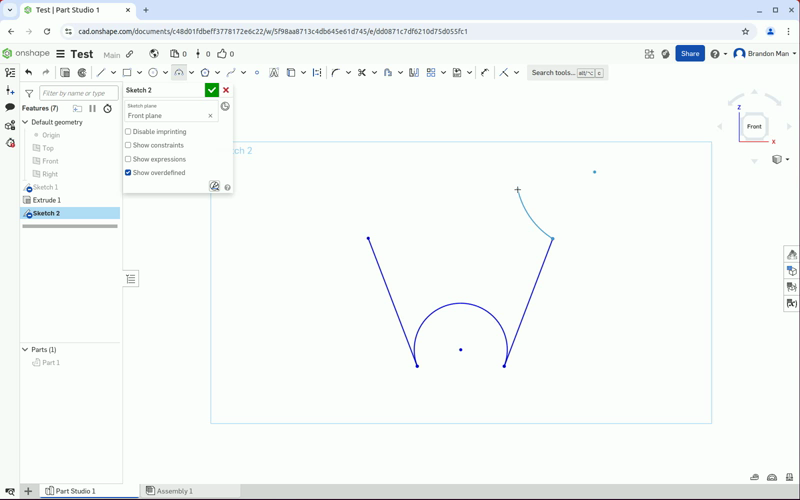
mouse_move(548, 204)
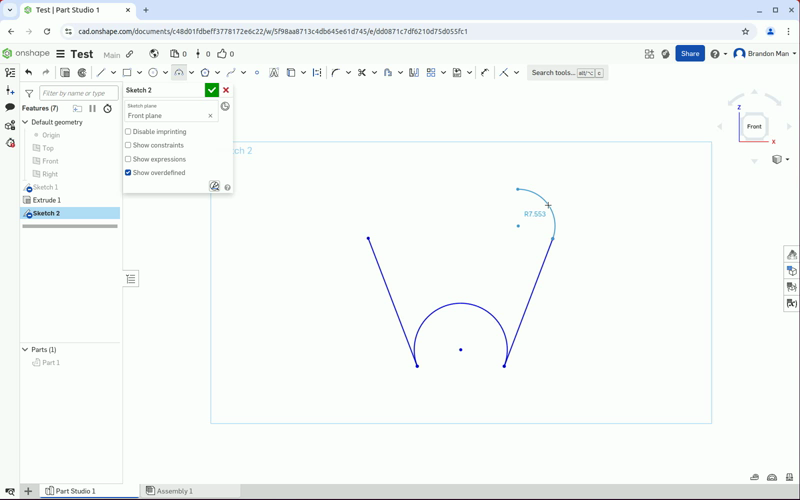
click(548, 204)
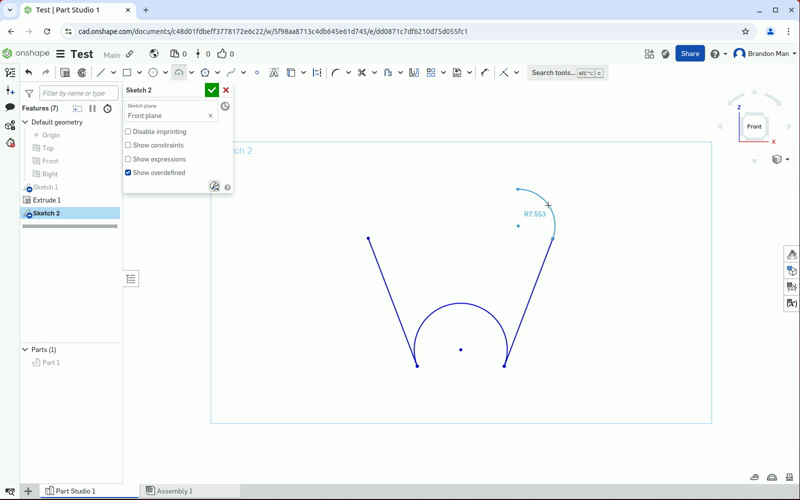
key_up(shift)
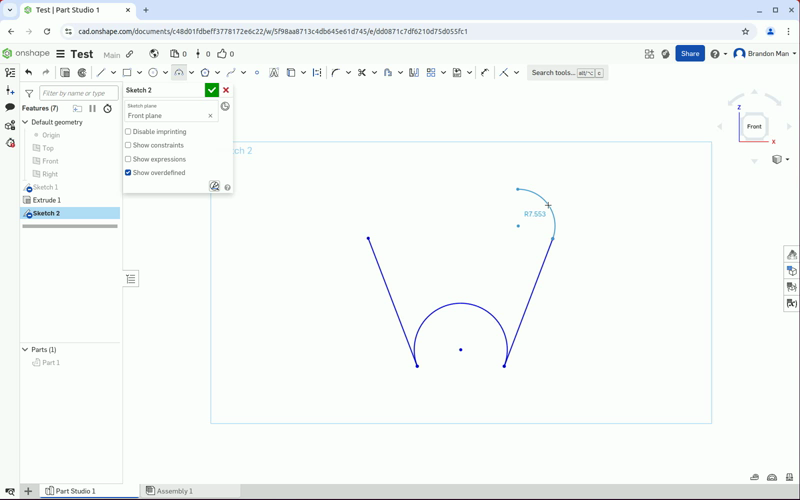
key(esc)
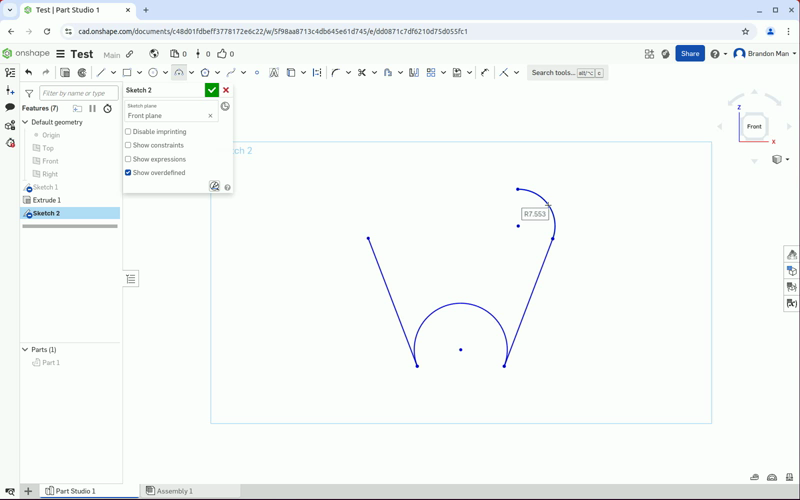
key(l)
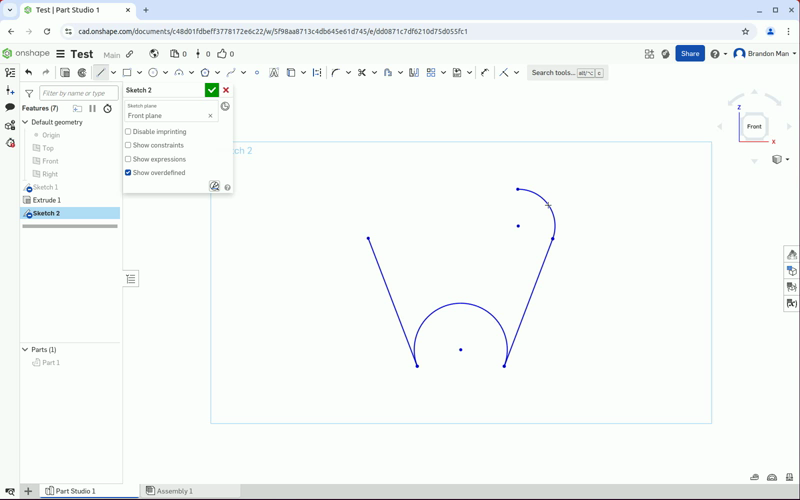
mouse_move(517, 189)
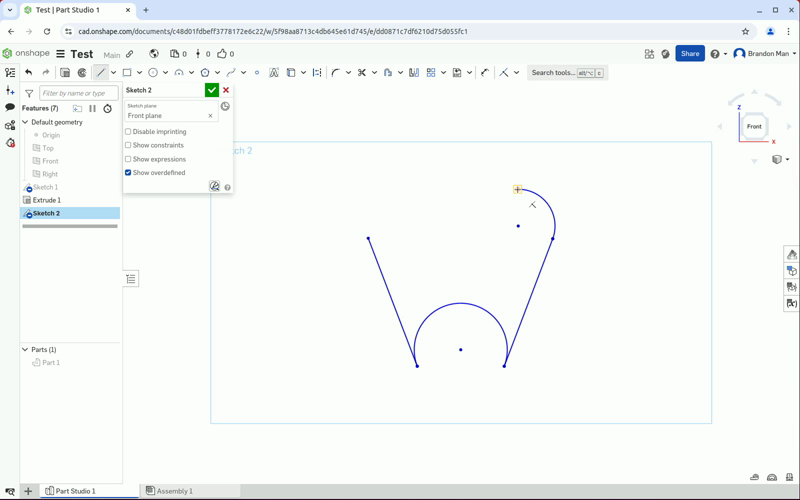
click(517, 189)
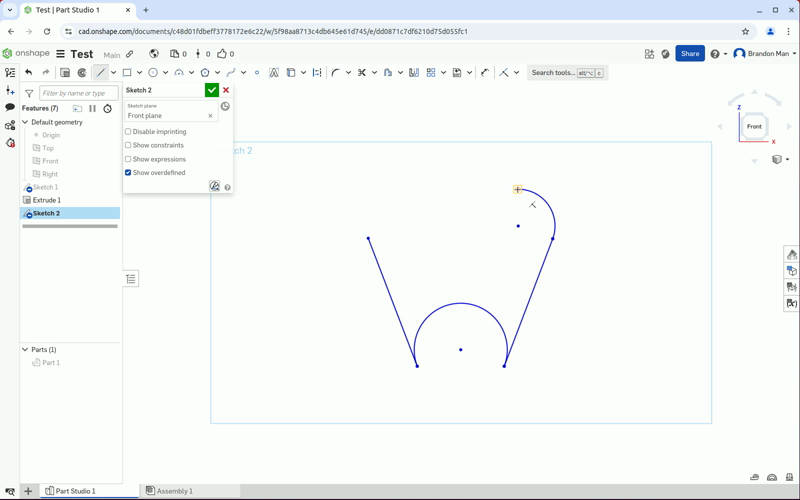
key_down(shift)
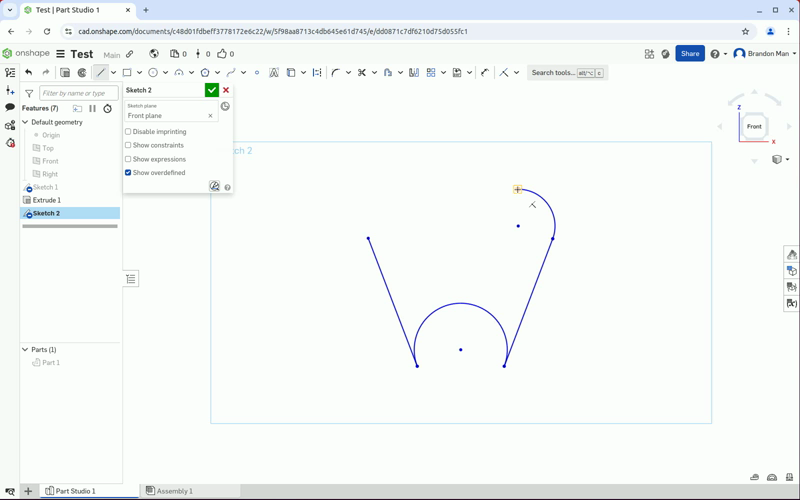
mouse_move(401, 189)
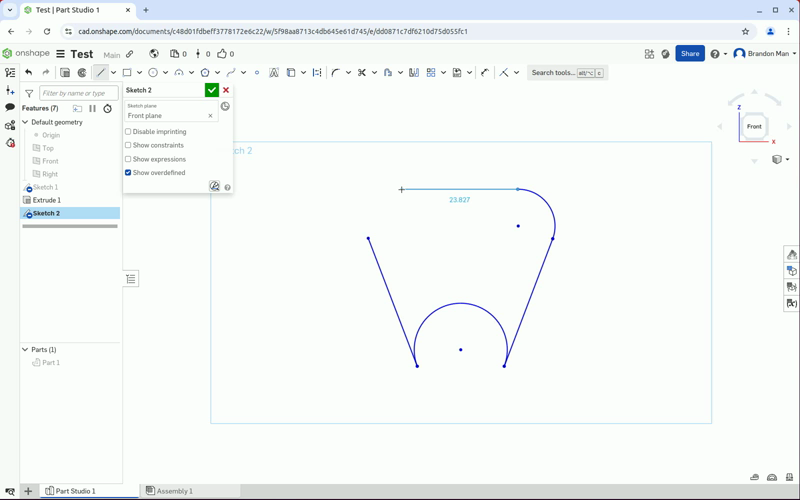
click(401, 189)
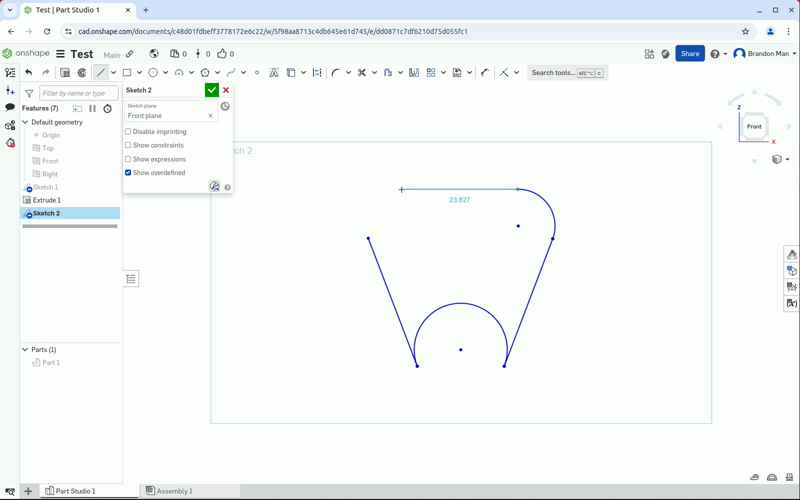
key_up(shift)
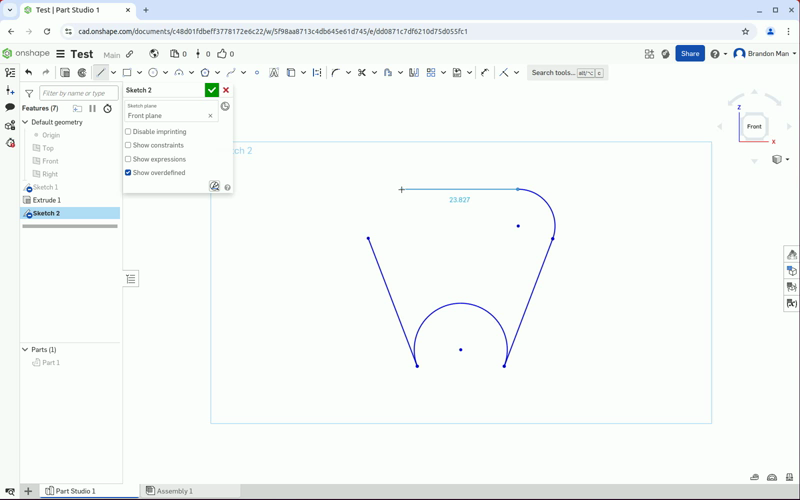
key(esc)
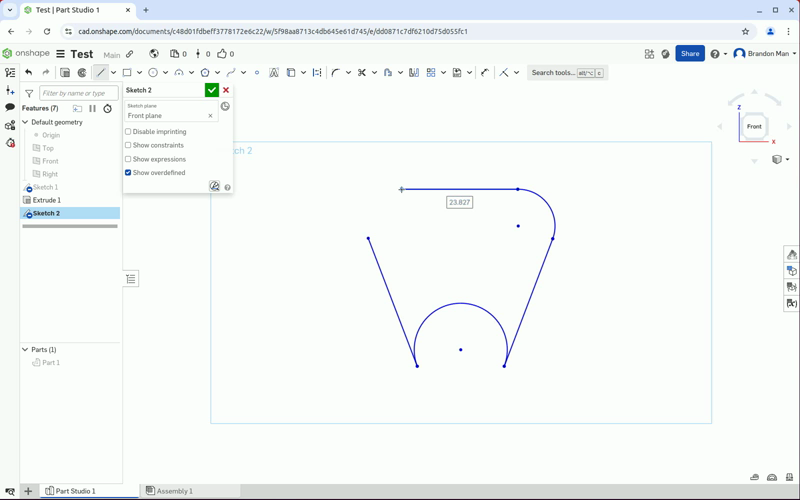
key(a)
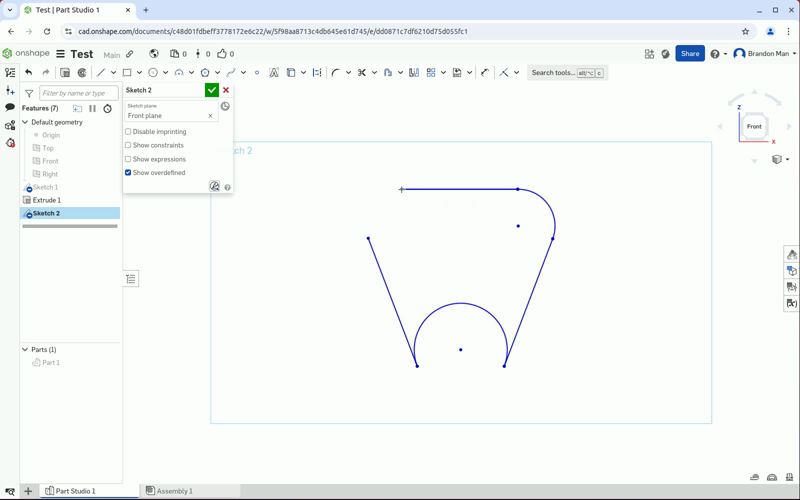
mouse_move(401, 189)
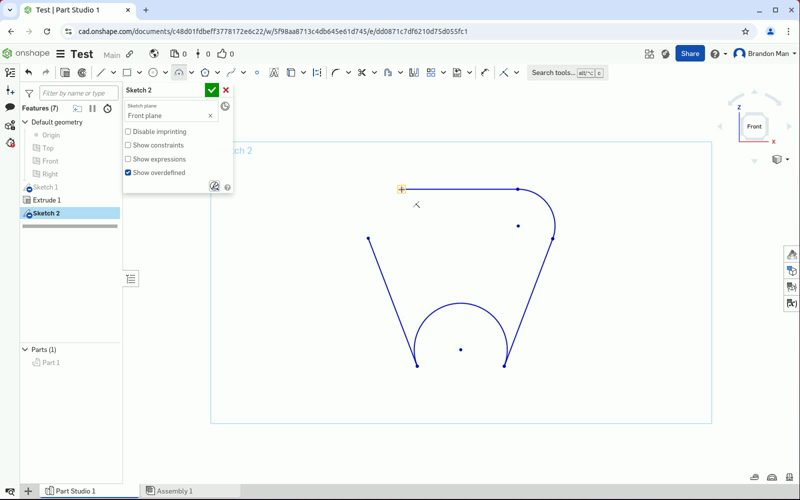
click(401, 189)
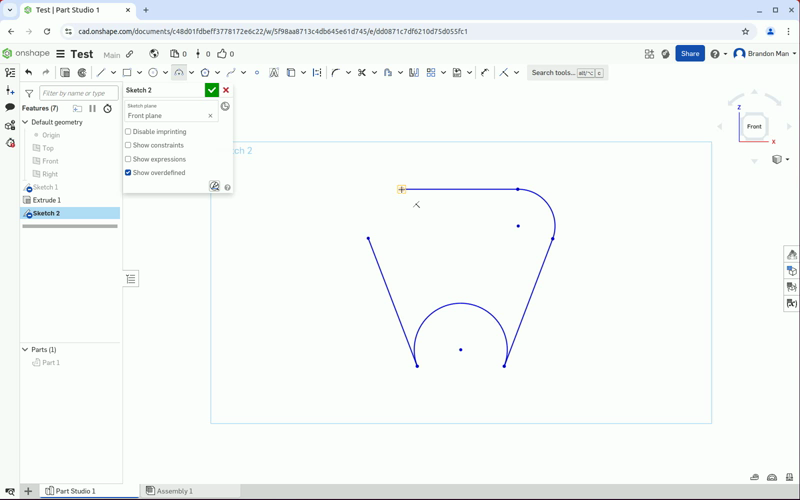
mouse_move(368, 238)
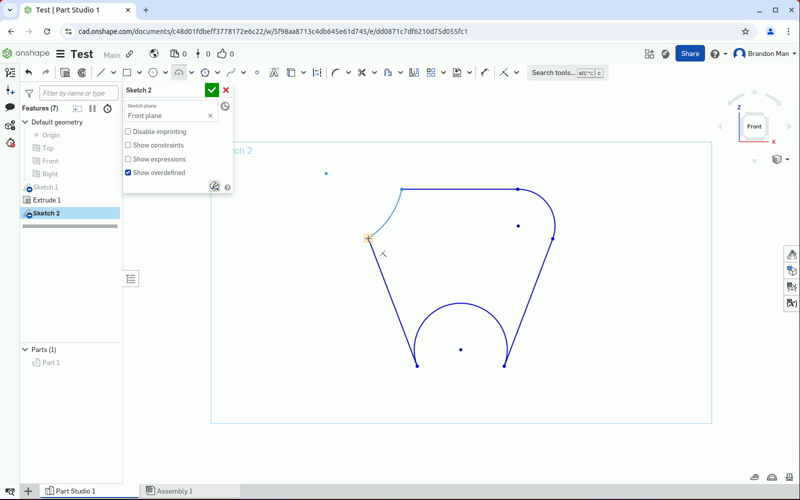
click(368, 238)
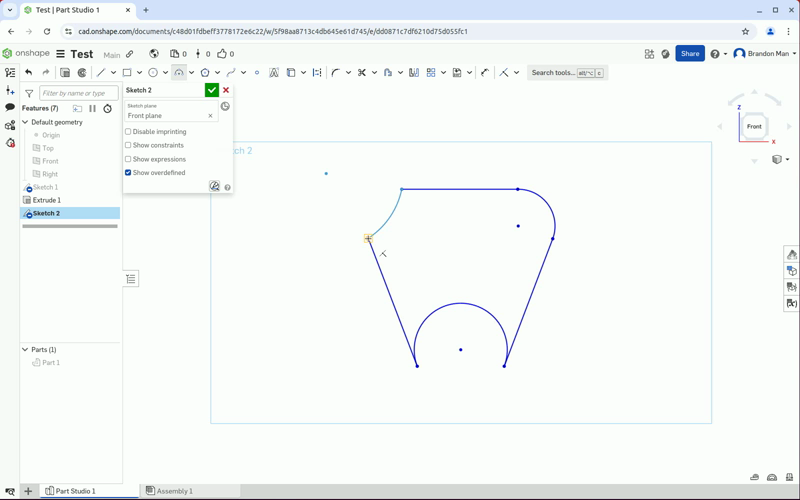
key_down(shift)
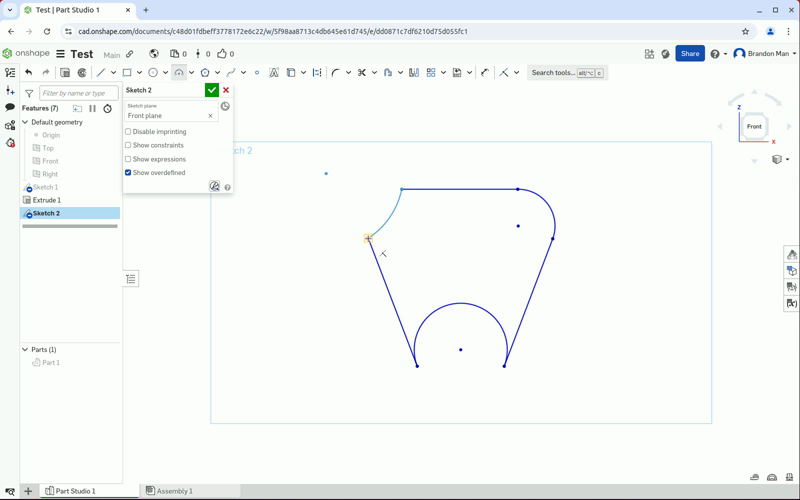
mouse_move(371, 204)
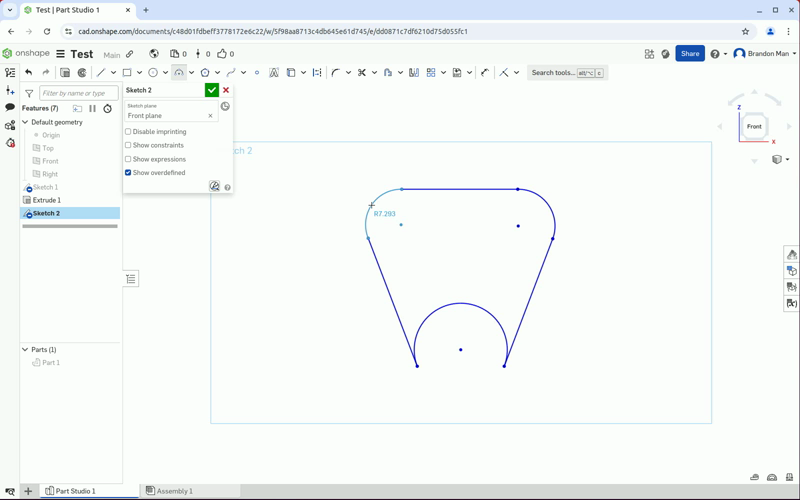
click(371, 204)
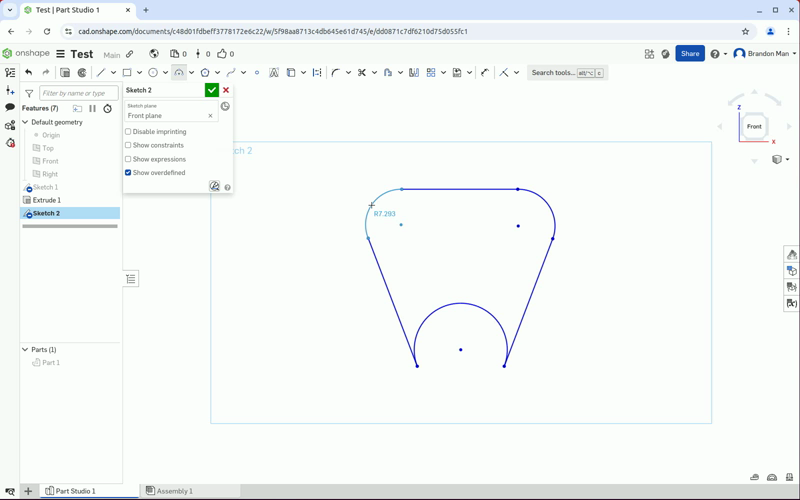
key_up(shift)
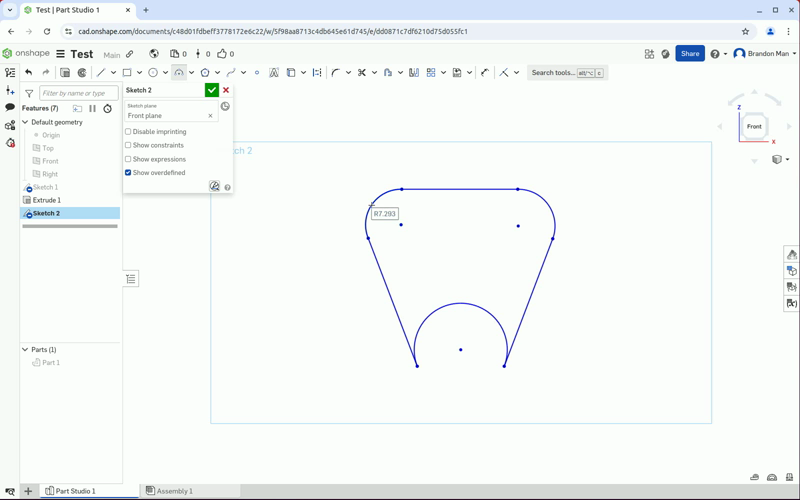
key(esc)
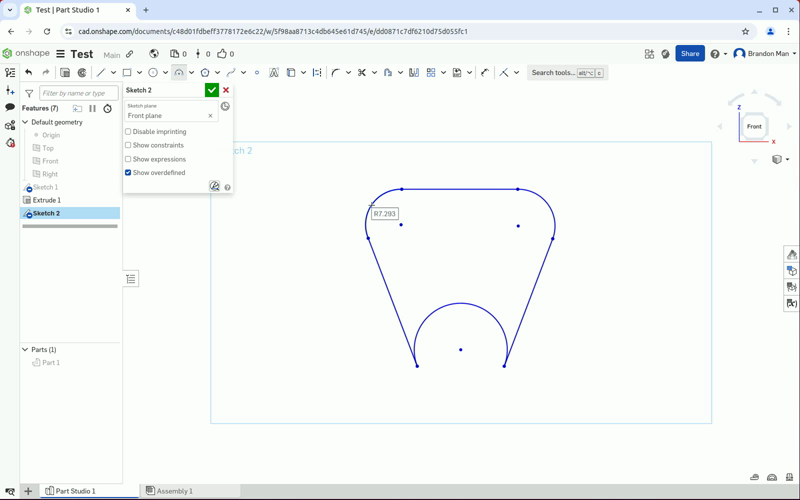
key(c)
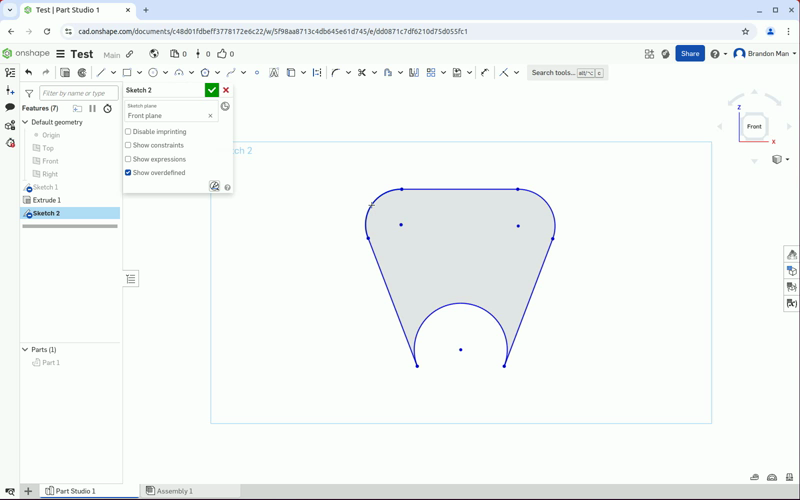
key_down(shift)
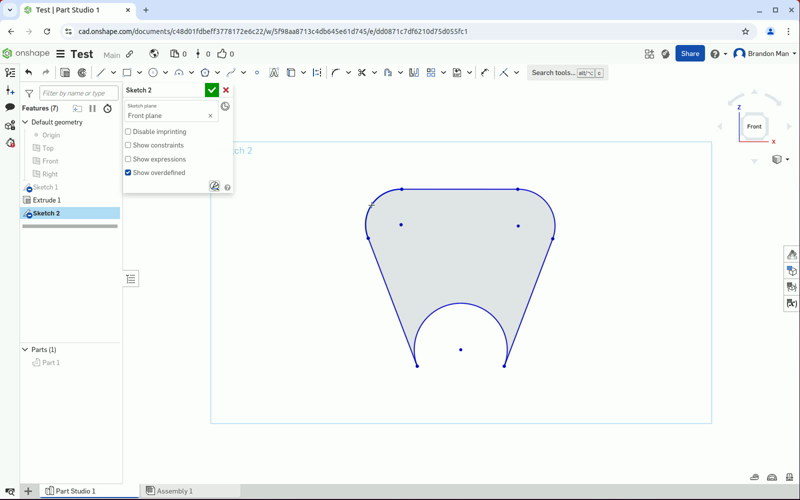
mouse_move(401, 224)
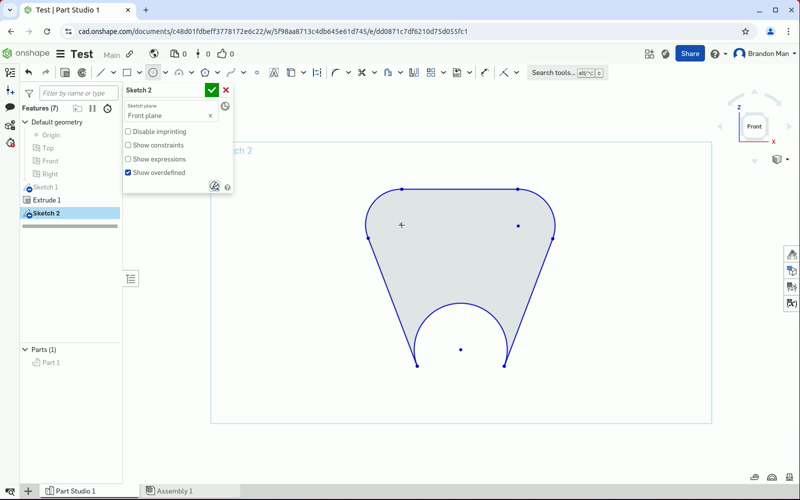
scroll(6)
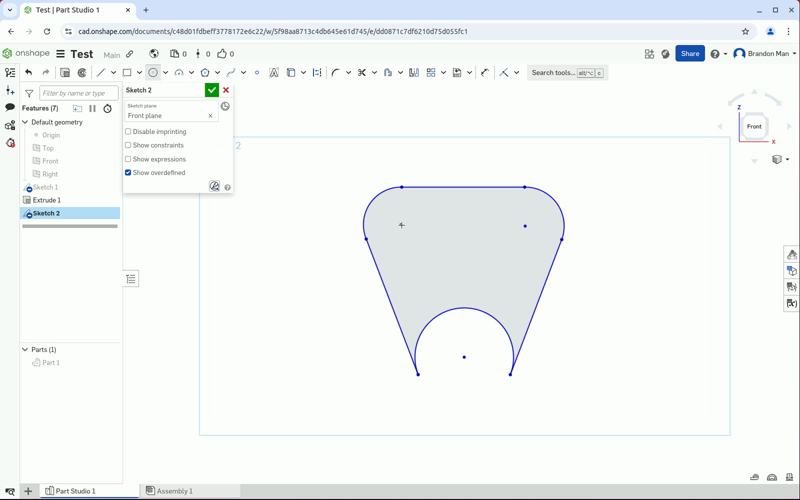
scroll(6)
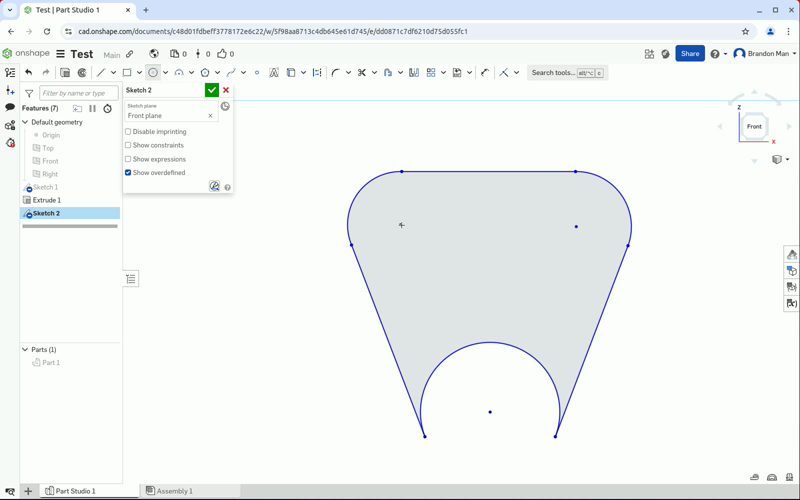
scroll(6)
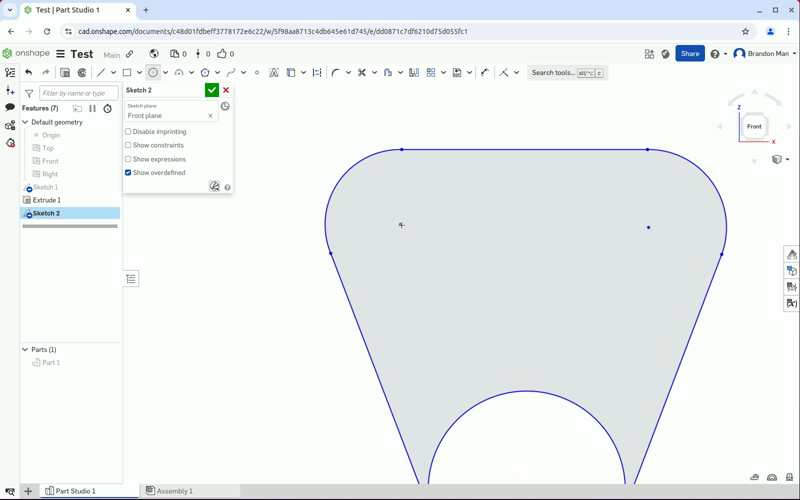
scroll(6)
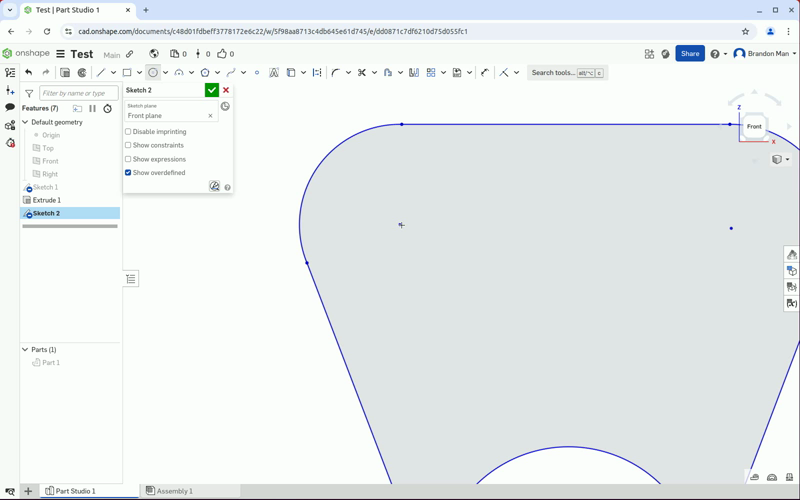
scroll(6)
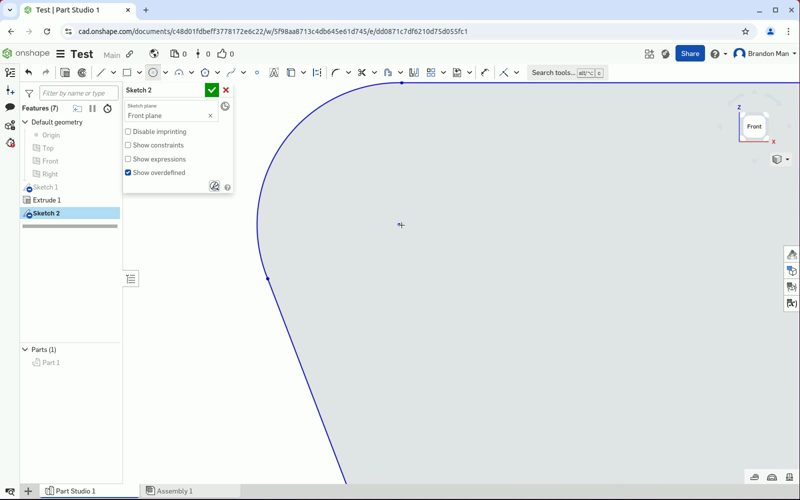
scroll(6)
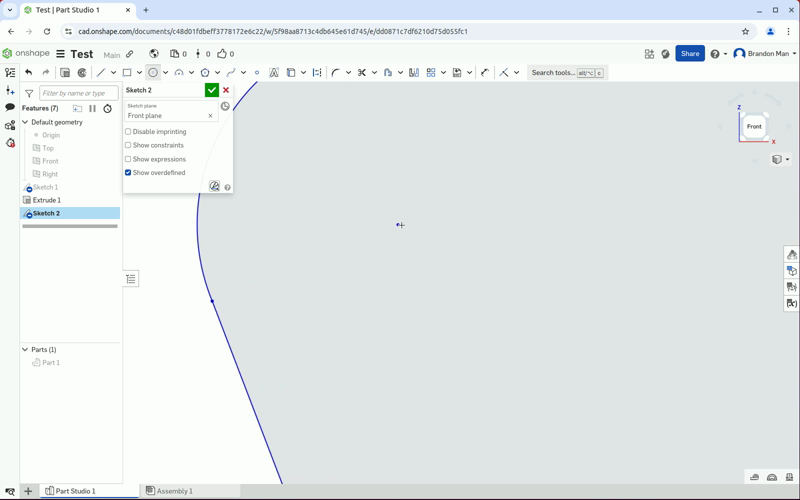
scroll(6)
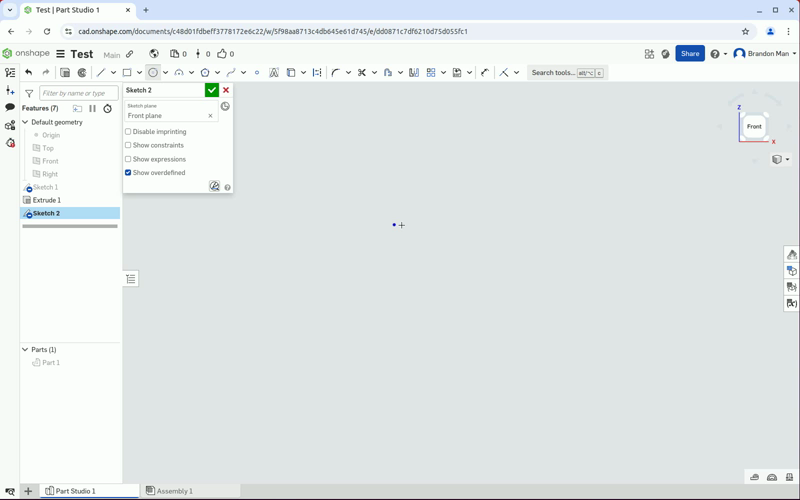
click(401, 224)
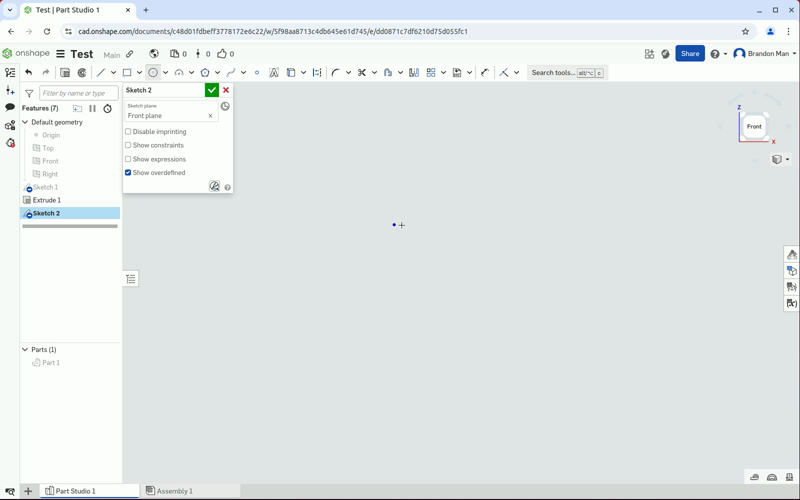
scroll(-6)
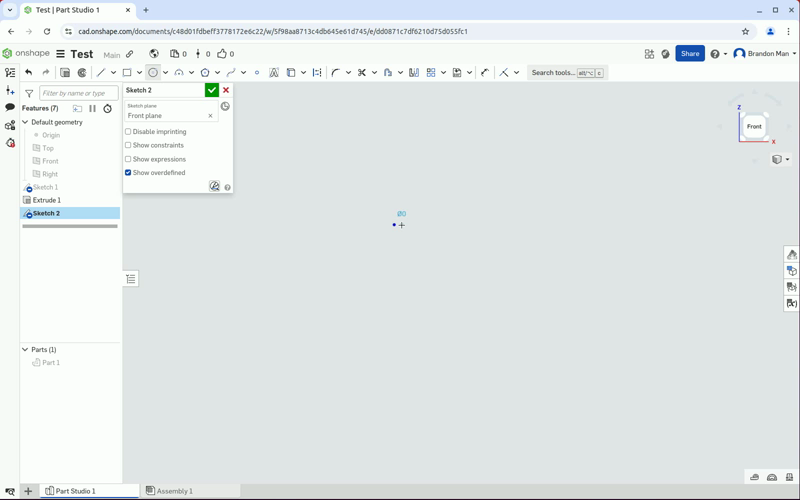
scroll(-6)
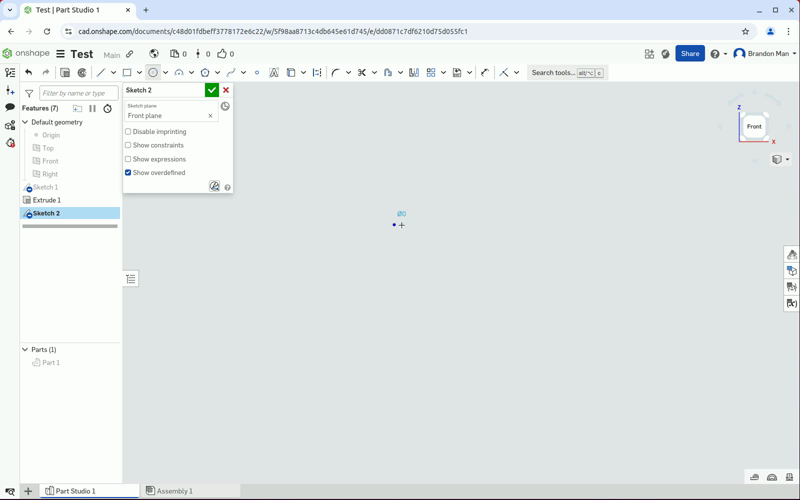
scroll(-6)
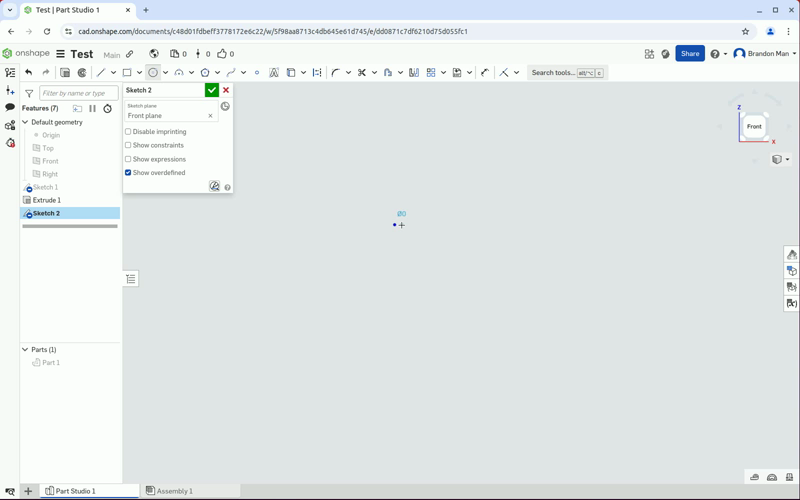
scroll(-6)
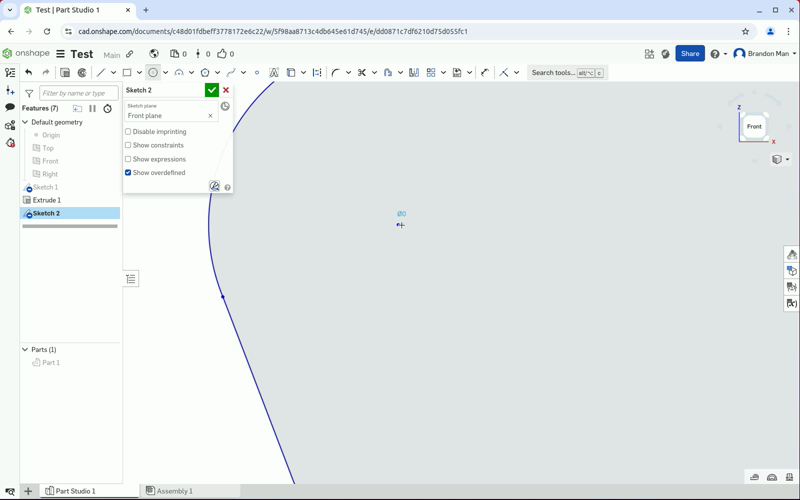
scroll(-6)
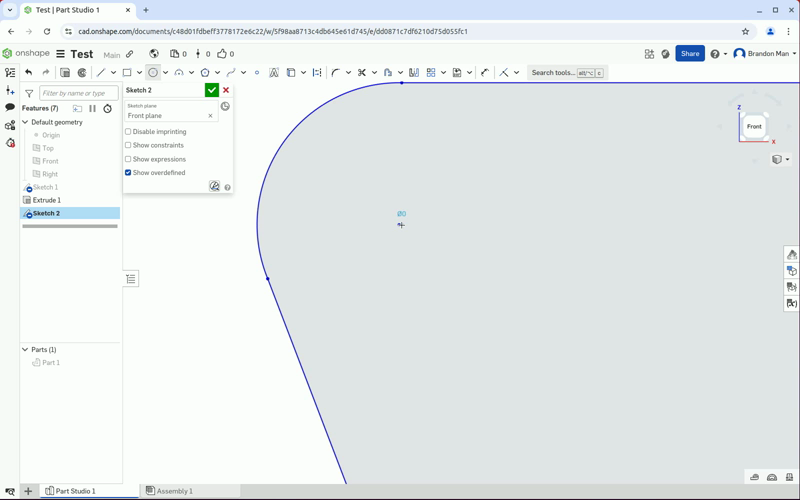
scroll(-6)
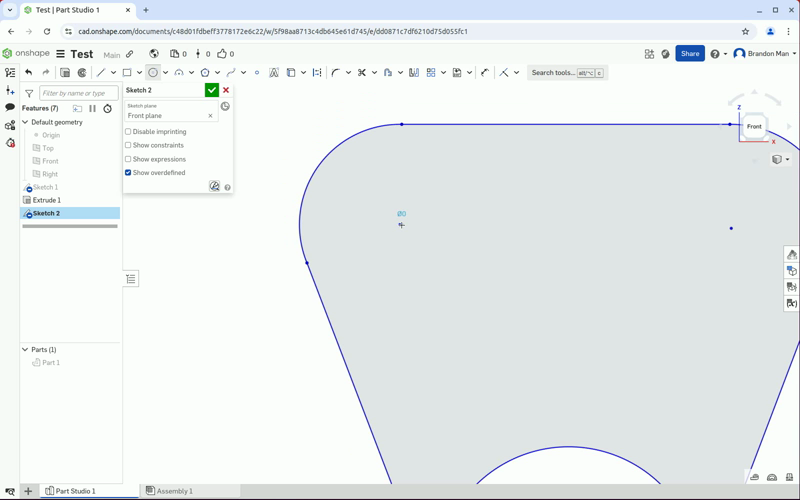
scroll(-6)
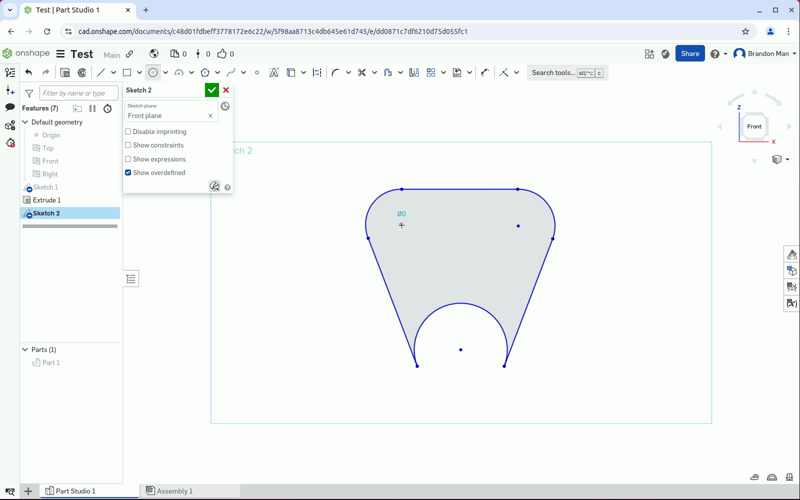
key_up(shift)
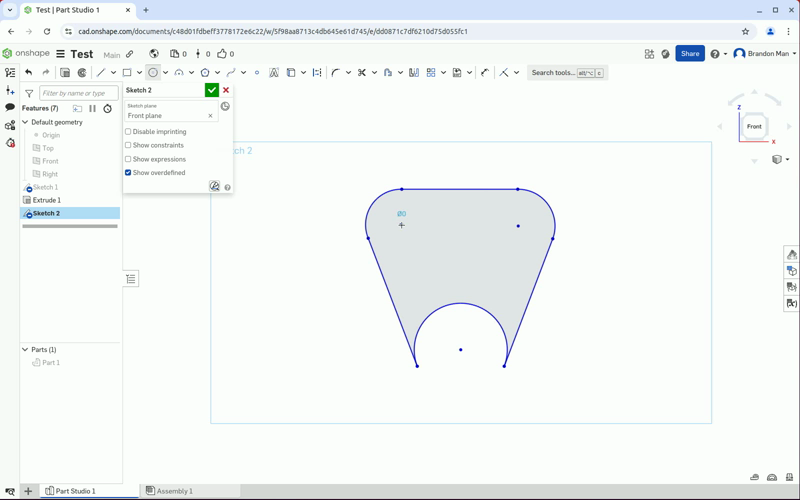
mouse_move(425, 224)
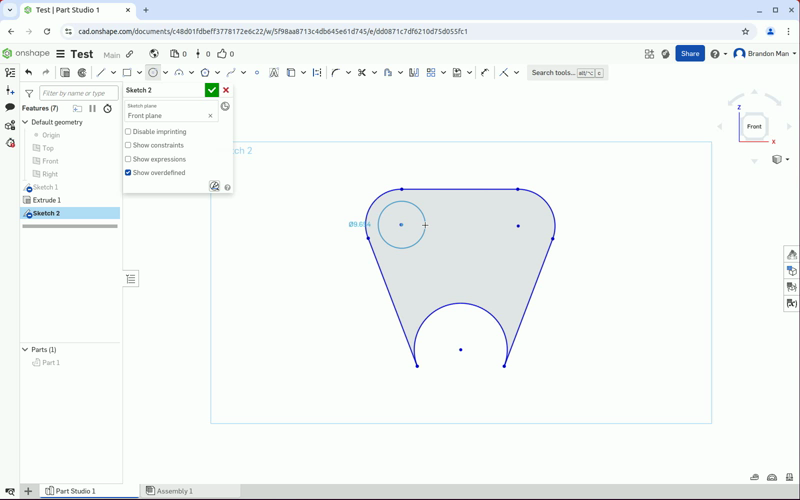
click(425, 224)
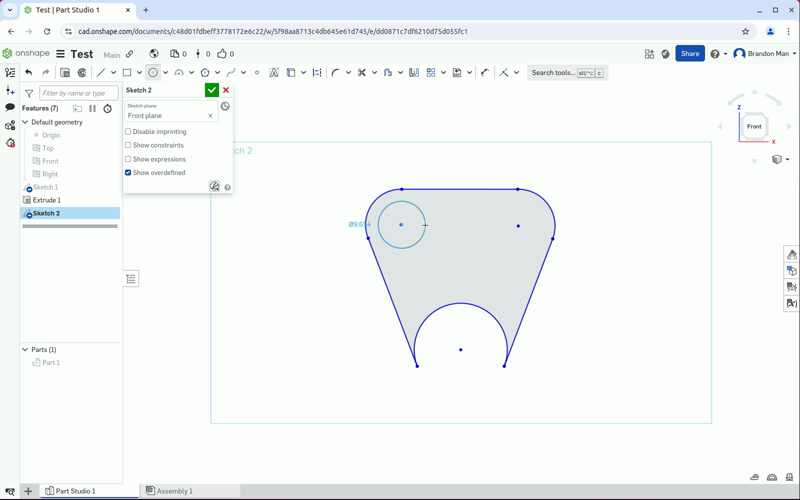
key(esc)
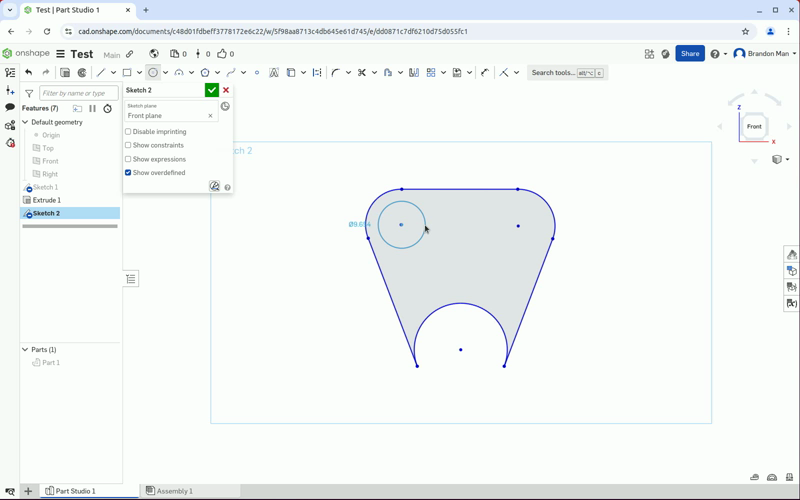
key(c)
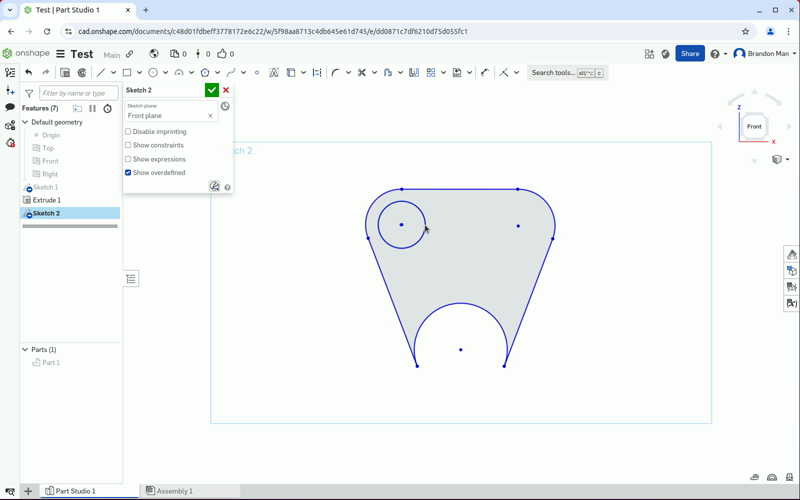
key_down(shift)
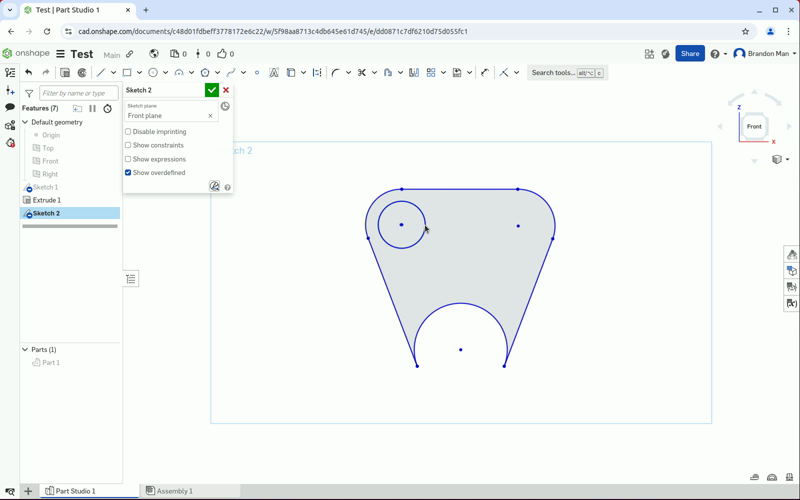
mouse_move(517, 224)
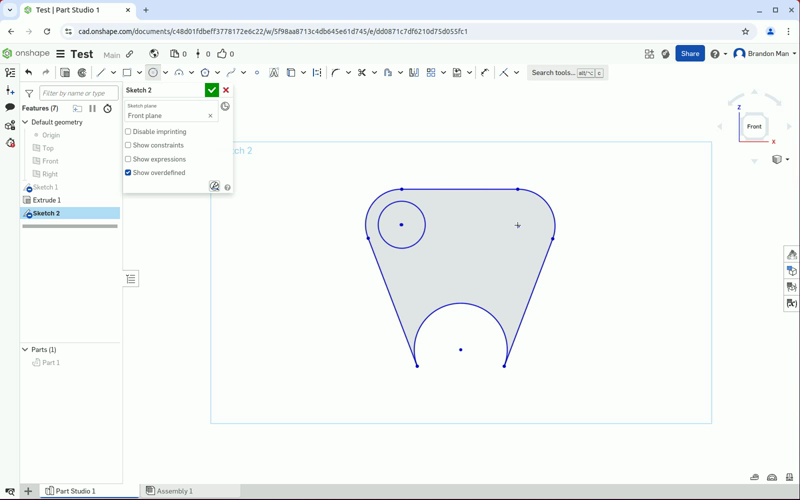
scroll(6)
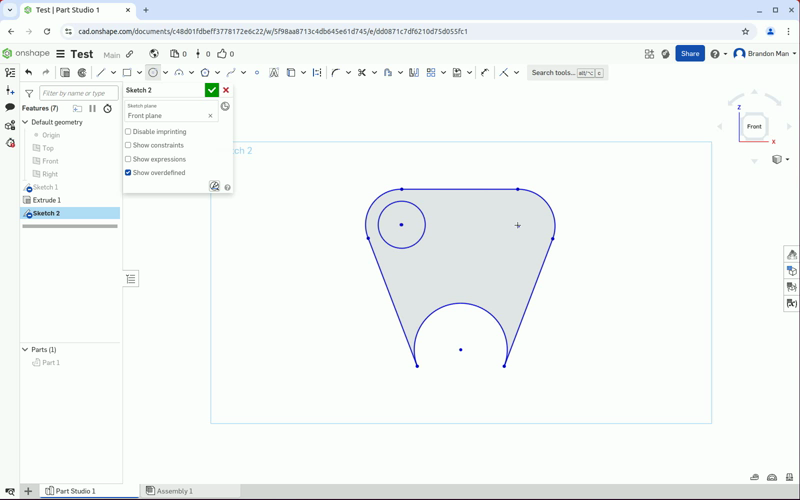
scroll(6)
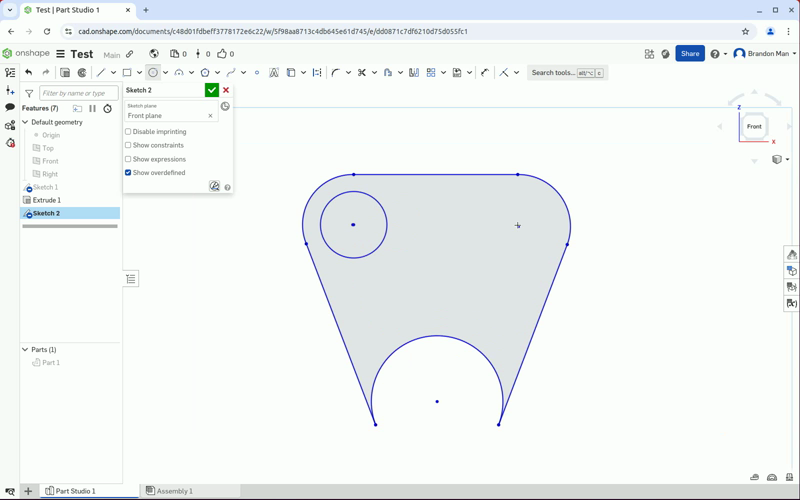
scroll(6)
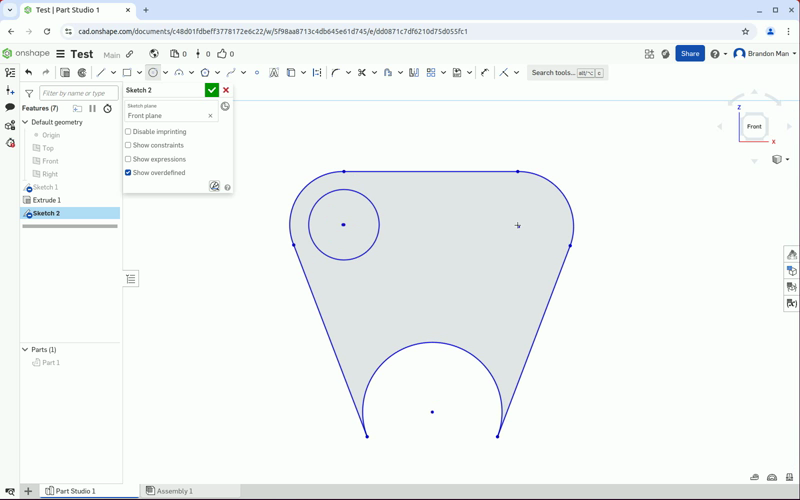
scroll(6)
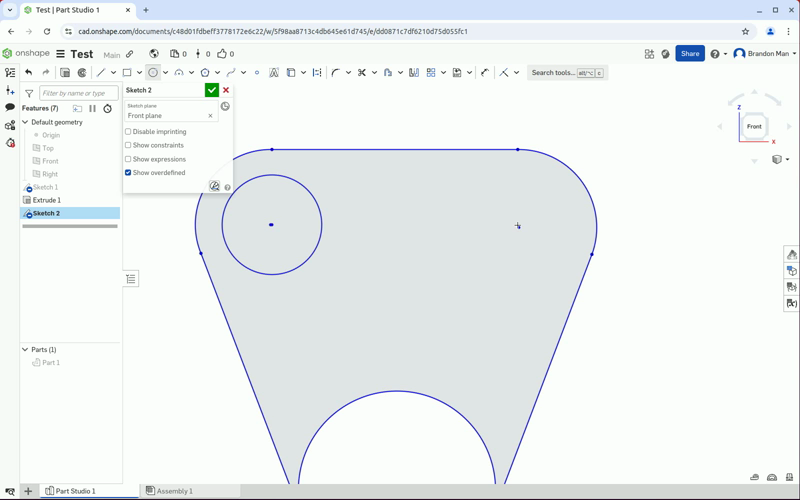
scroll(6)
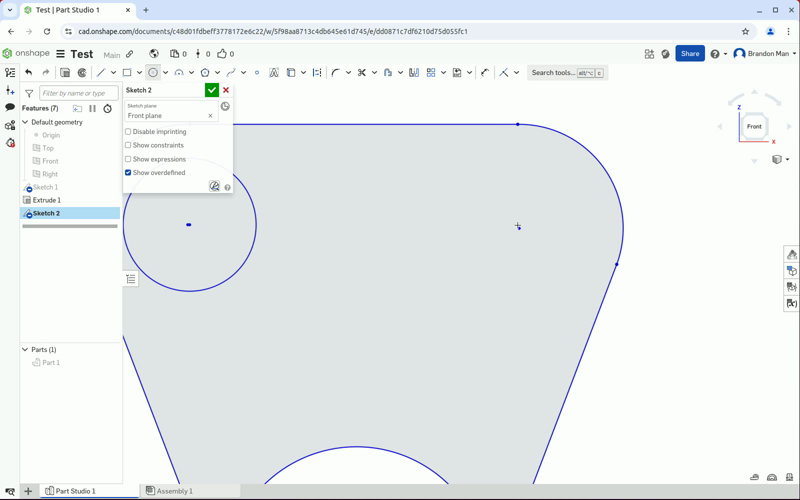
scroll(6)
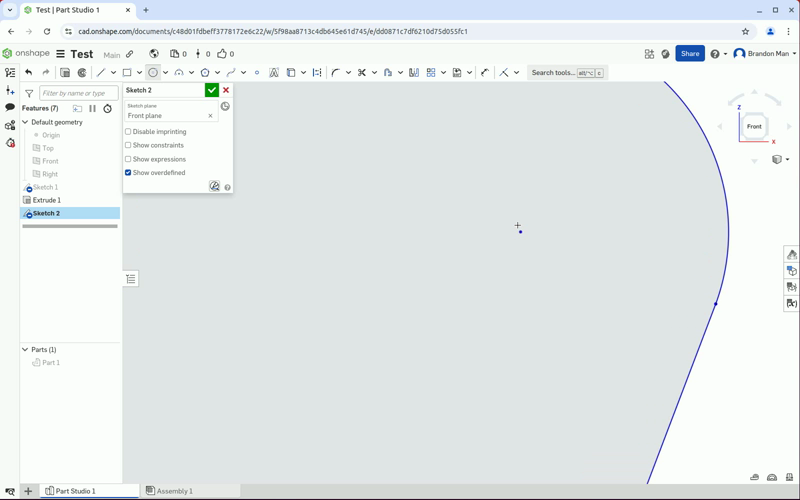
scroll(6)
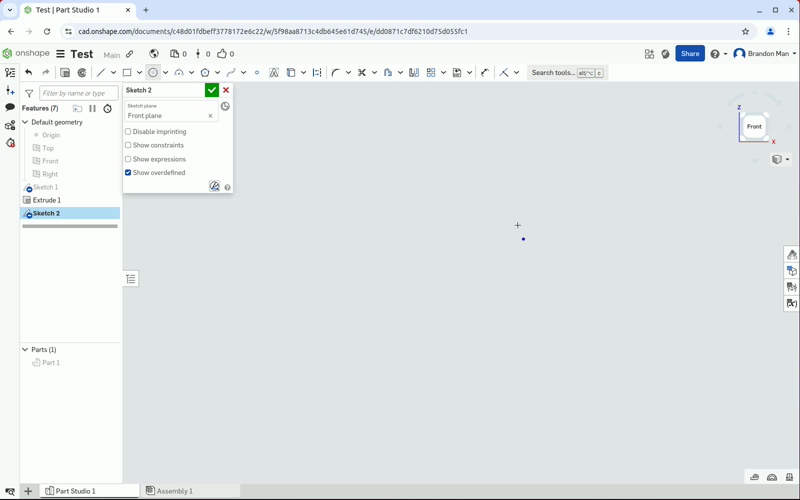
click(517, 224)
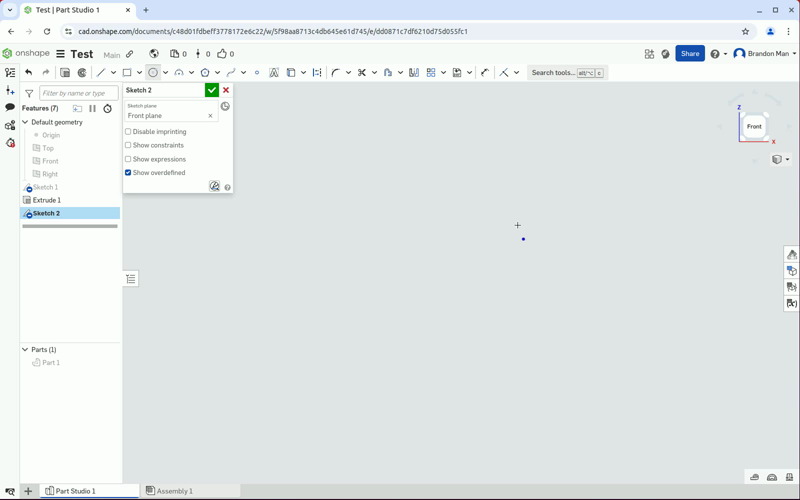
scroll(-6)
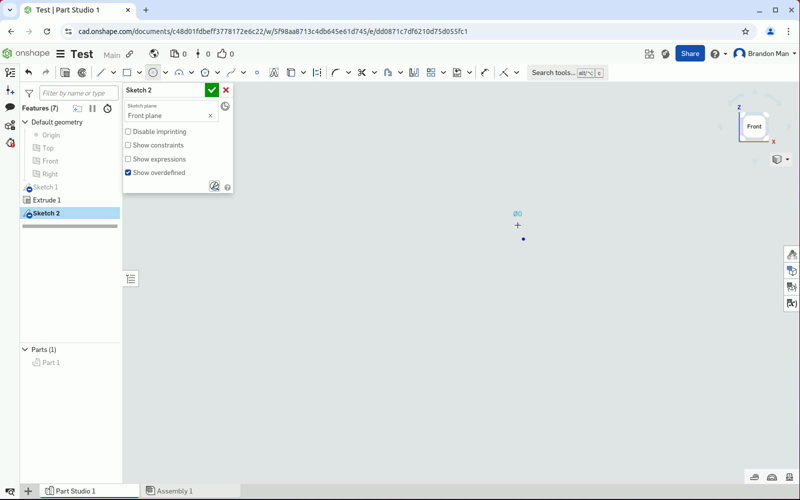
scroll(-6)
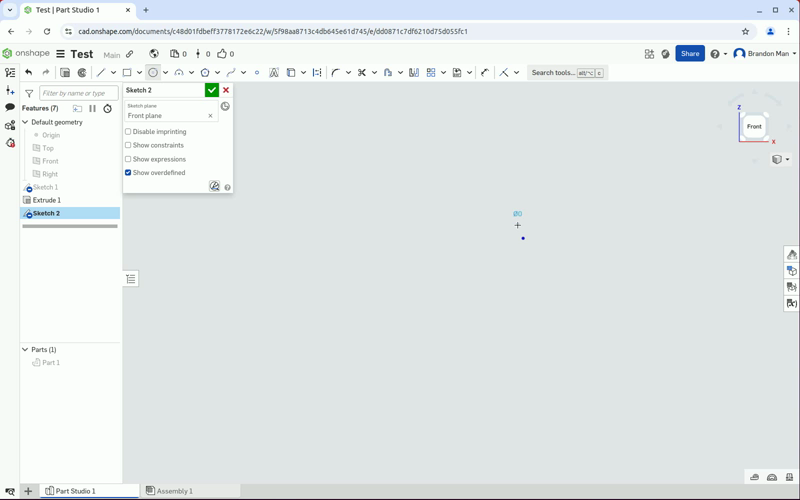
scroll(-6)
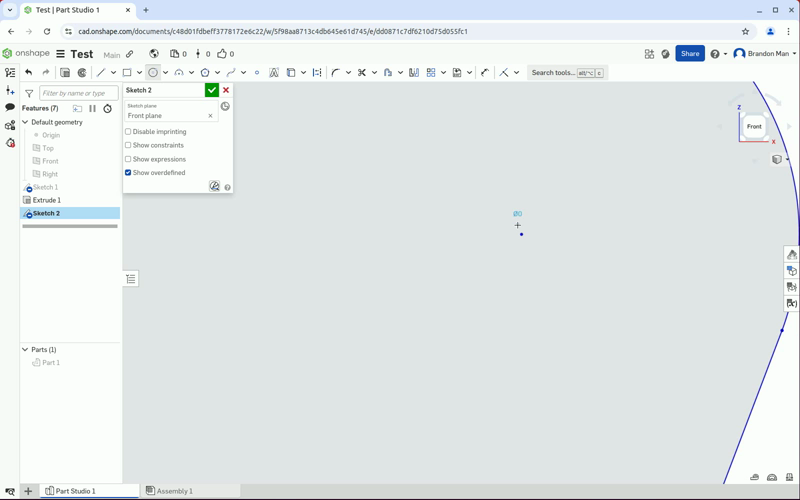
scroll(-6)
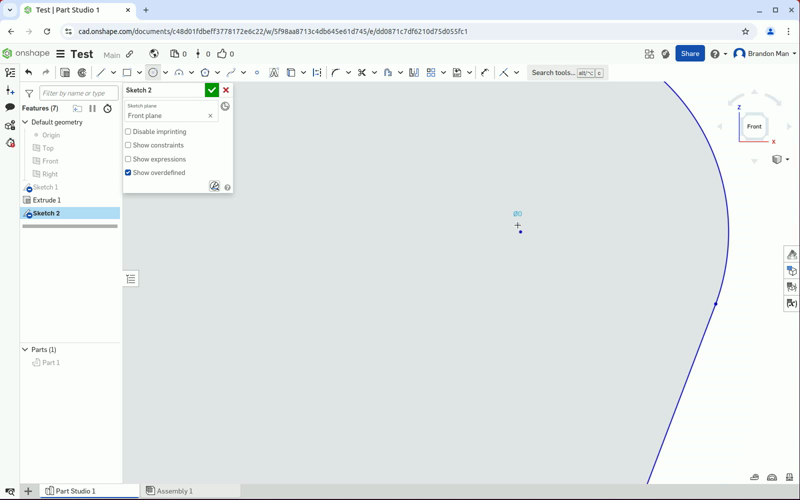
scroll(-6)
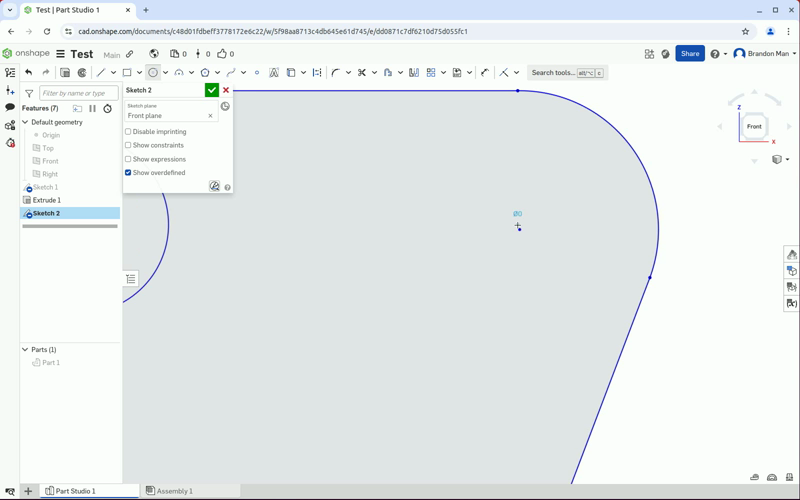
scroll(-6)
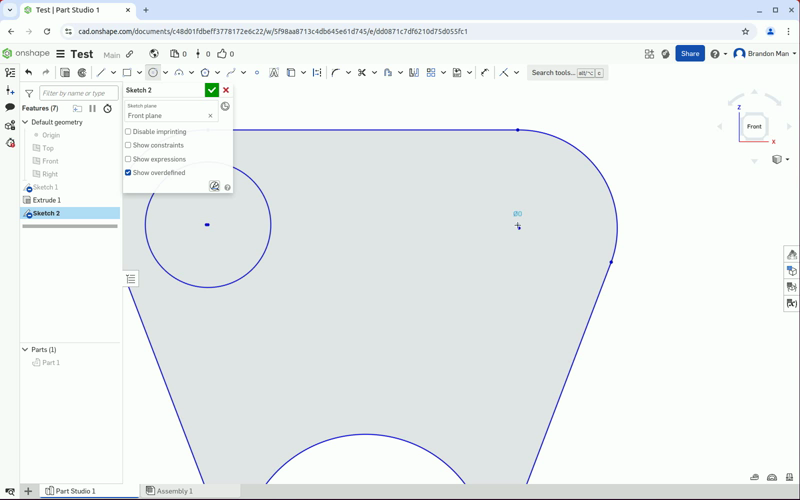
scroll(-6)
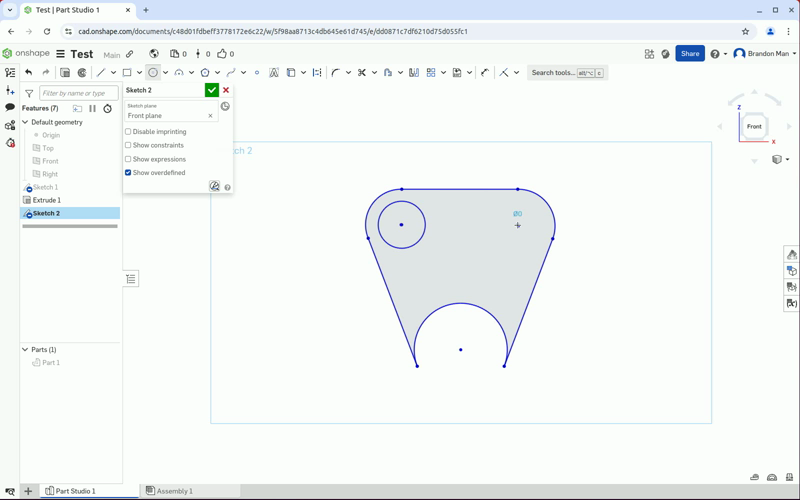
key_up(shift)
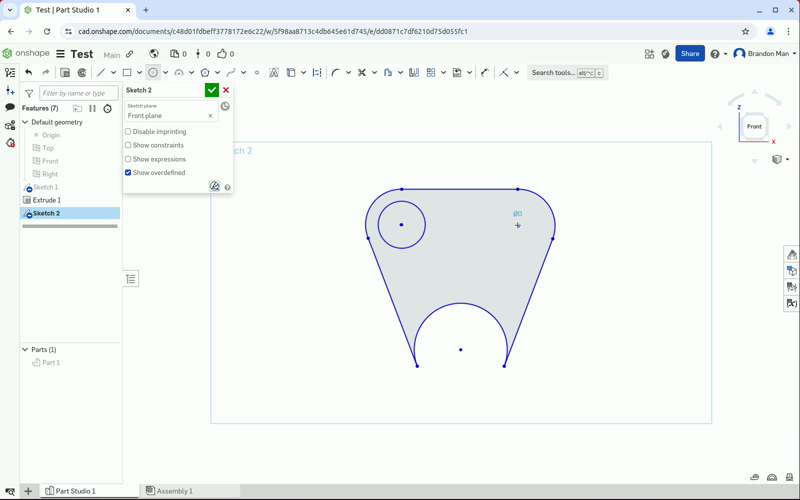
mouse_move(541, 224)
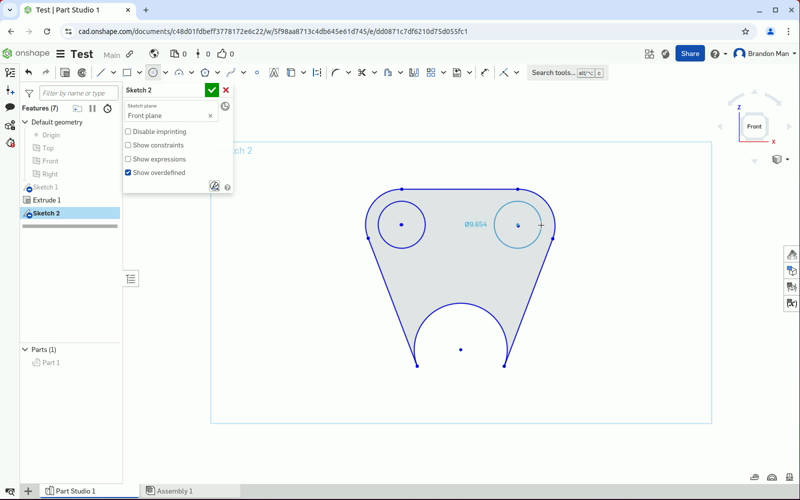
click(541, 224)
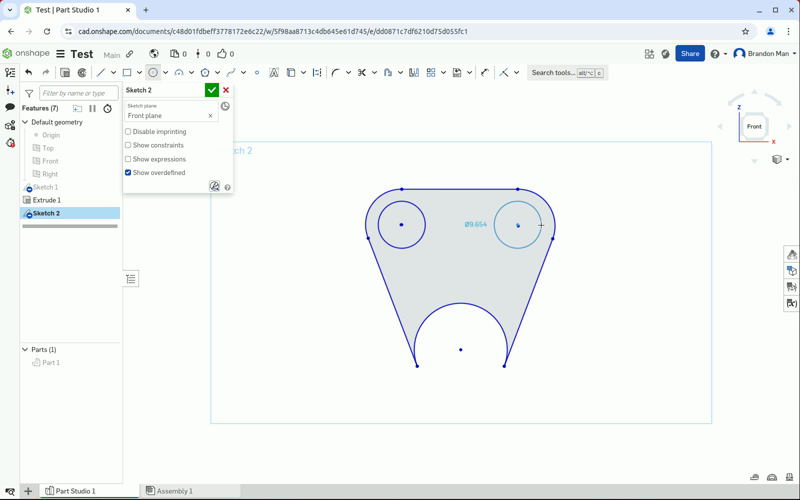
key(esc)
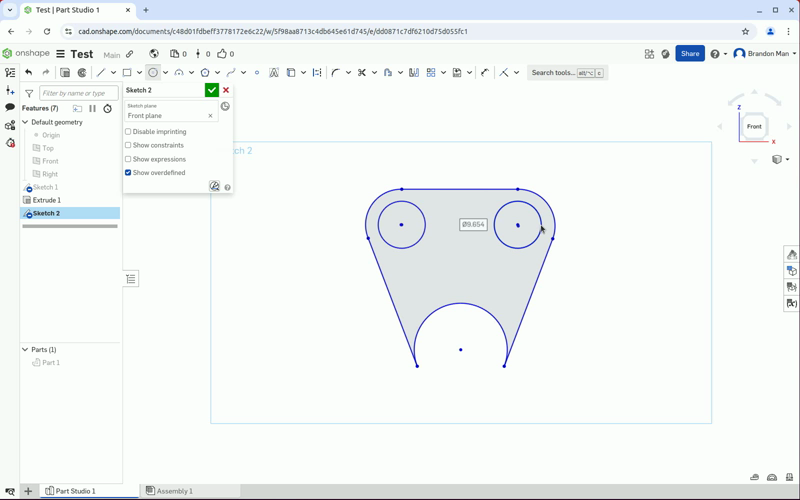
mouse_move(461, 230)
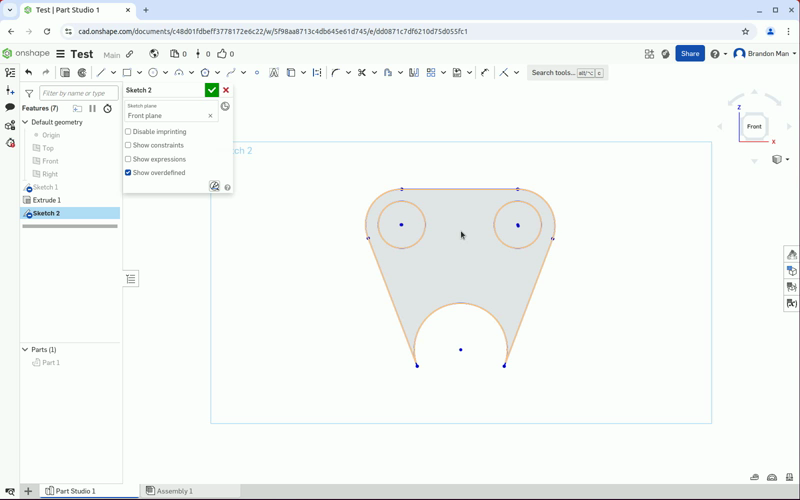
click(461, 230)
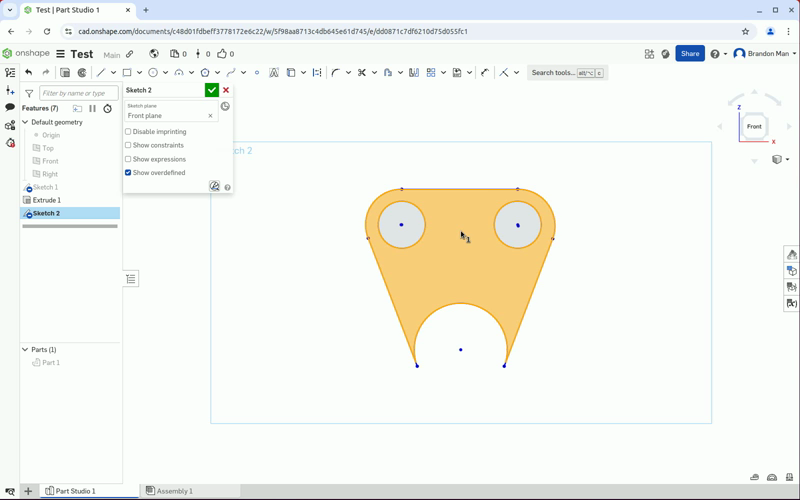
mouse_move(73, 352)
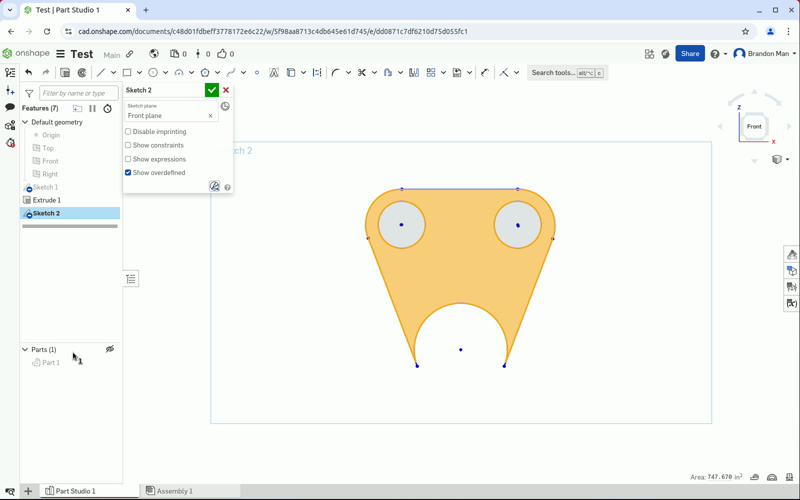
key(shift+y)
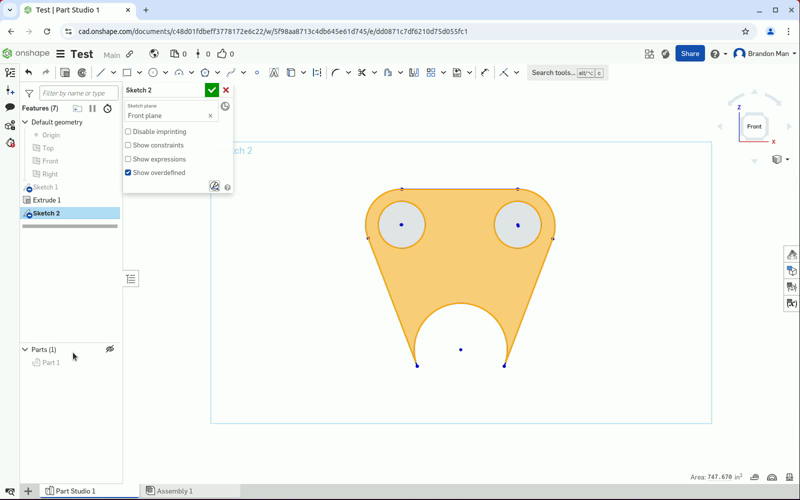
key(shift+e)
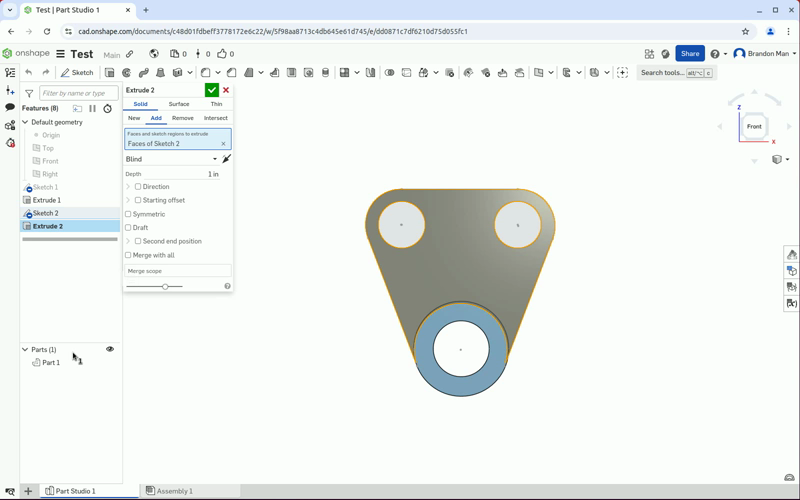
mouse_move(143, 106)
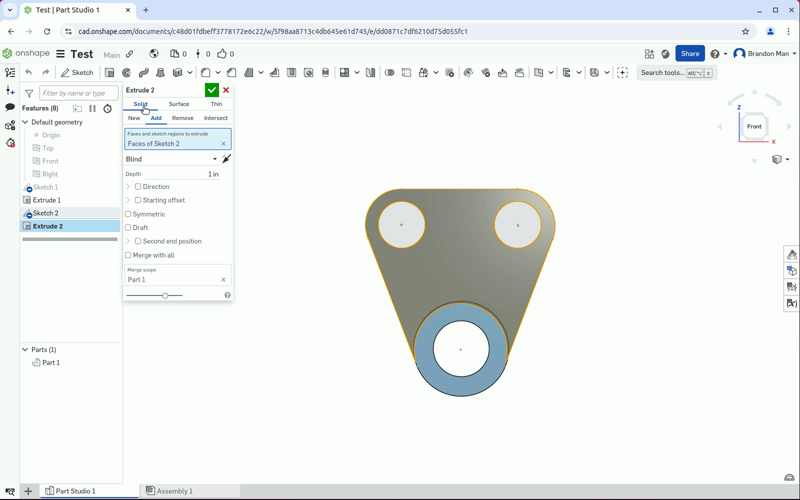
click(143, 106)
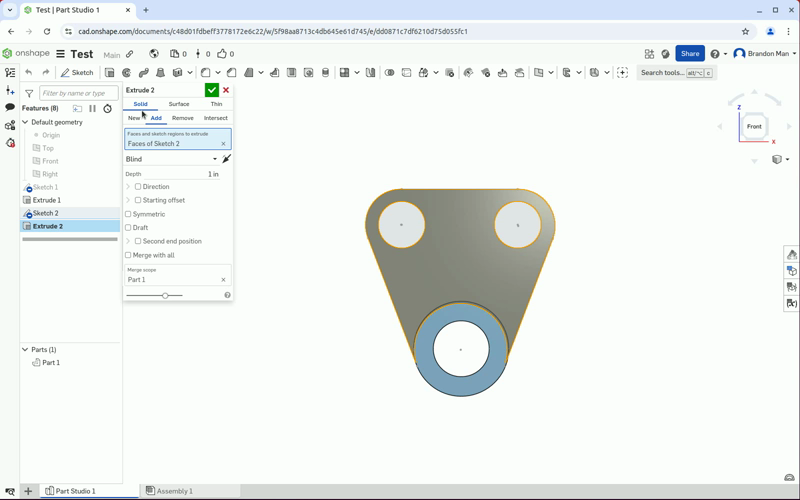
mouse_move(137, 120)
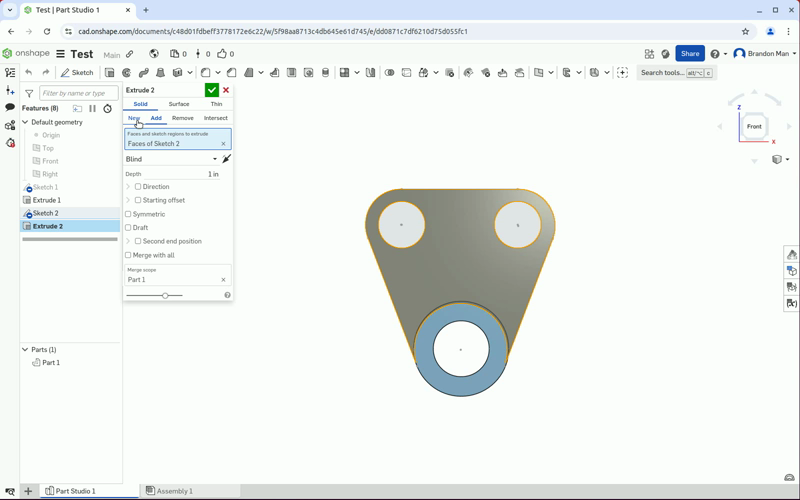
click(137, 120)
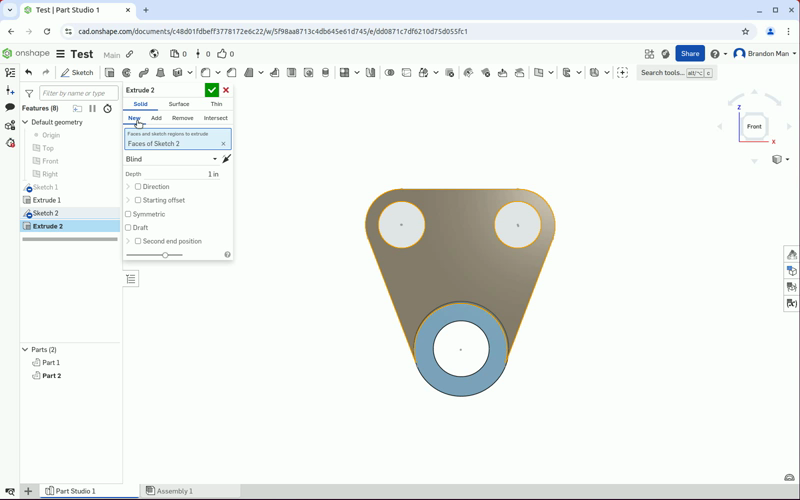
key(tab, 4)
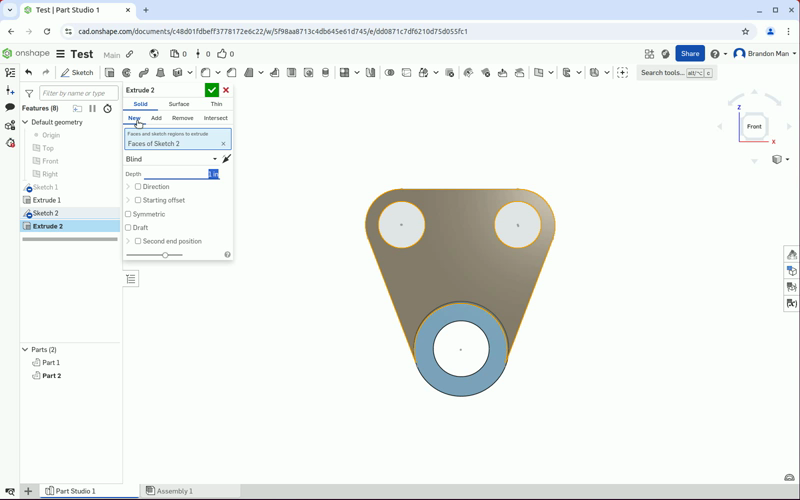
text(5.296)
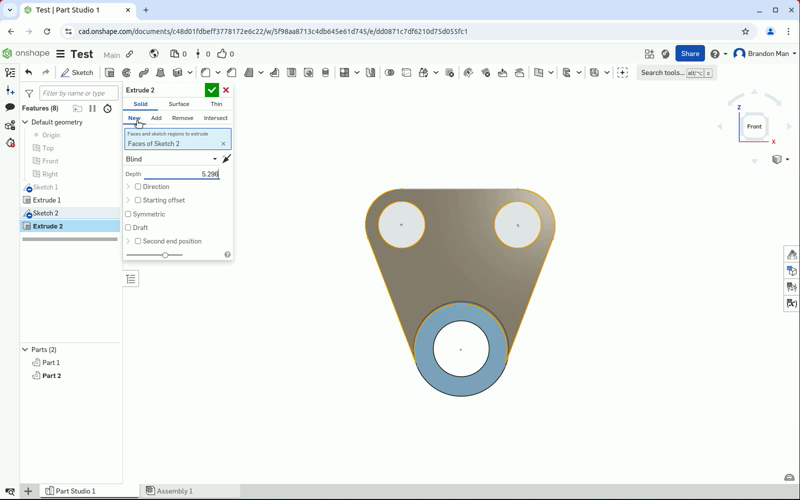
key(enter)
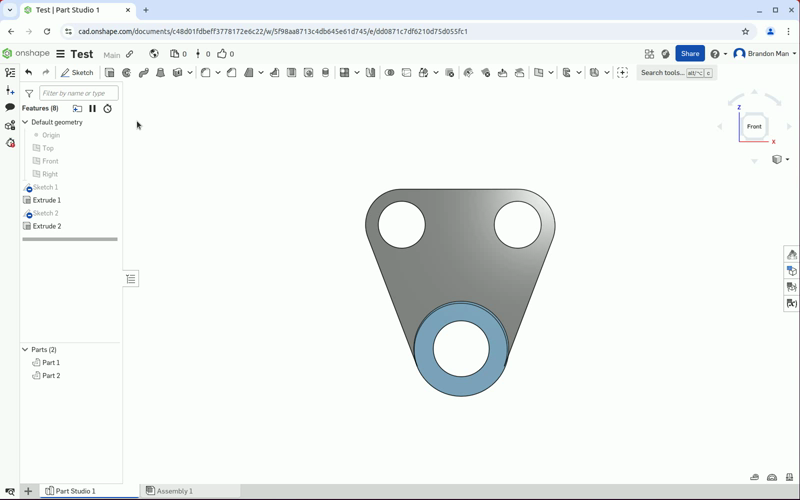
key(shift+h)
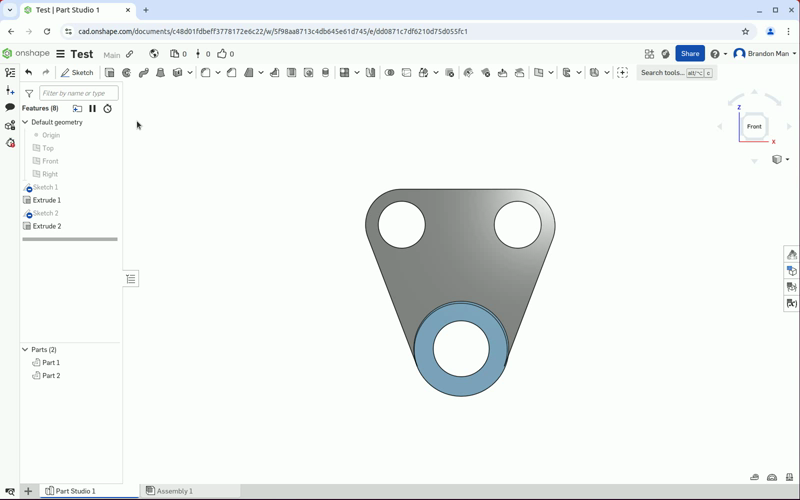
key(shift+h)
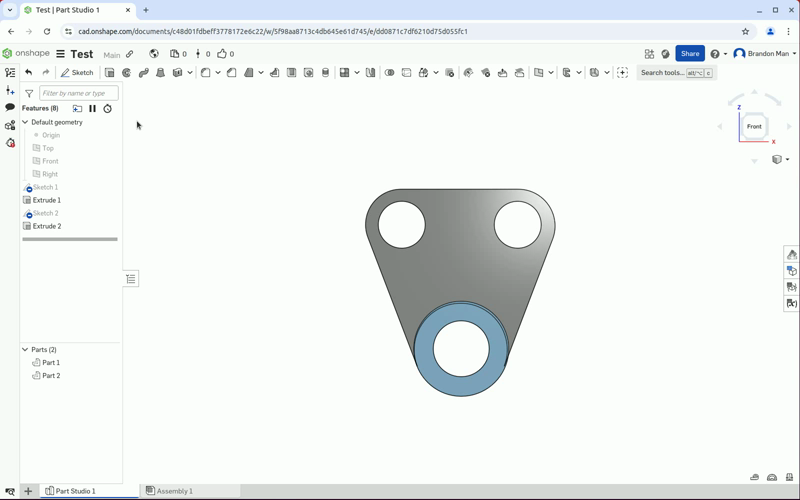
mouse_move(73, 189)
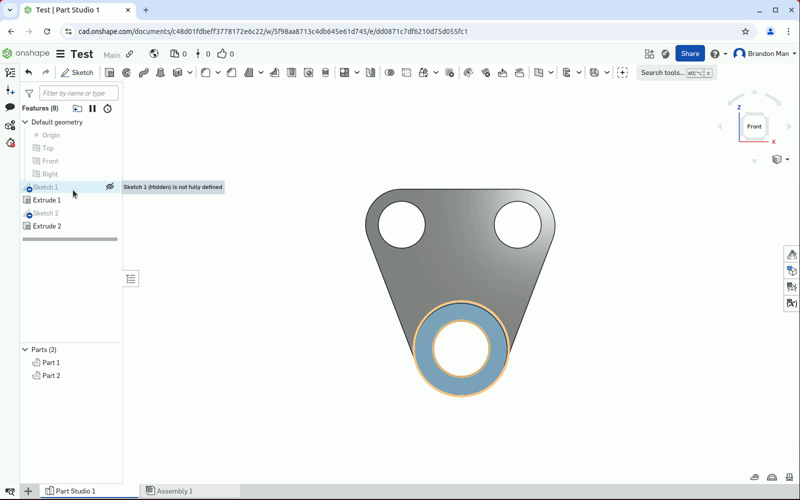
click(73, 189)
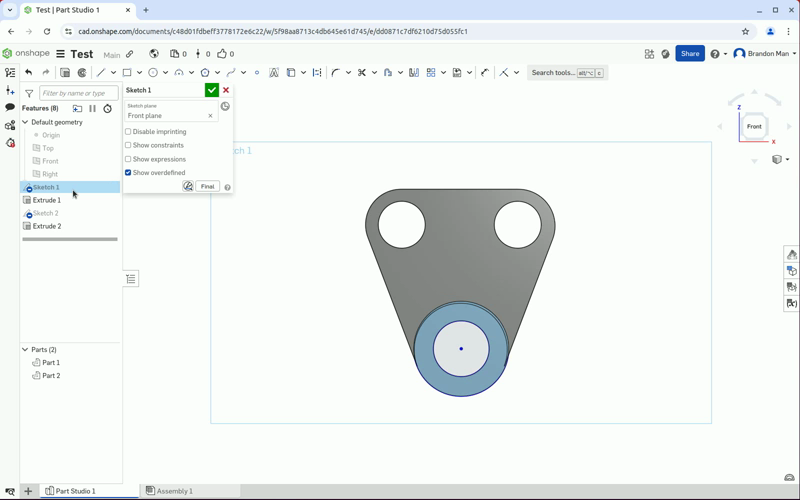
mouse_move(229, 92)
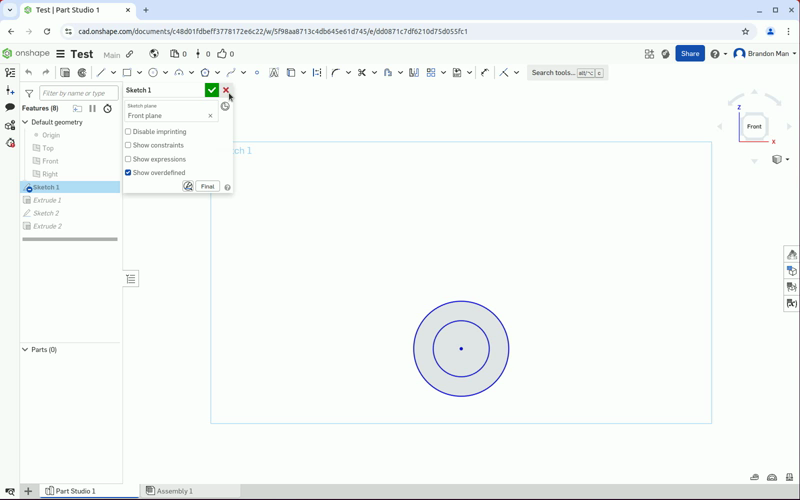
click(229, 92)
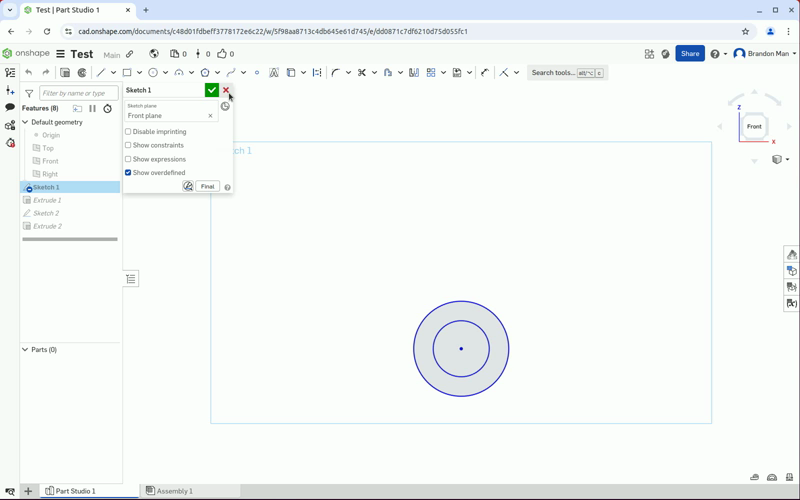
key(shift+s)
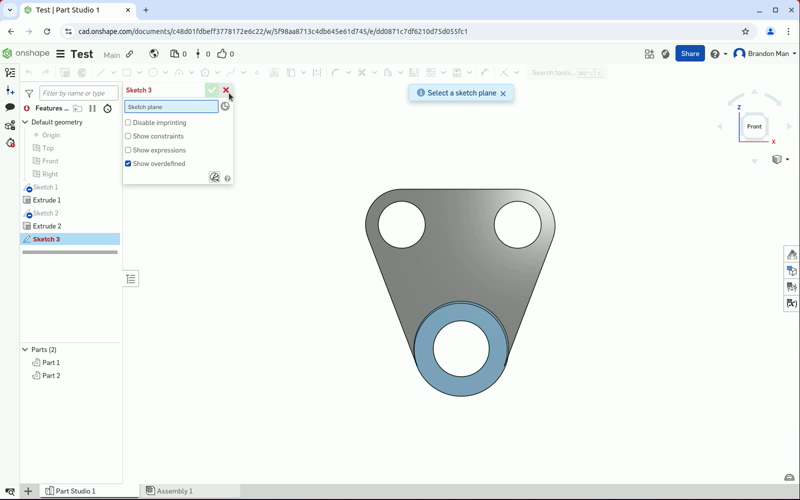
mouse_move(73, 163)
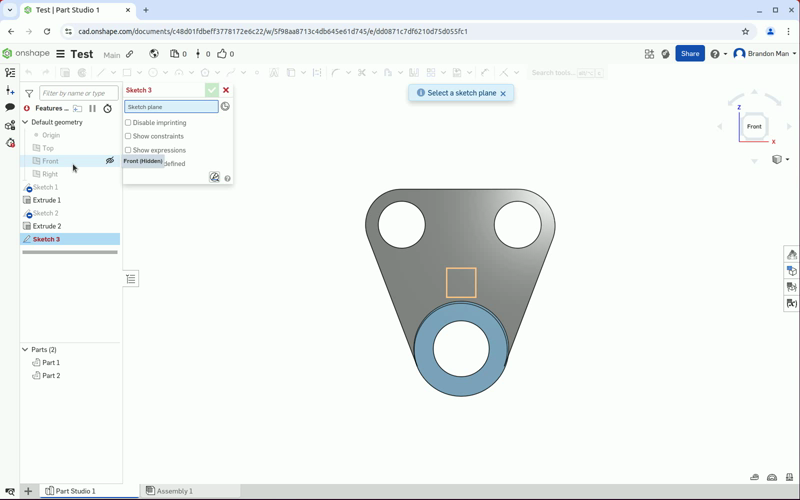
click(73, 163)
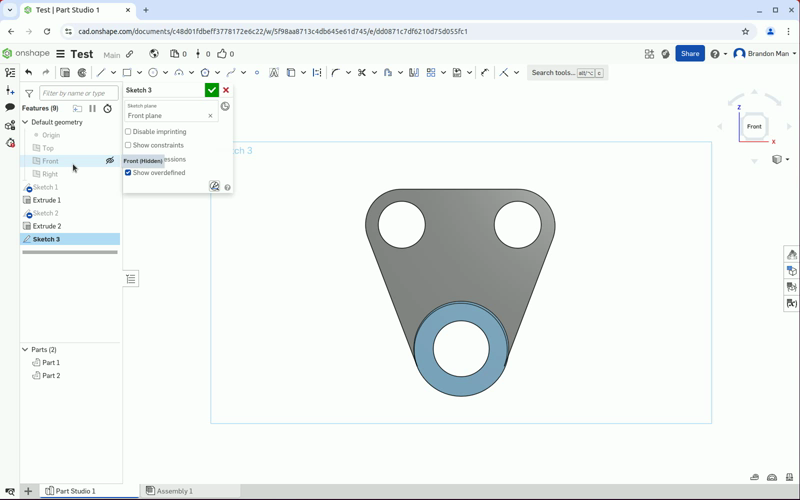
mouse_move(73, 352)
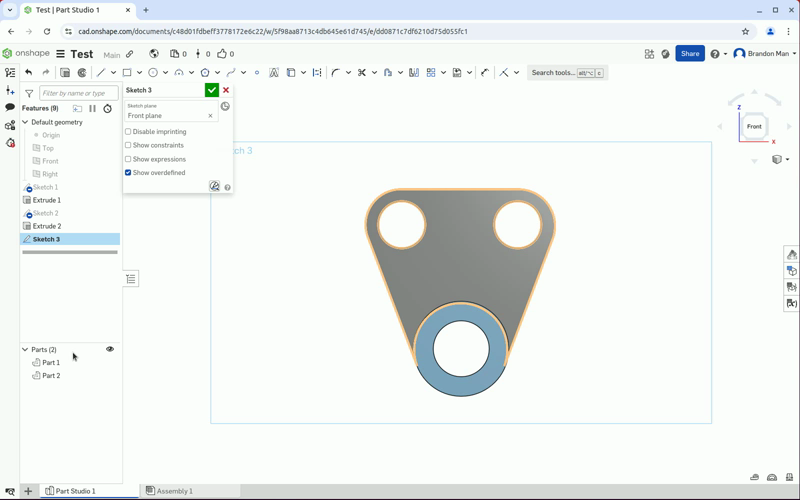
key(y)
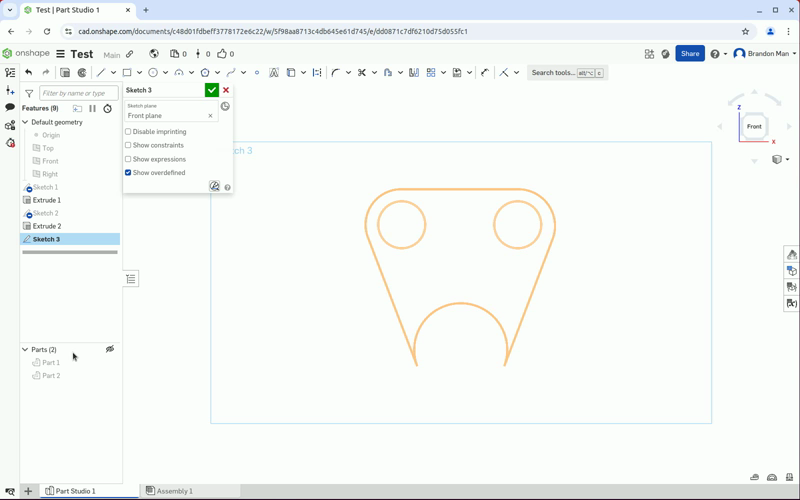
key(c)
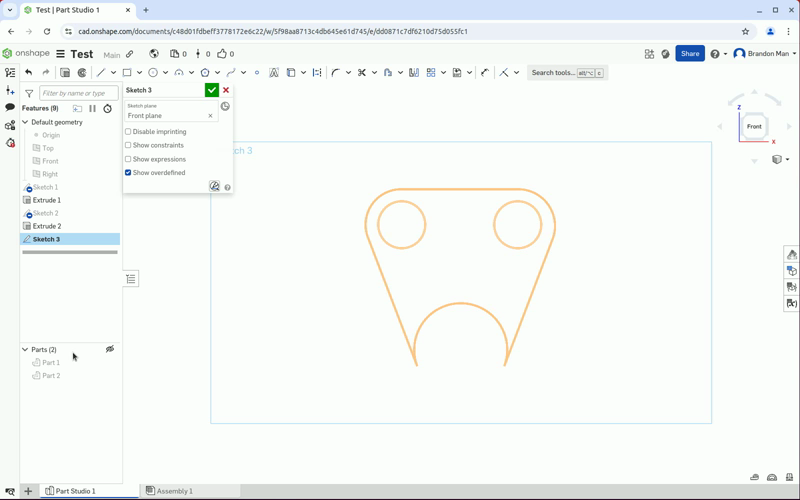
key_down(shift)
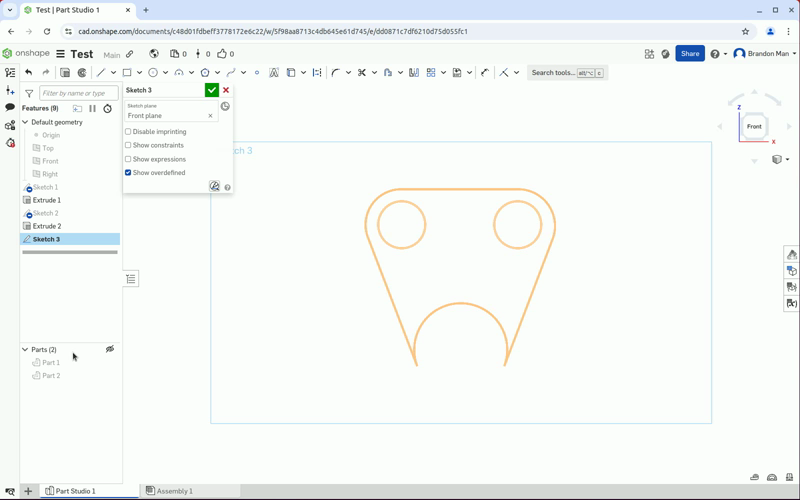
mouse_move(519, 224)
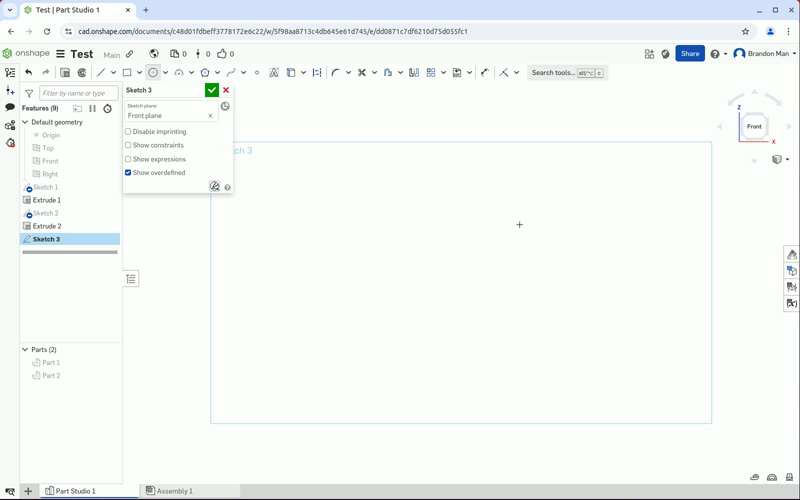
click(519, 224)
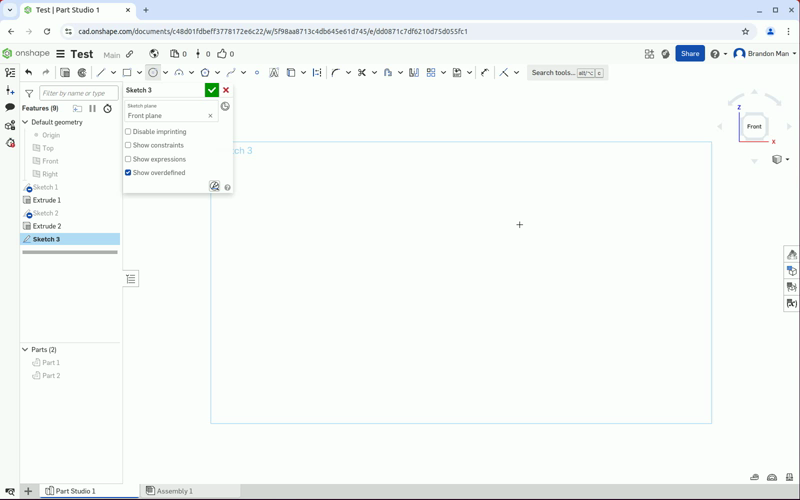
key_up(shift)
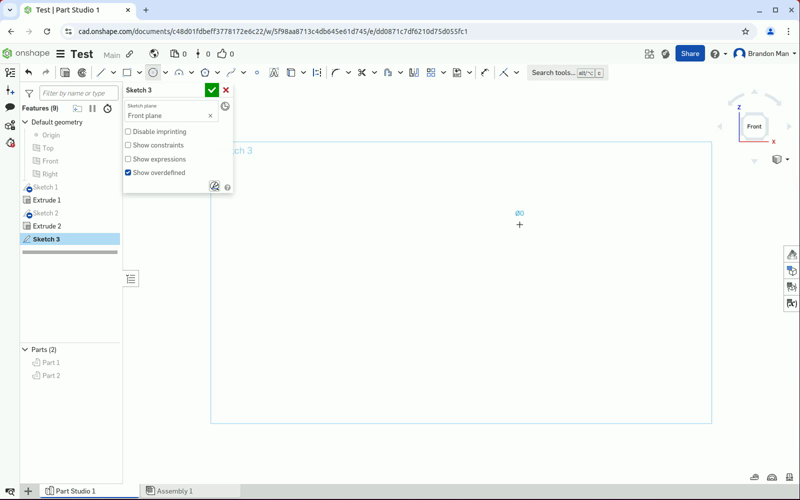
mouse_move(544, 224)
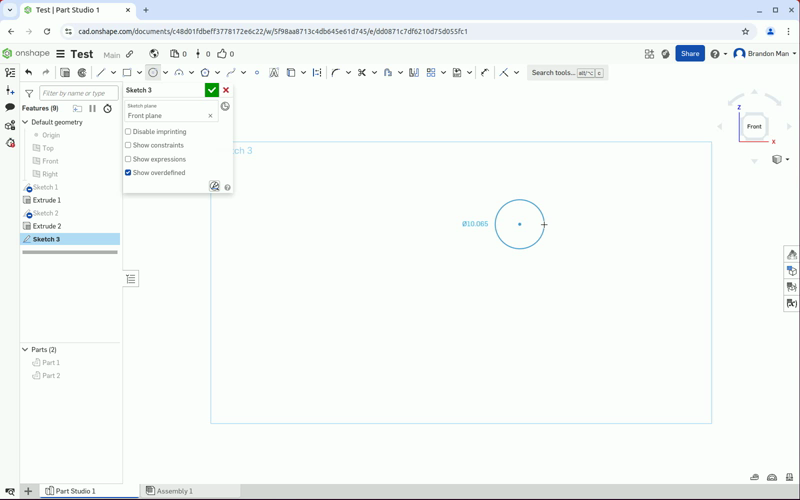
click(544, 224)
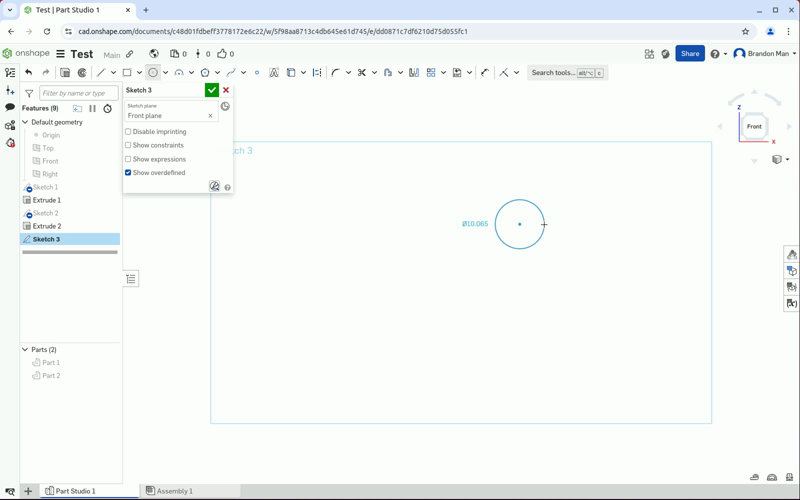
key(esc)
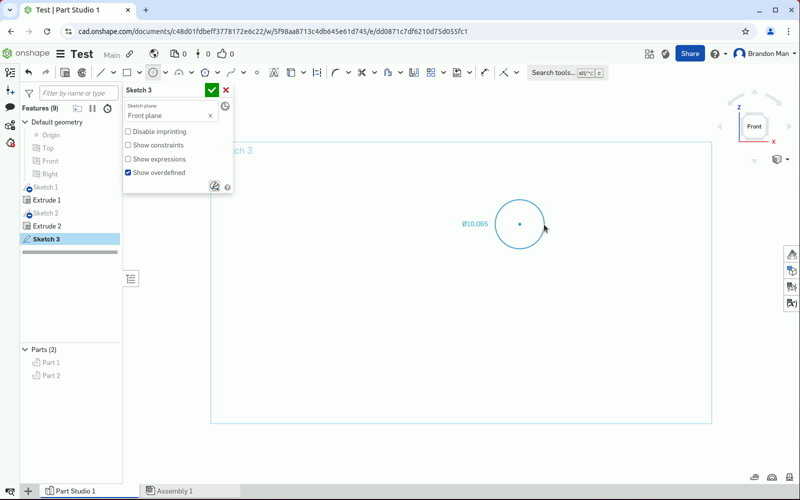
key(c)
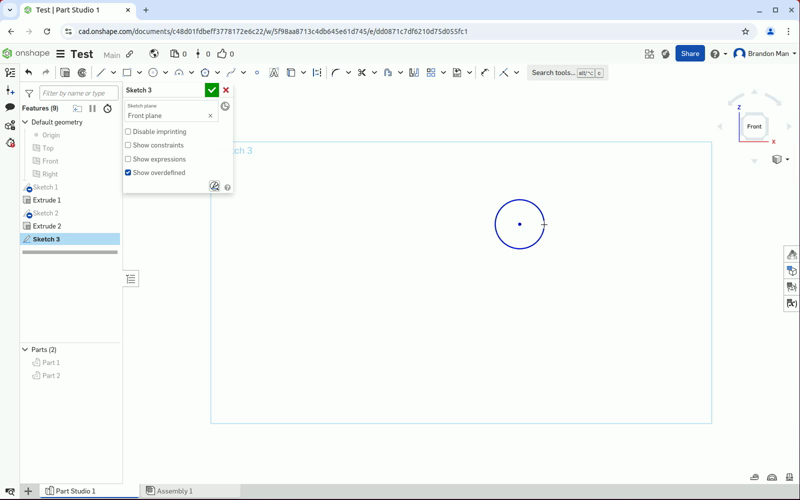
key_down(shift)
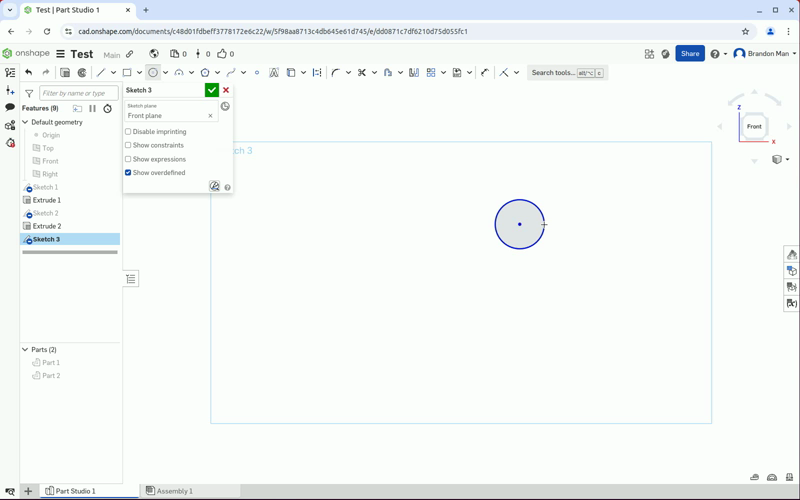
mouse_move(519, 224)
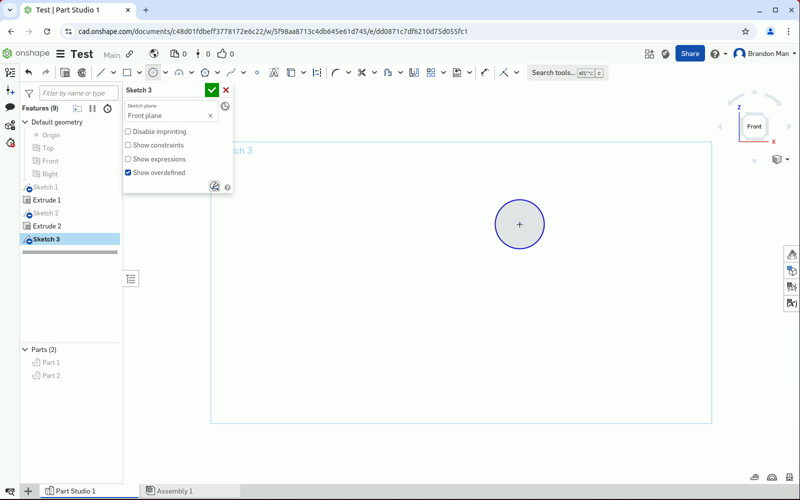
click(519, 224)
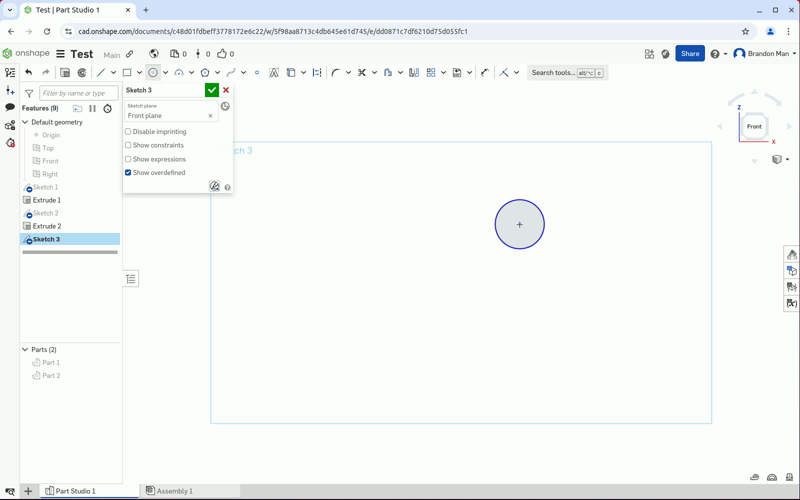
key_up(shift)
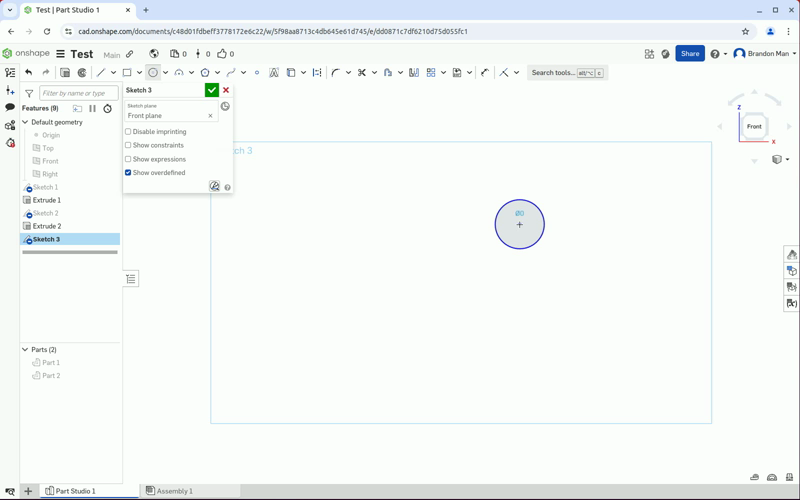
mouse_move(530, 224)
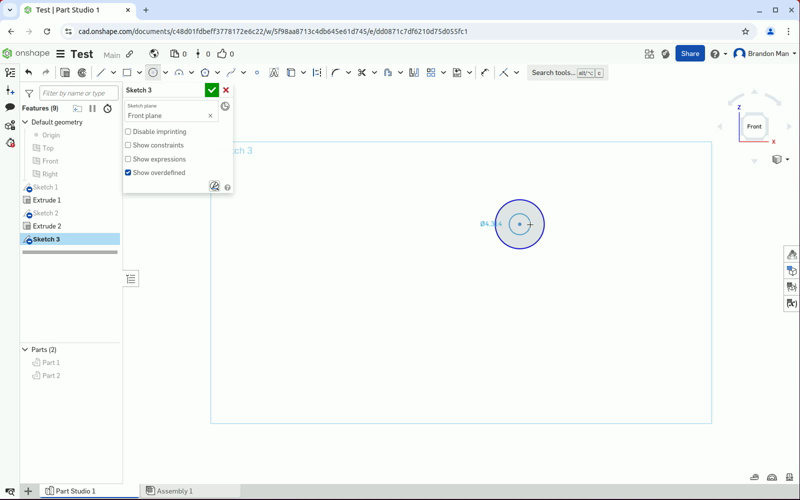
click(530, 224)
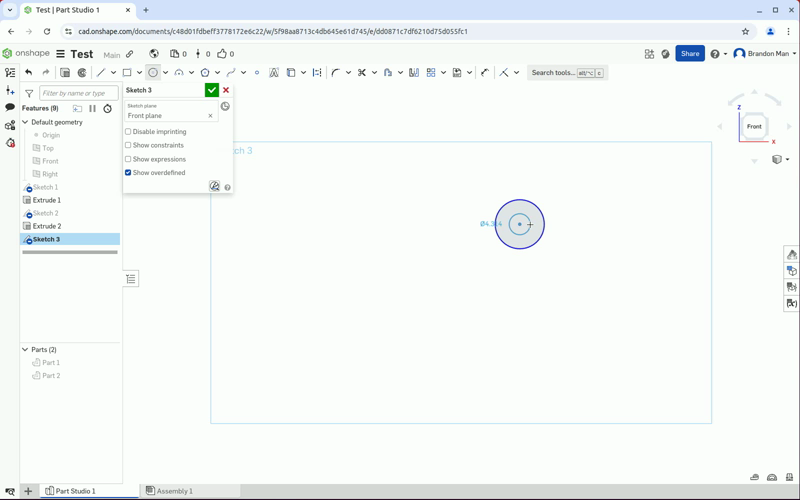
key(esc)
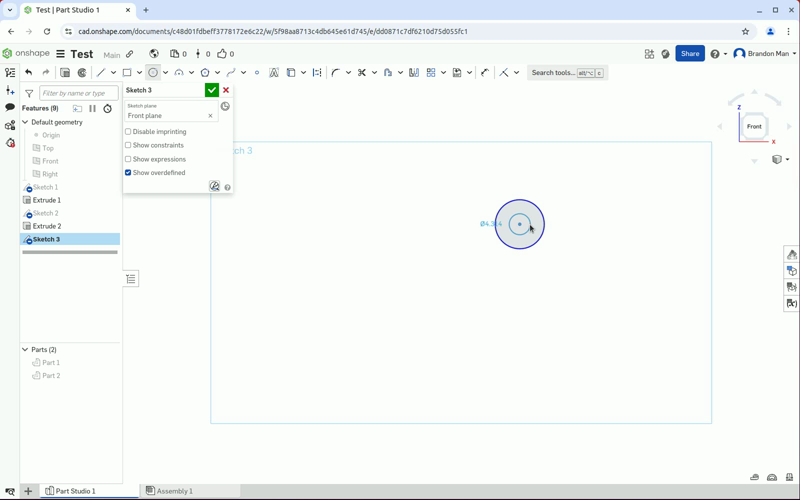
mouse_move(532, 213)
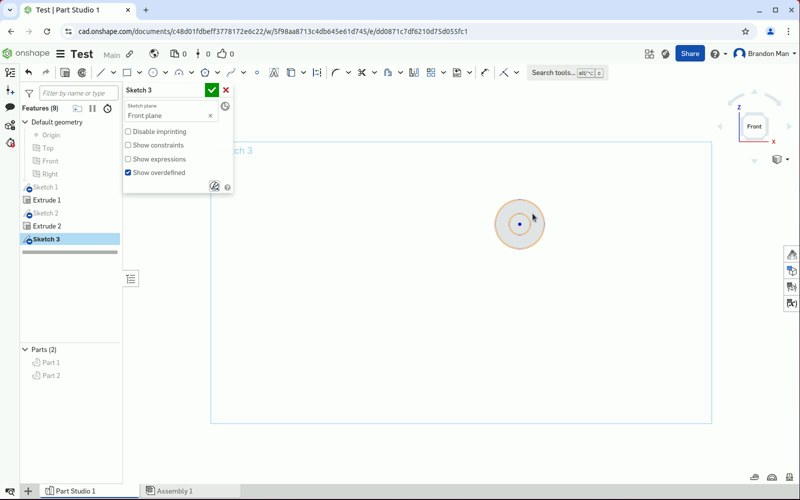
scroll(6)
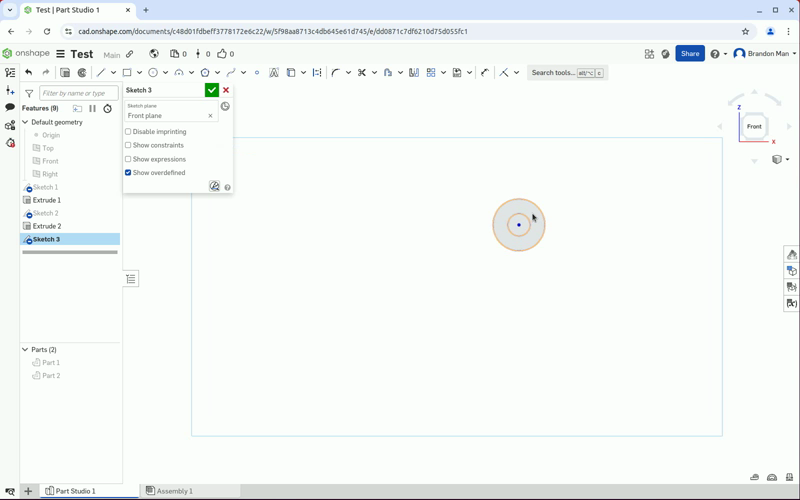
scroll(6)
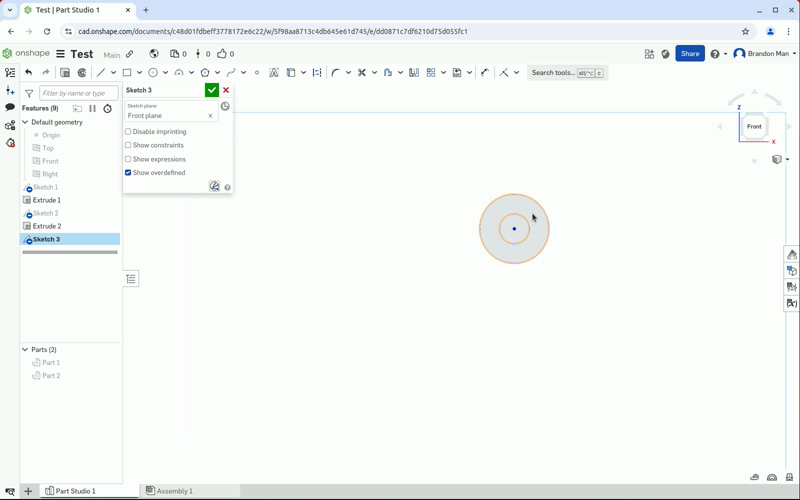
scroll(6)
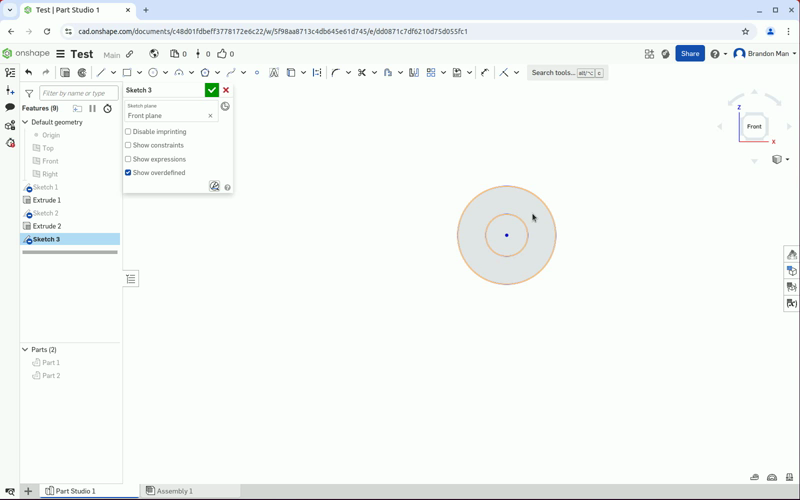
scroll(6)
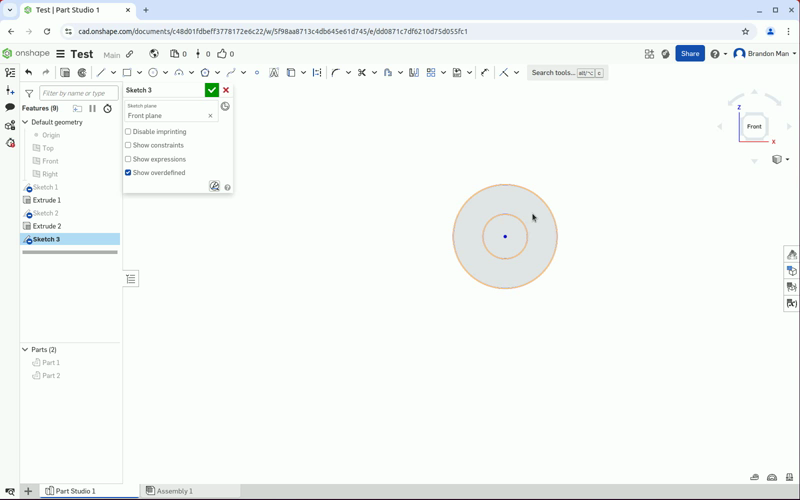
scroll(6)
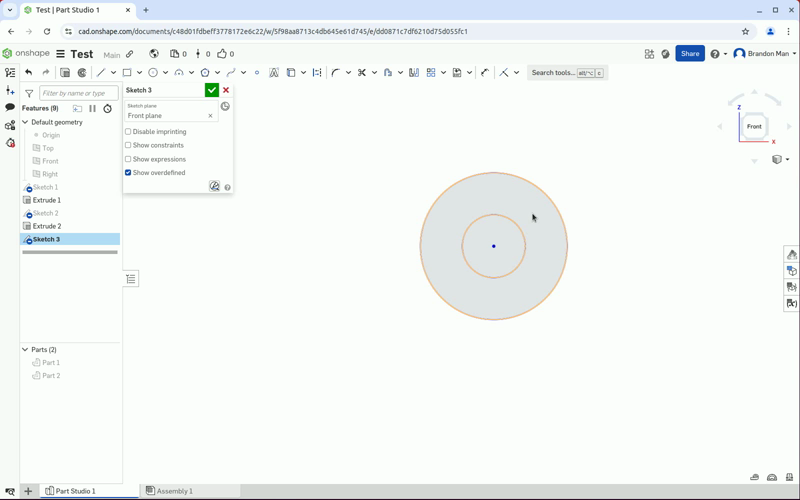
scroll(6)
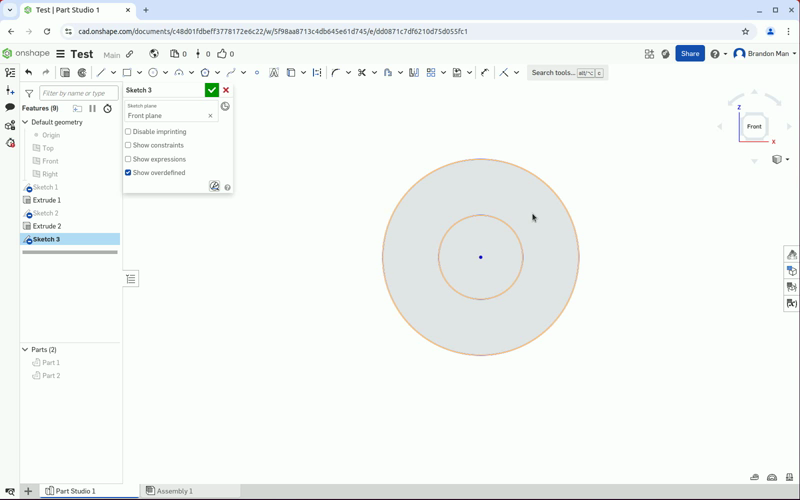
scroll(6)
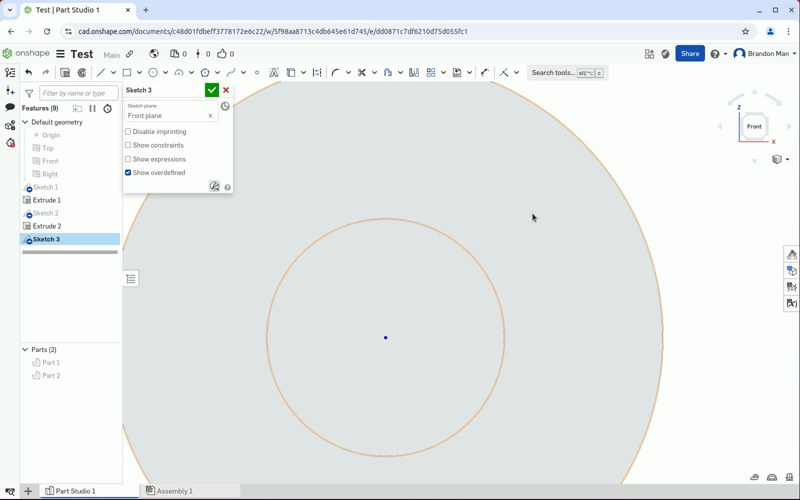
click(532, 213)
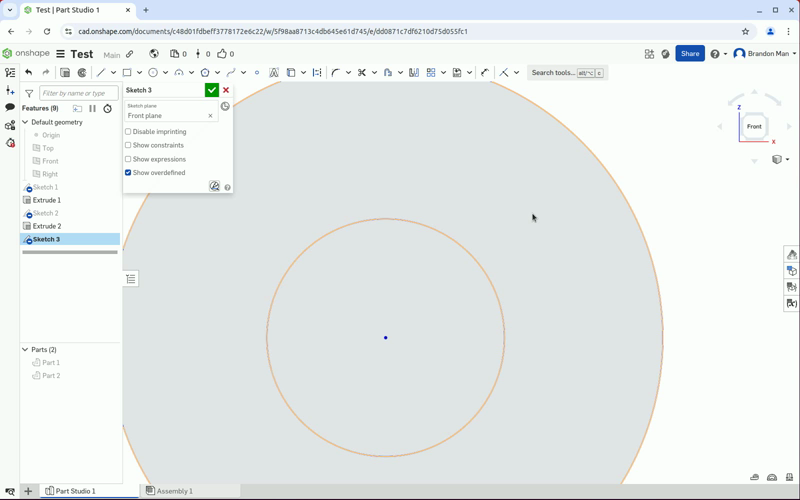
scroll(-6)
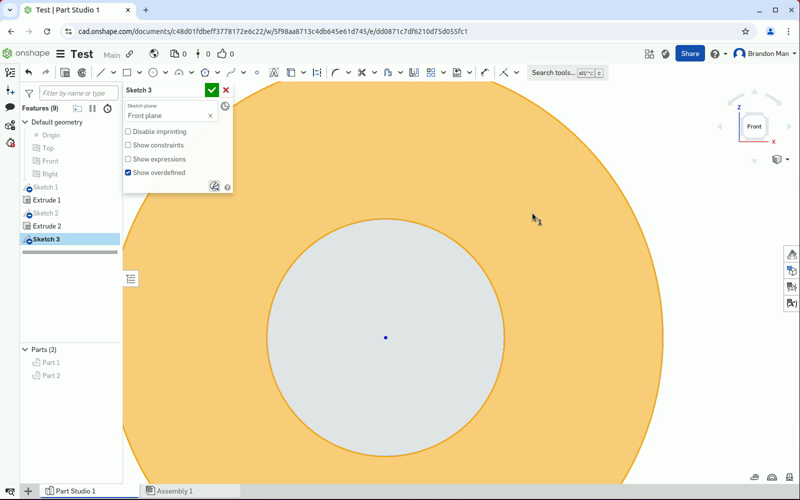
scroll(-6)
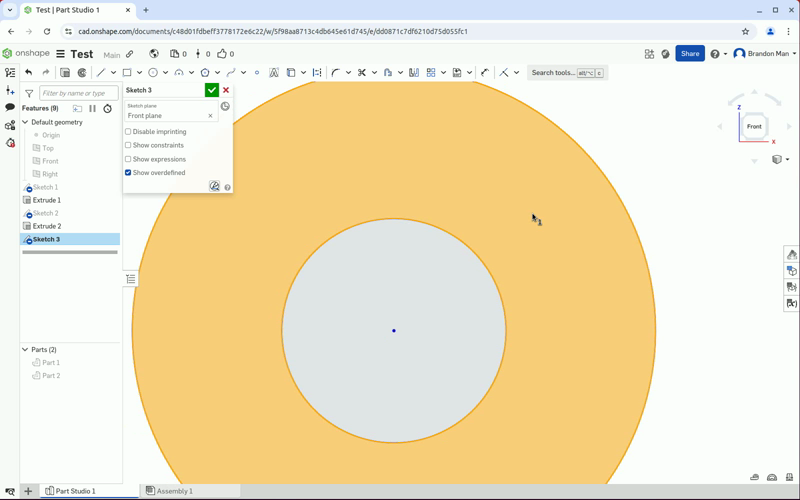
scroll(-6)
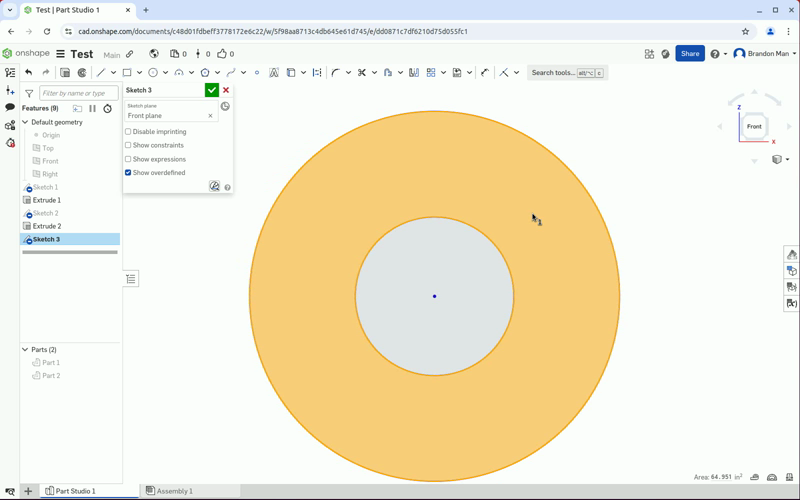
scroll(-6)
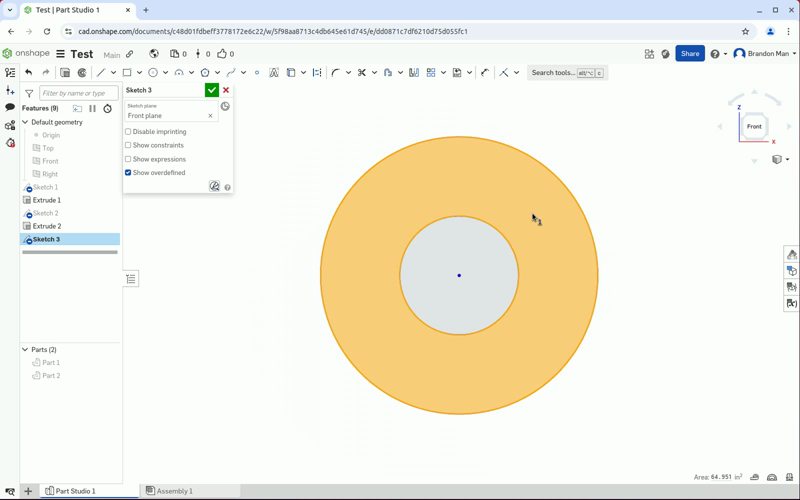
scroll(-6)
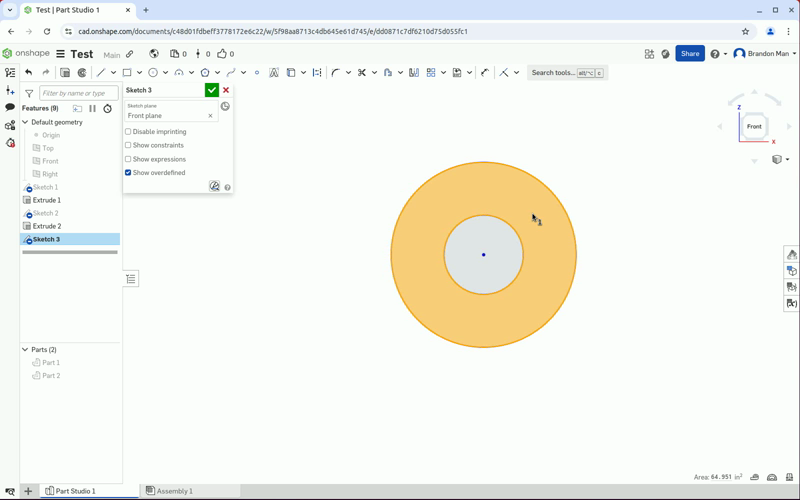
scroll(-6)
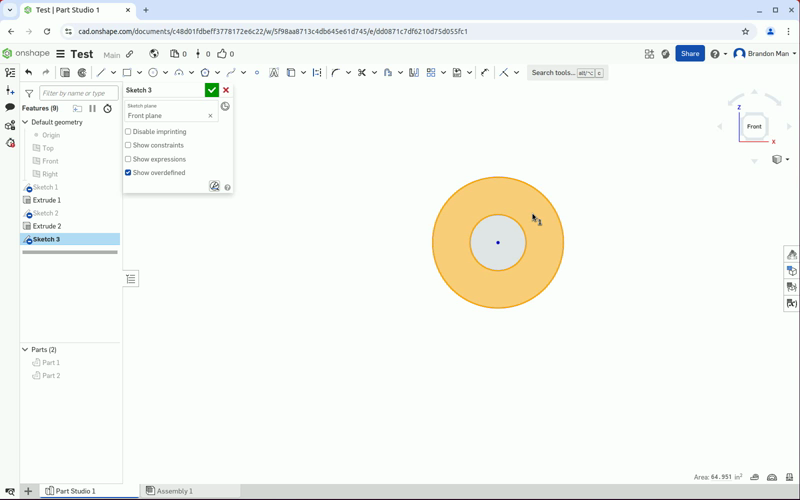
scroll(-6)
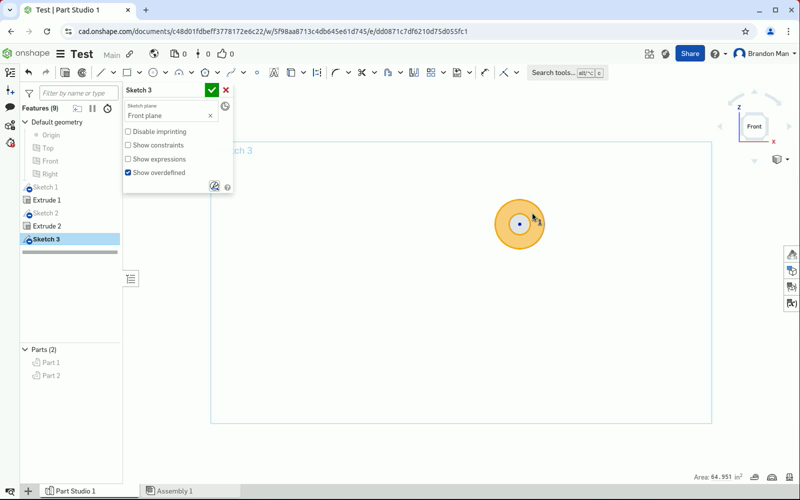
mouse_move(73, 352)
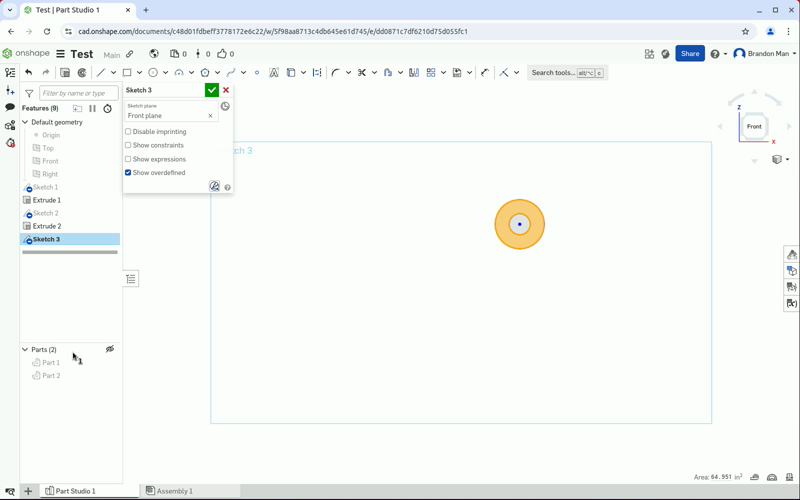
key(shift+y)
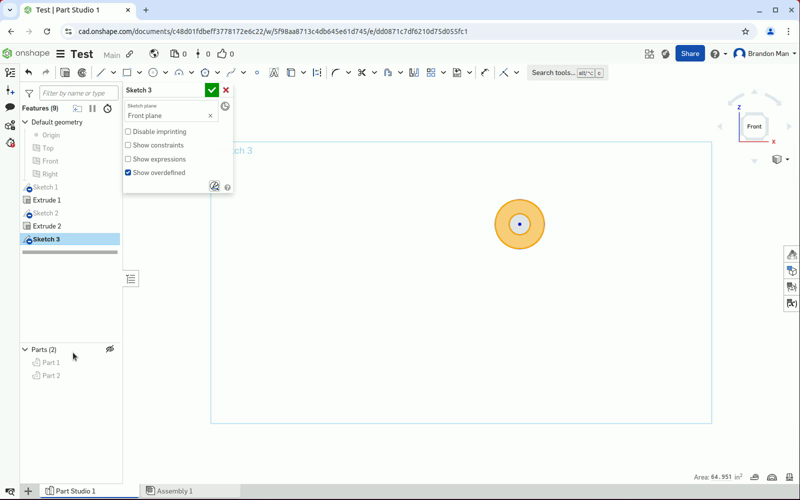
key(shift+e)
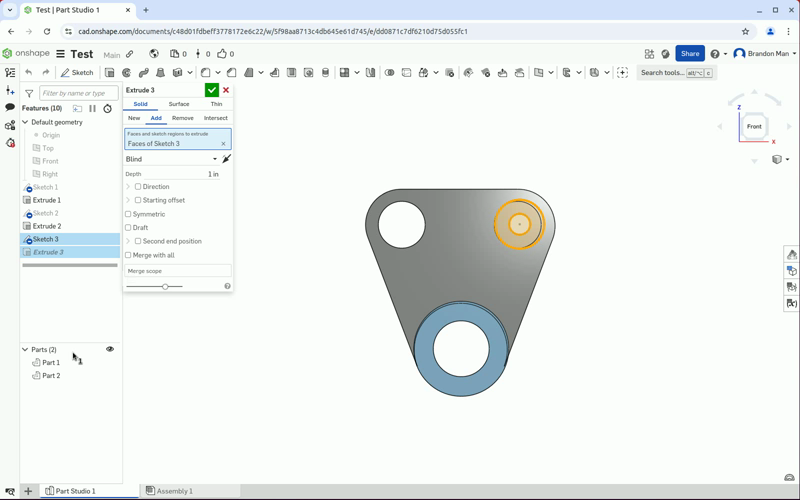
mouse_move(143, 106)
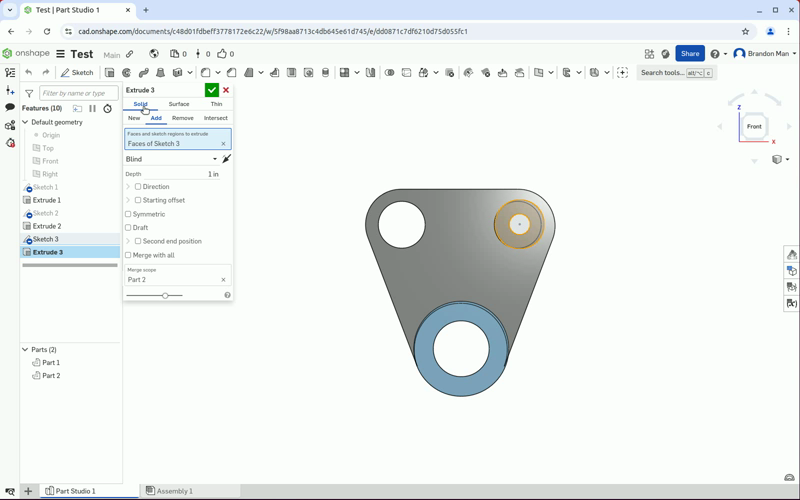
click(143, 106)
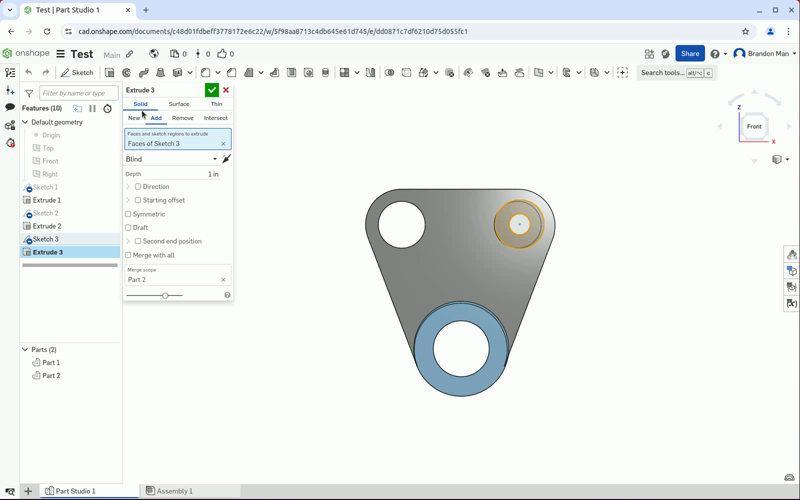
mouse_move(137, 120)
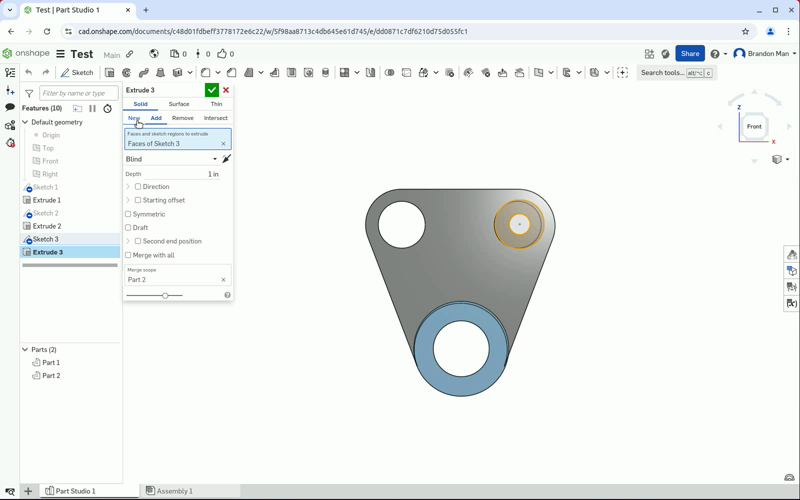
click(137, 120)
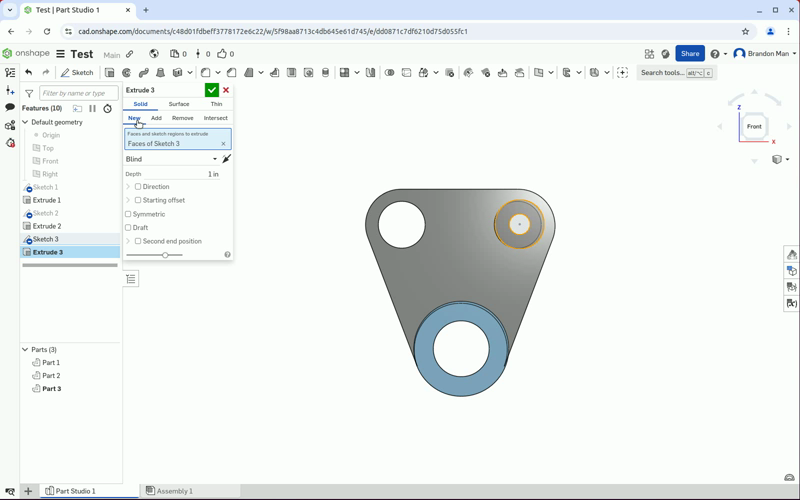
key(tab, 4)
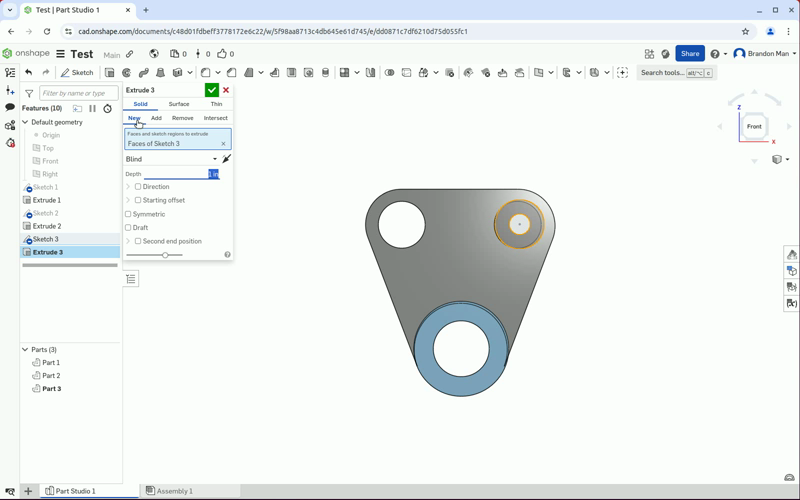
text(6.499)
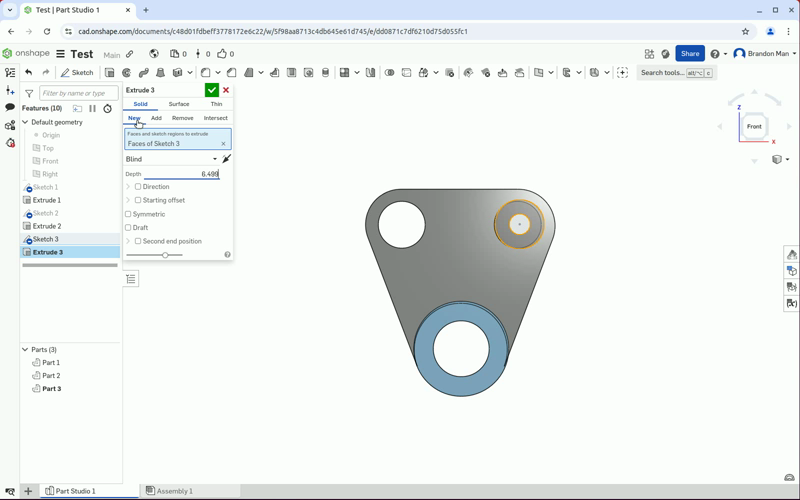
key(enter)
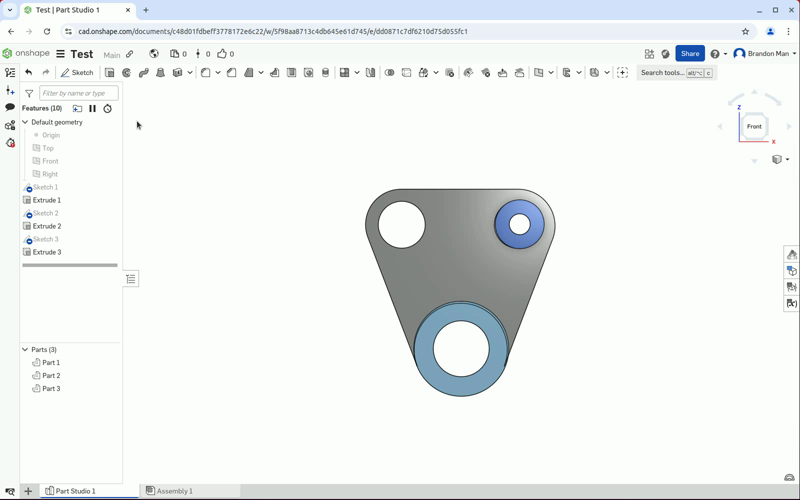
key(shift+h)
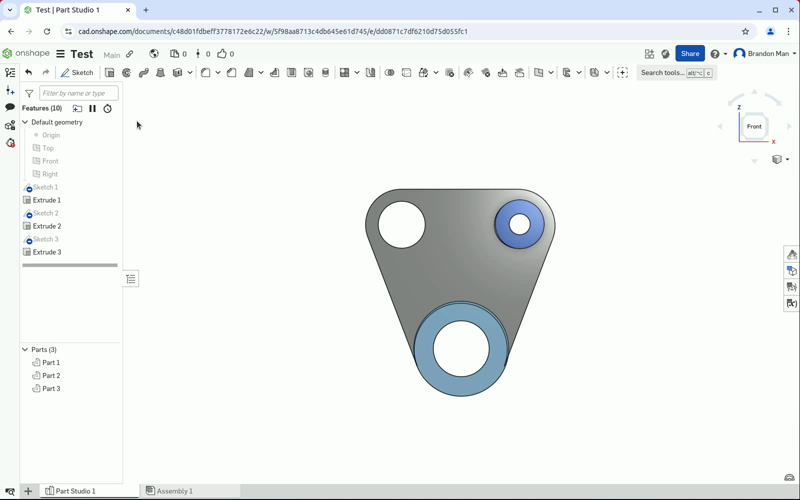
key(shift+h)
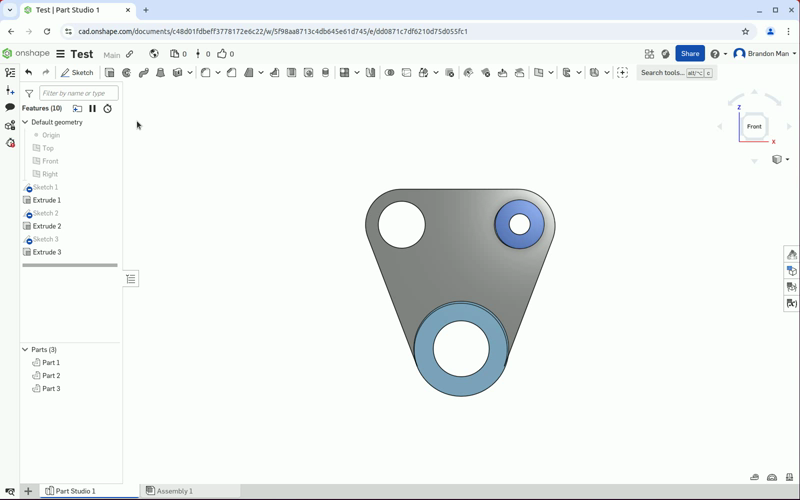
mouse_move(73, 189)
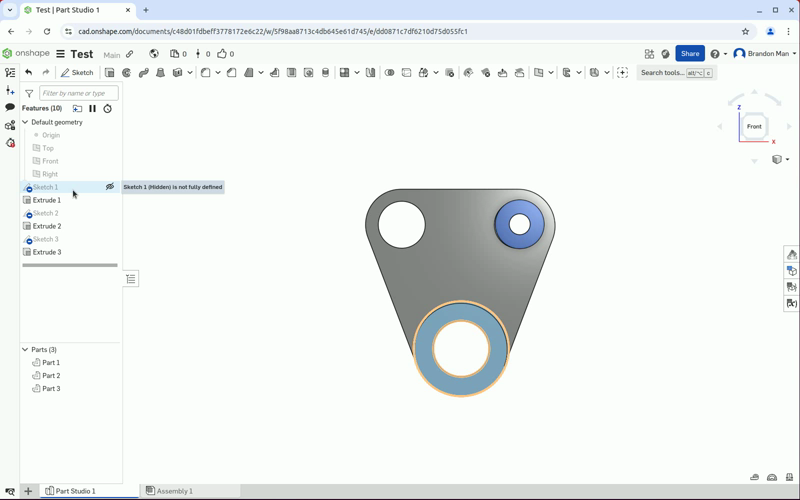
click(73, 189)
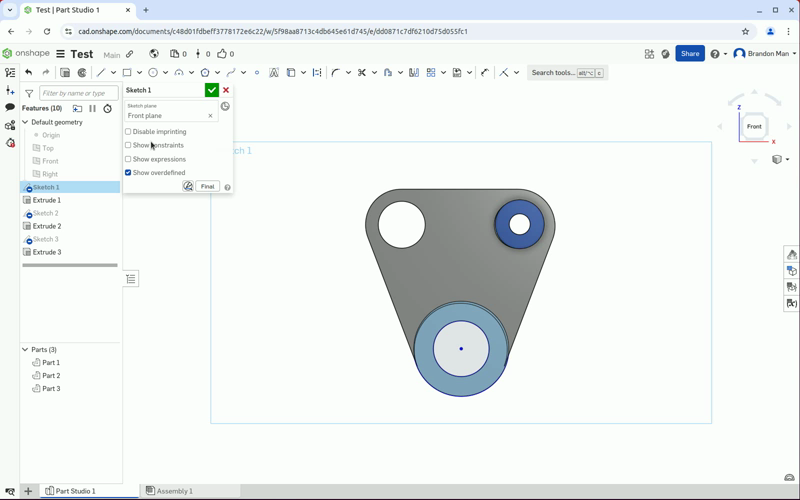
mouse_move(229, 92)
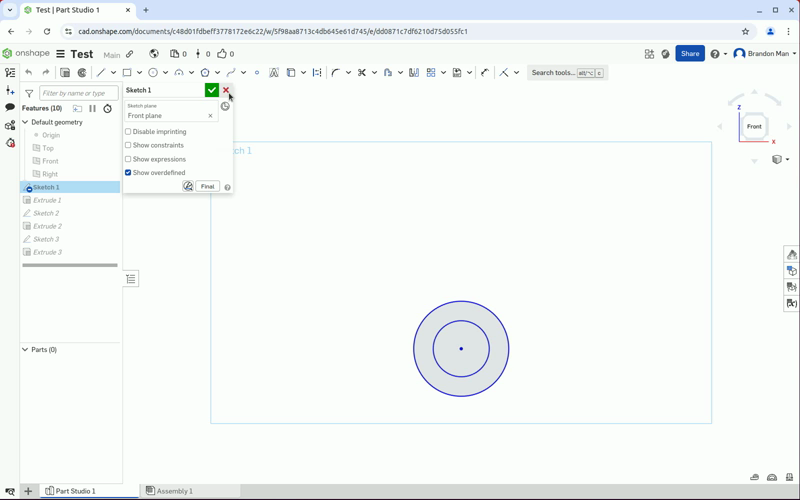
click(229, 92)
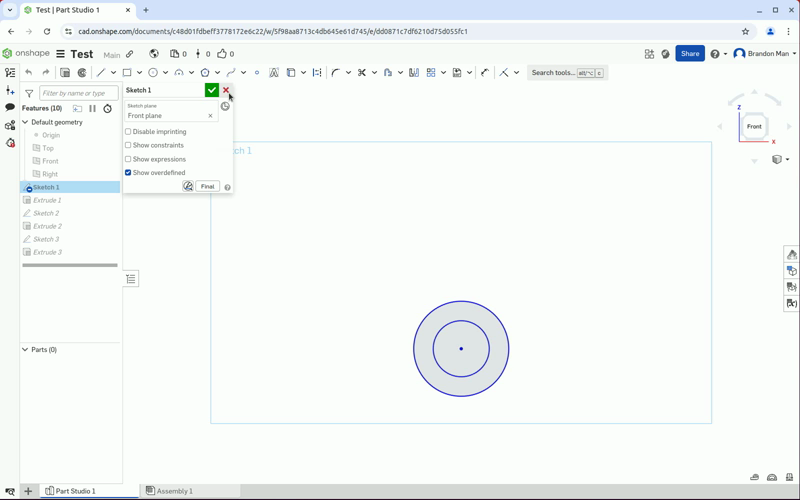
key(shift+s)
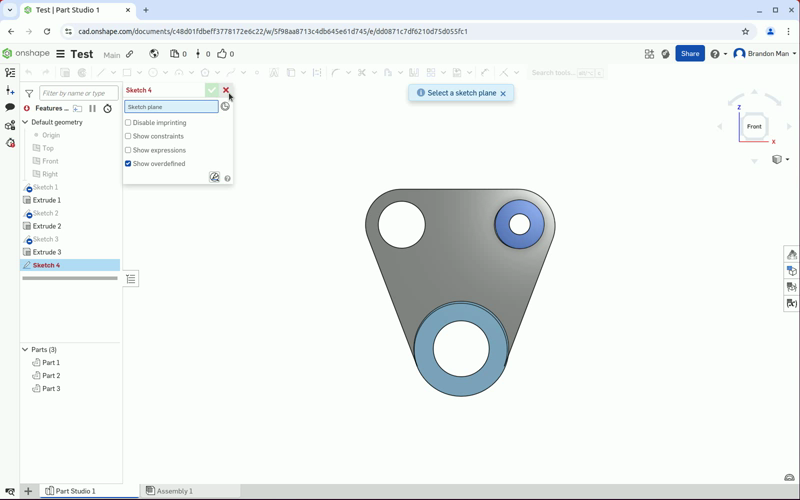
mouse_move(73, 163)
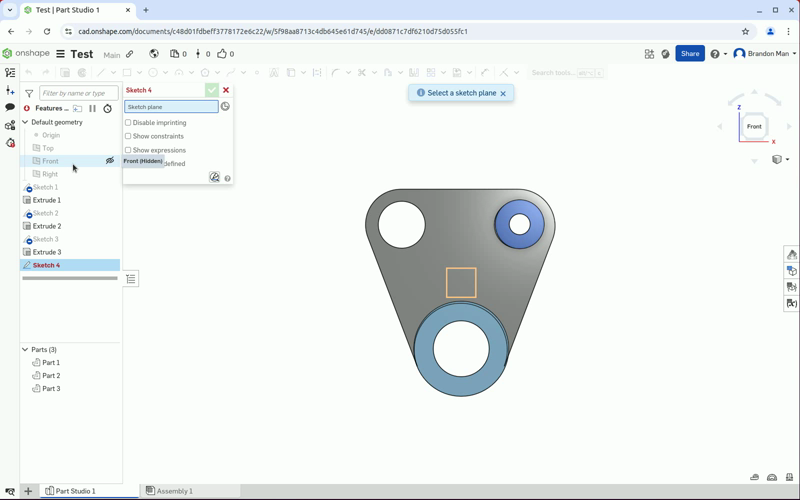
click(73, 163)
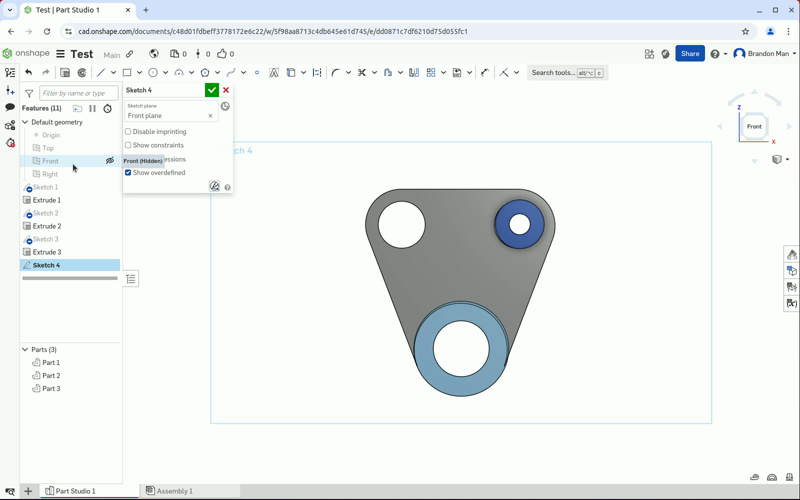
mouse_move(73, 352)
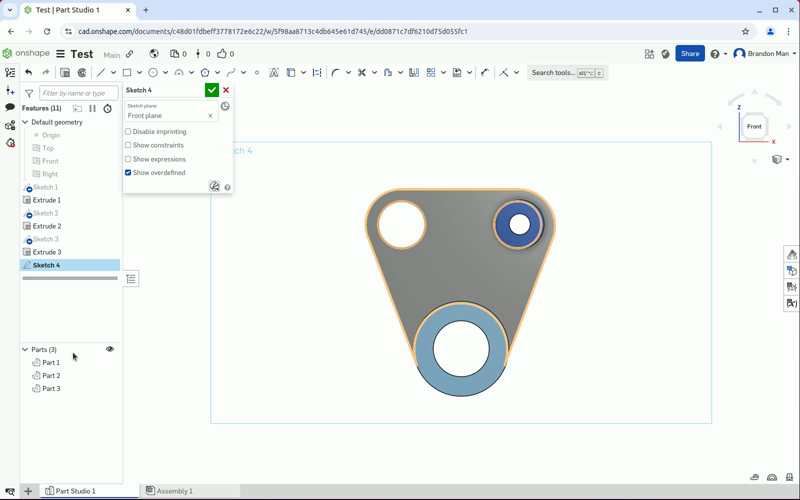
key(y)
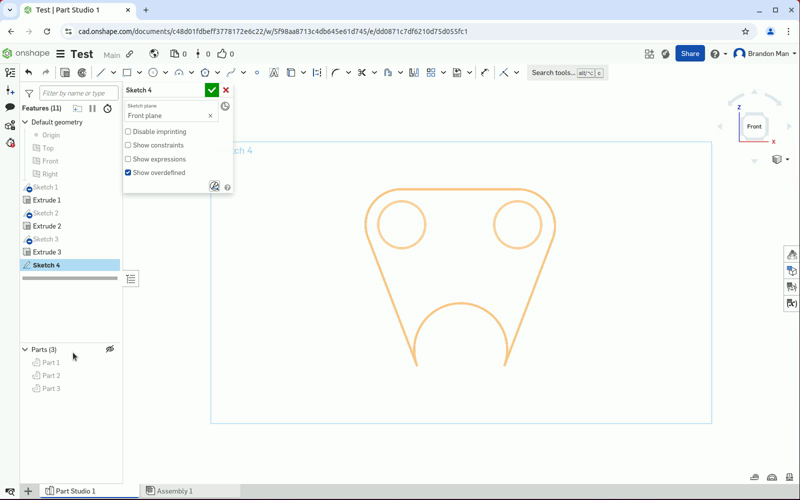
key(c)
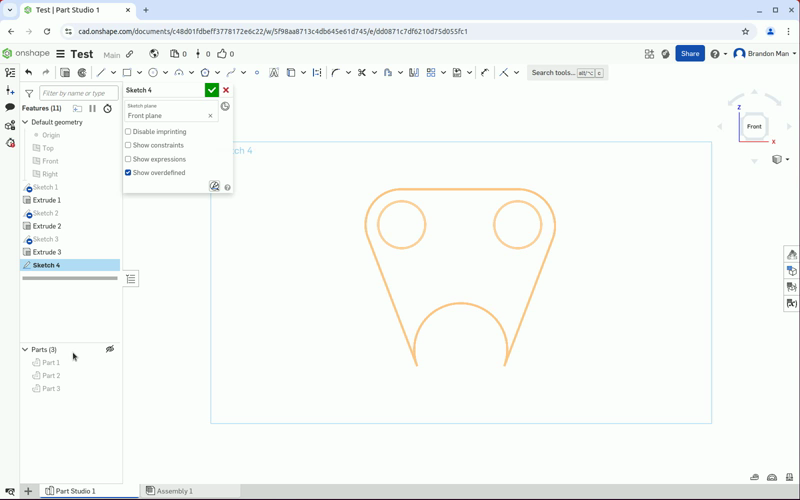
key_down(shift)
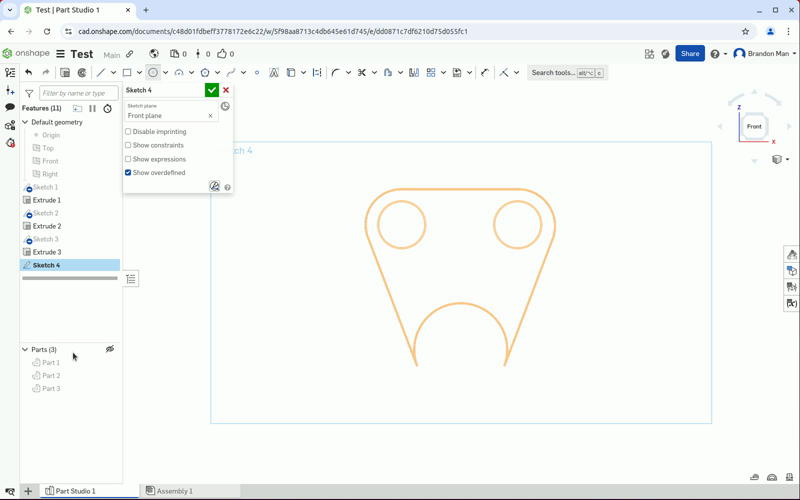
mouse_move(403, 224)
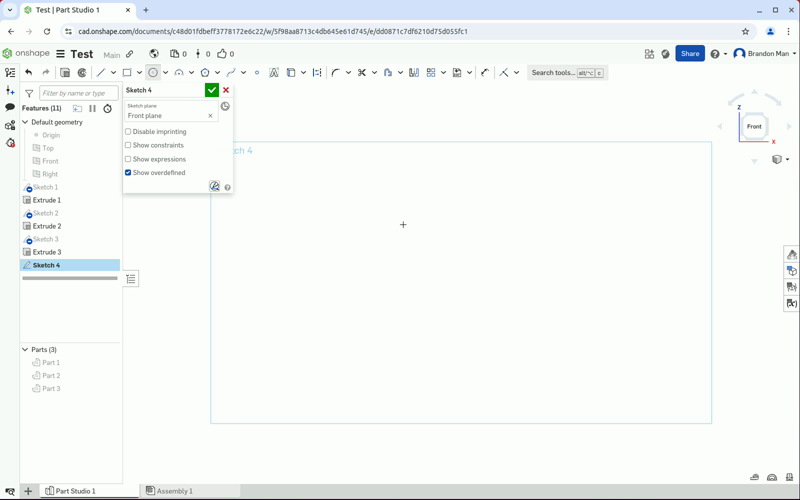
click(403, 224)
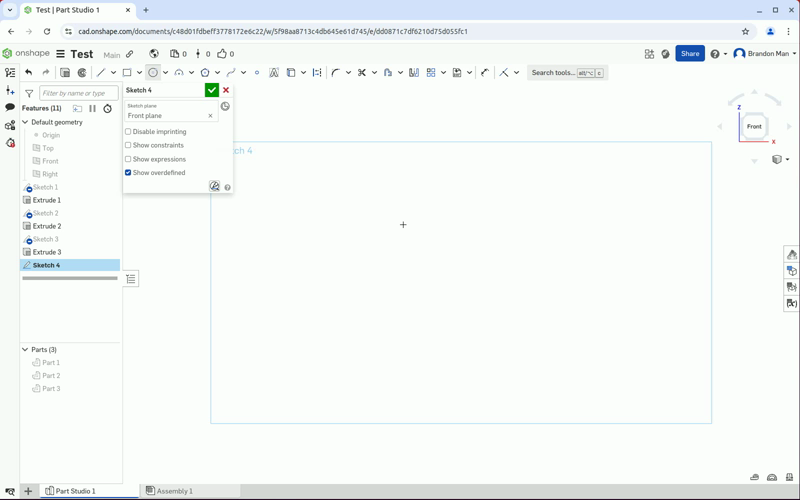
key_up(shift)
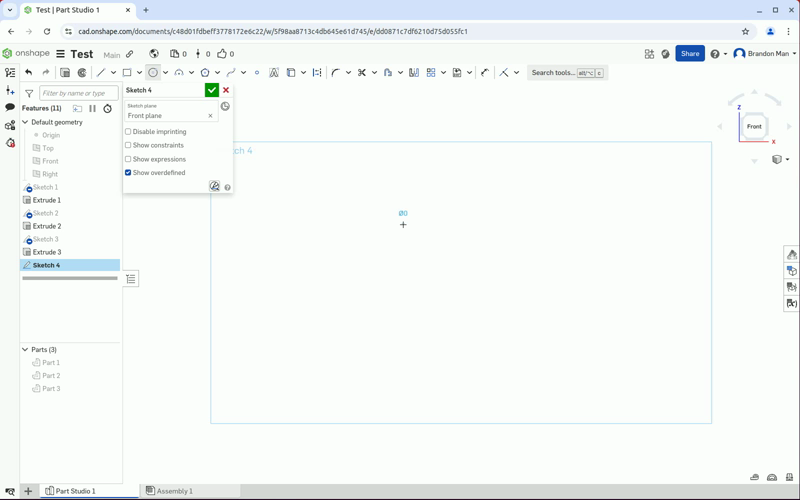
mouse_move(428, 224)
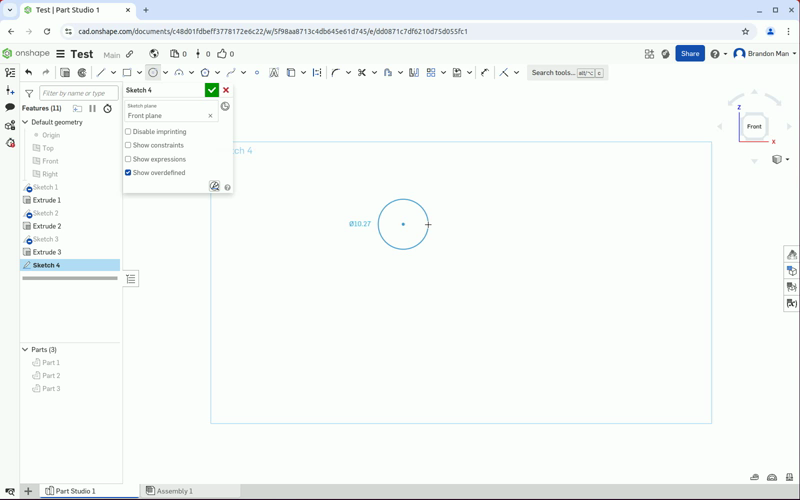
click(428, 224)
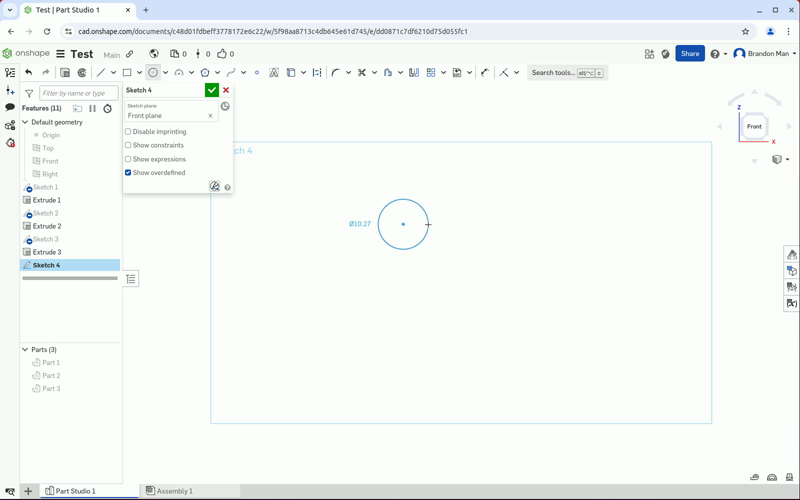
key(esc)
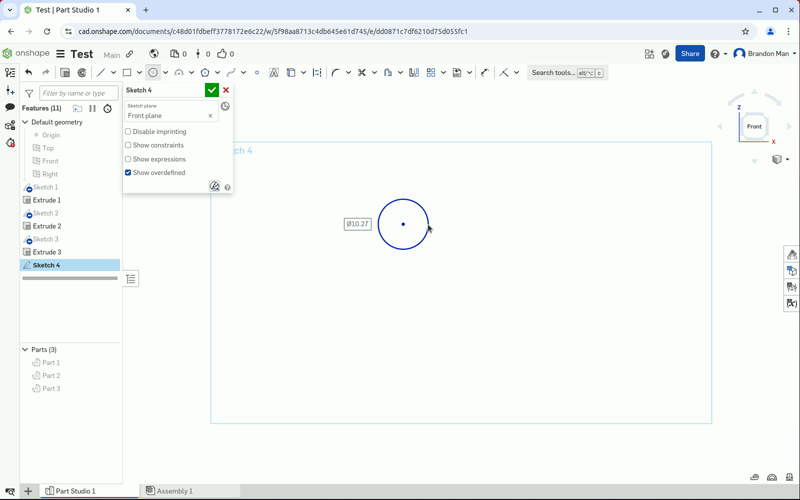
key(c)
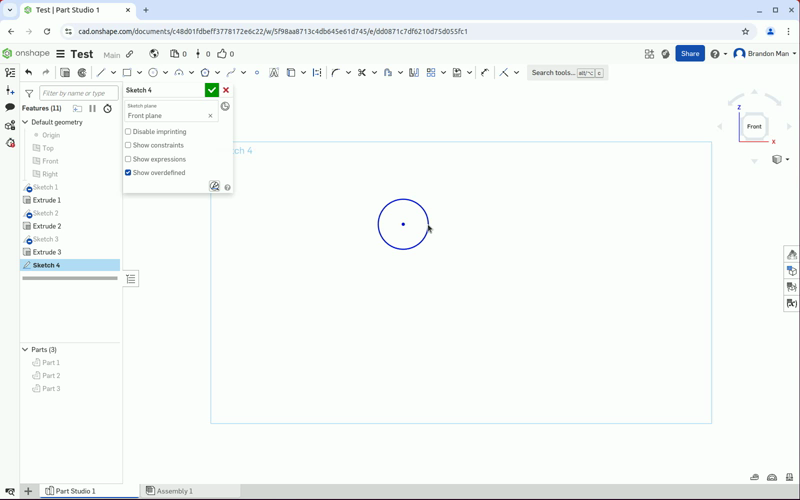
key_down(shift)
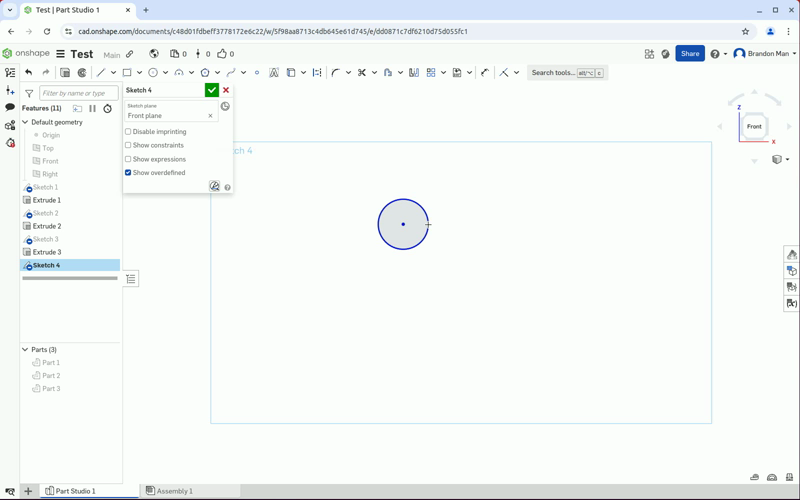
mouse_move(403, 224)
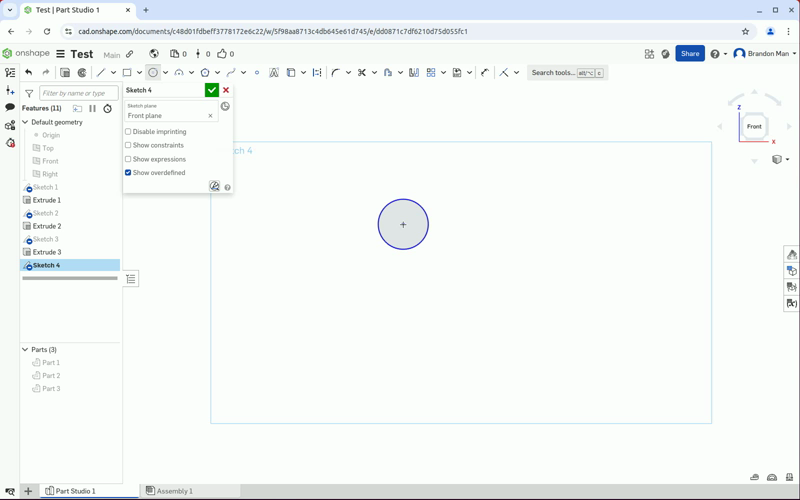
click(403, 224)
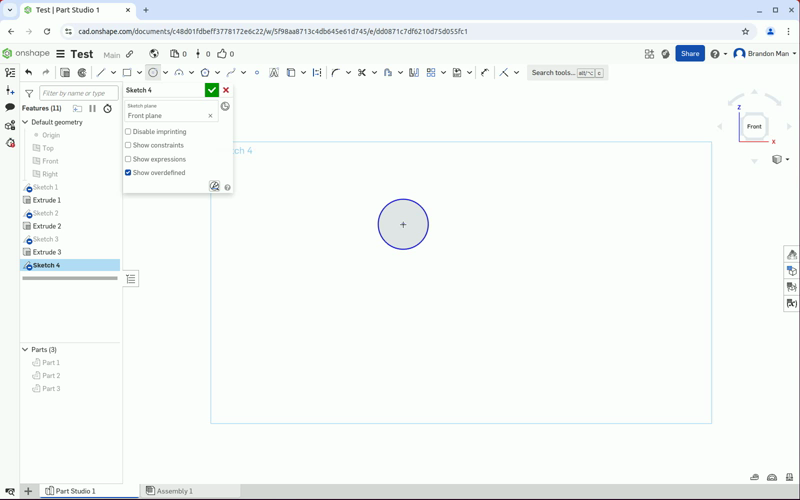
key_up(shift)
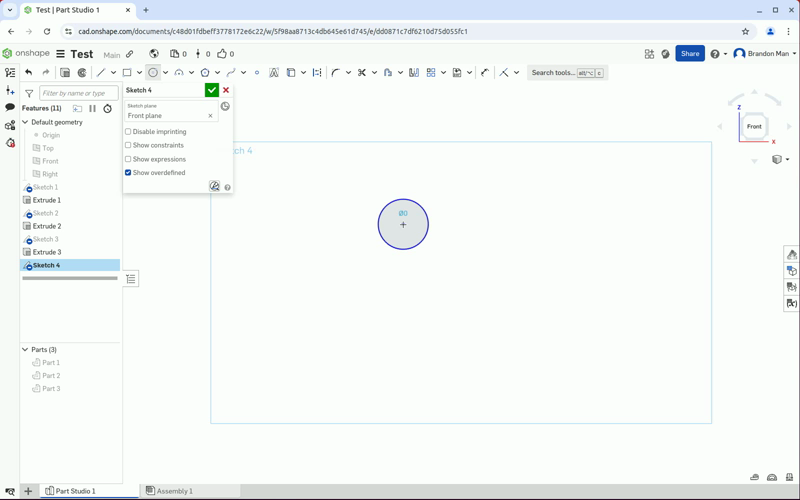
mouse_move(414, 224)
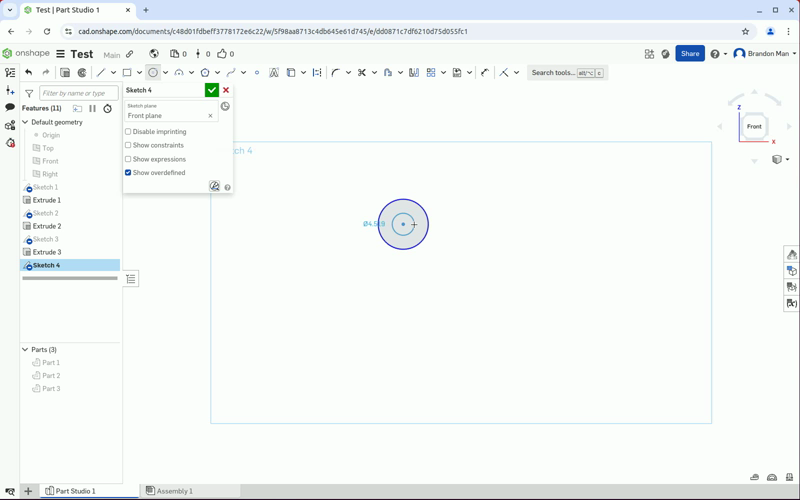
click(414, 224)
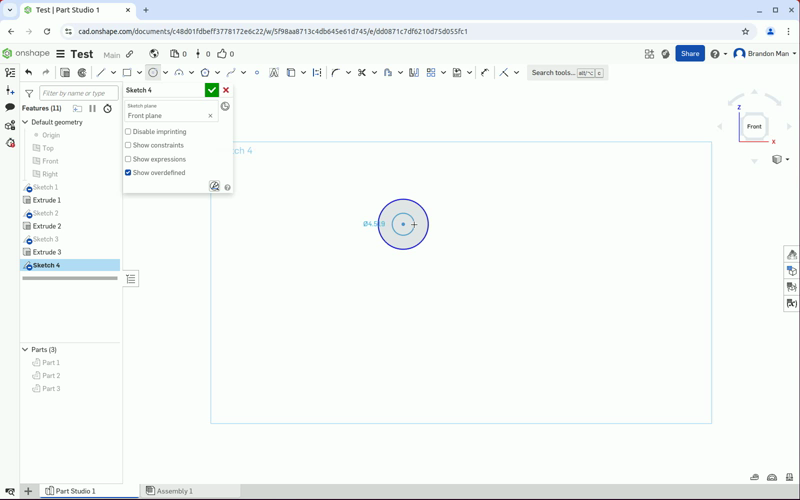
key(esc)
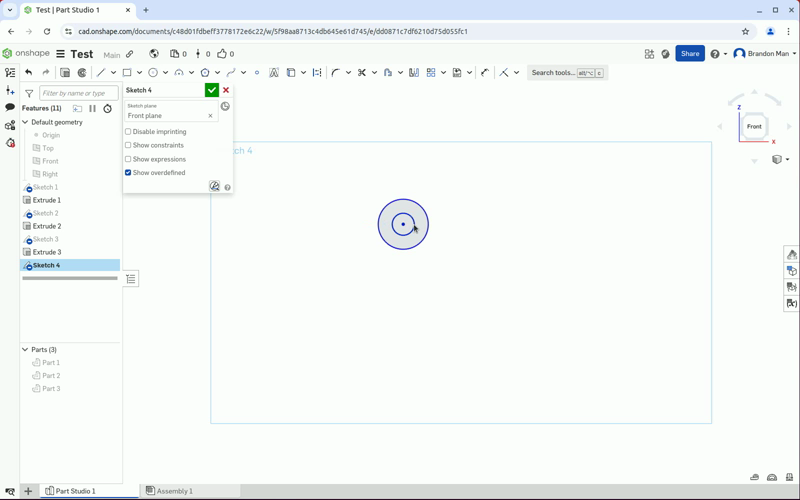
mouse_move(421, 221)
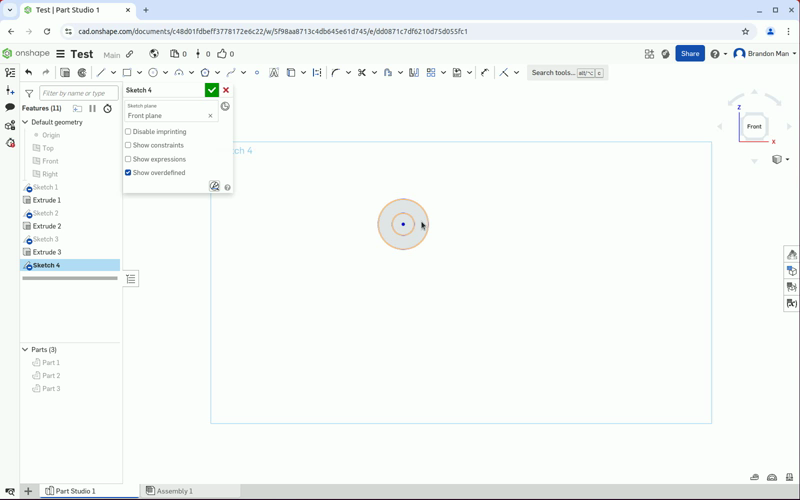
scroll(6)
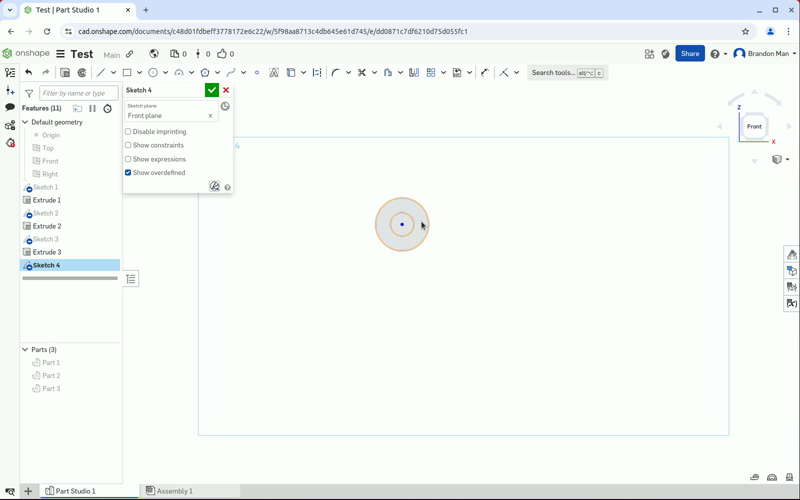
scroll(6)
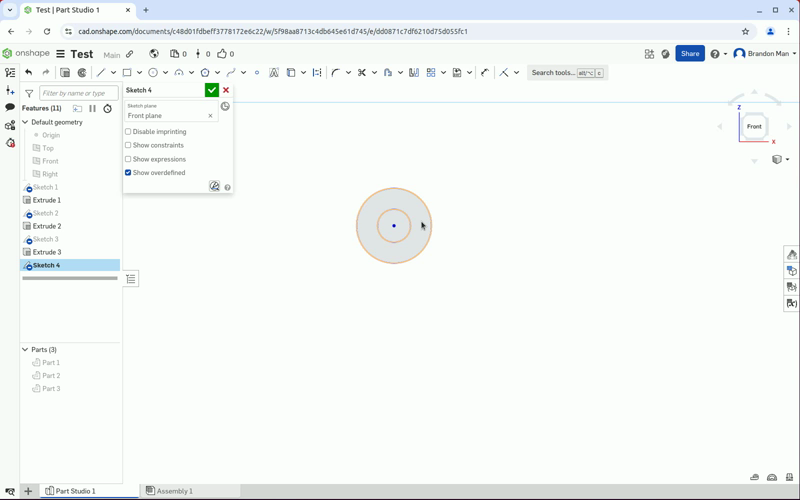
scroll(6)
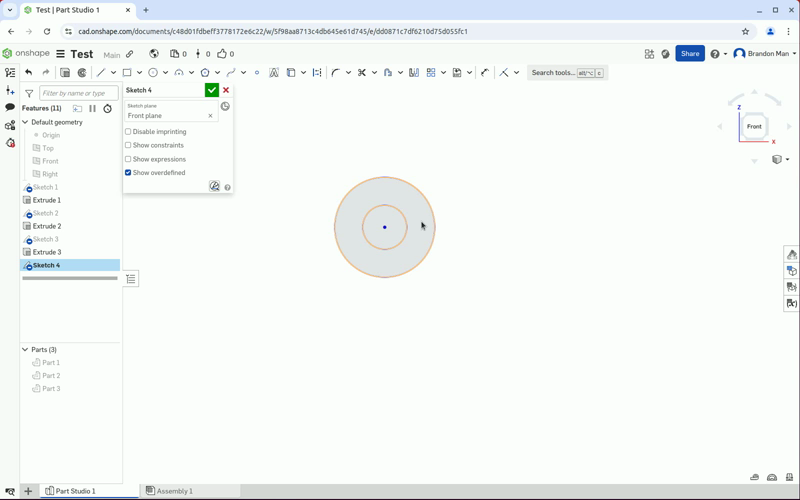
scroll(6)
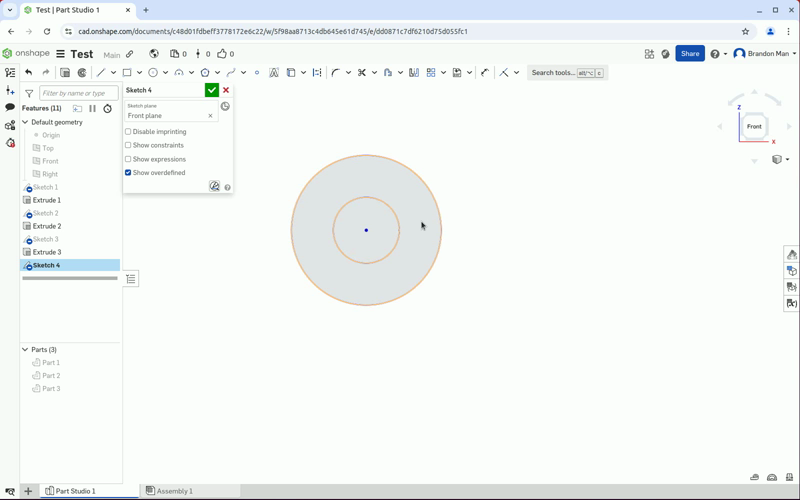
scroll(6)
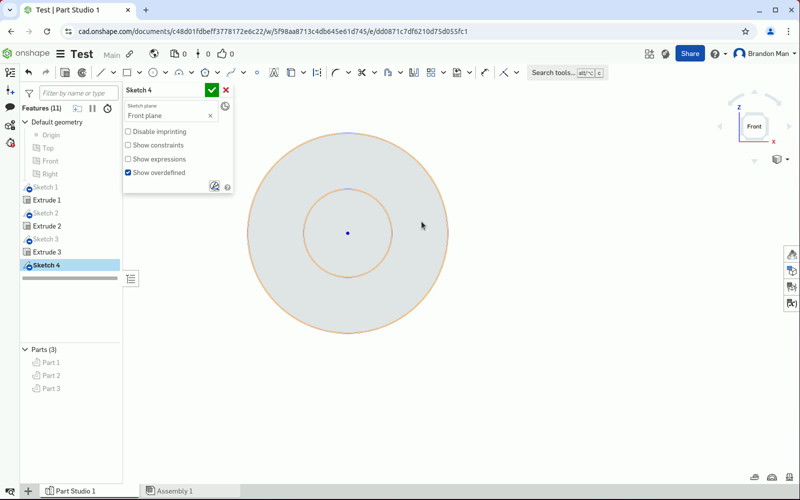
scroll(6)
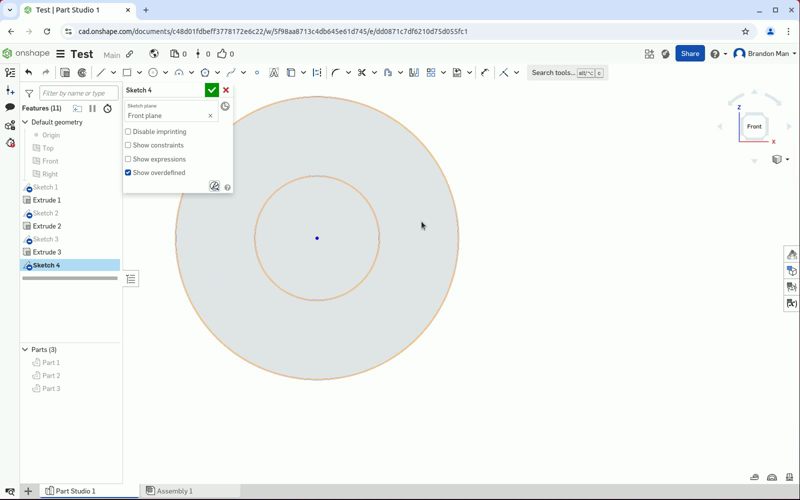
scroll(6)
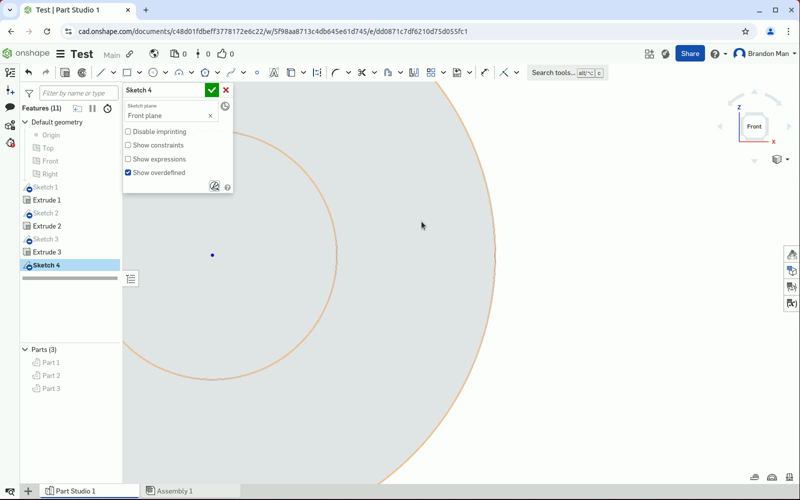
click(421, 221)
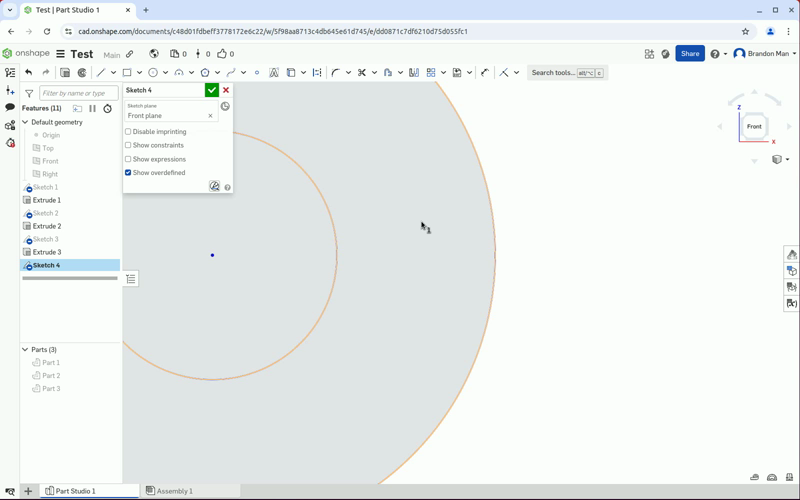
scroll(-6)
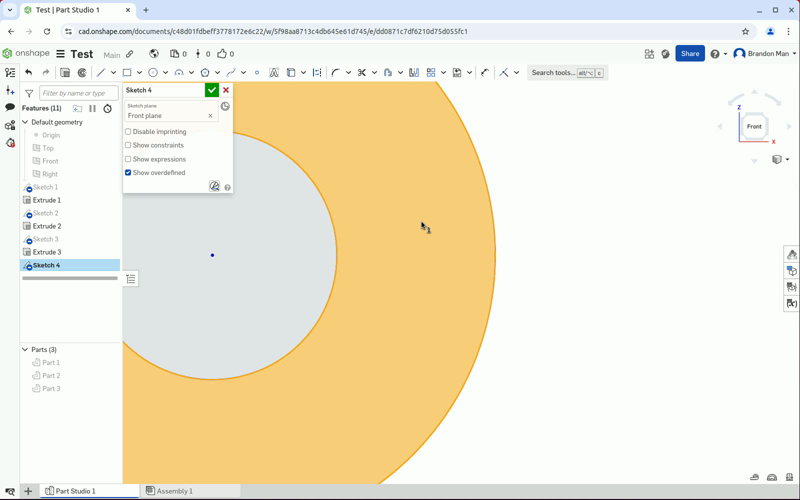
scroll(-6)
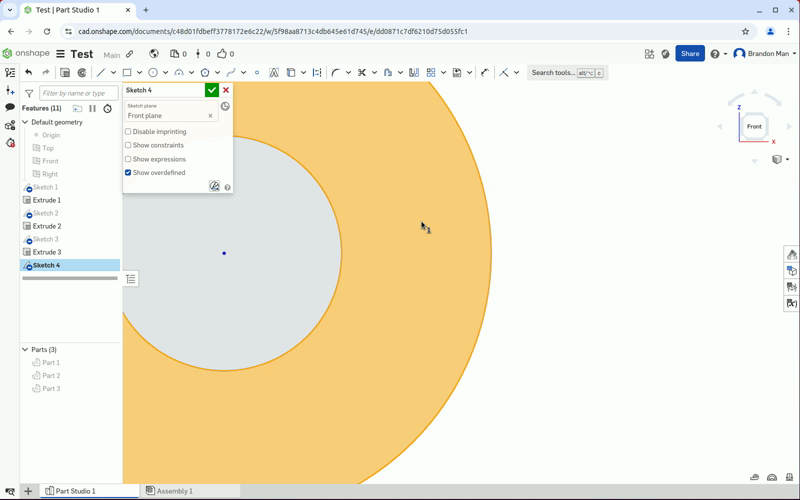
scroll(-6)
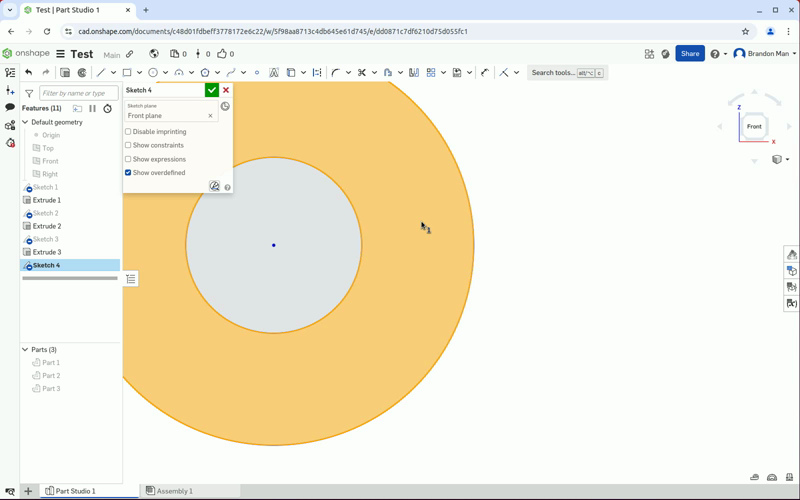
scroll(-6)
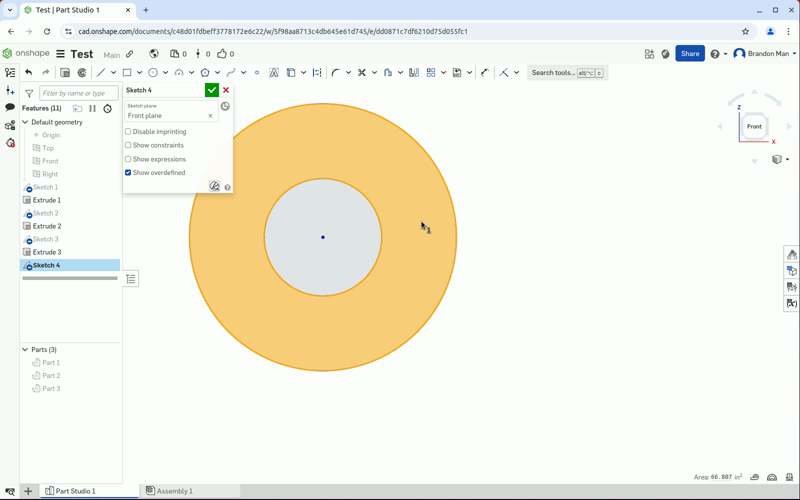
scroll(-6)
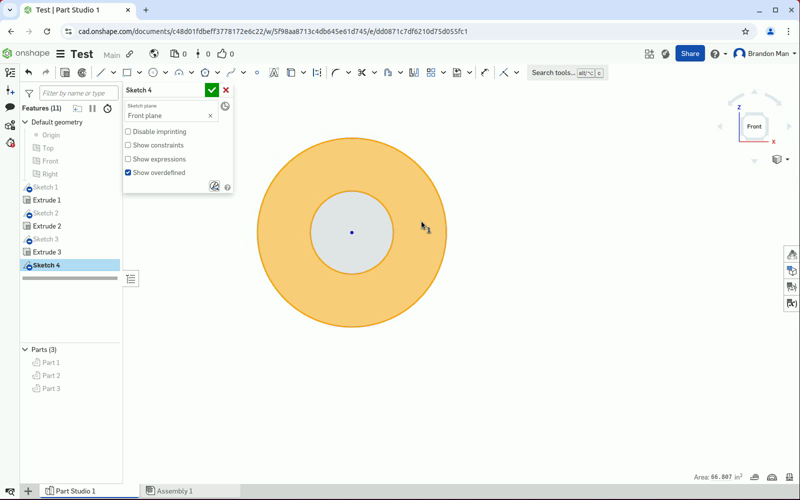
scroll(-6)
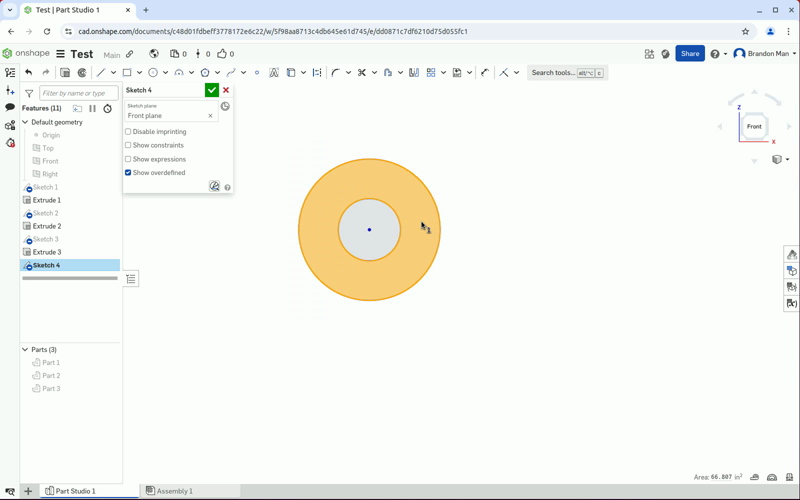
scroll(-6)
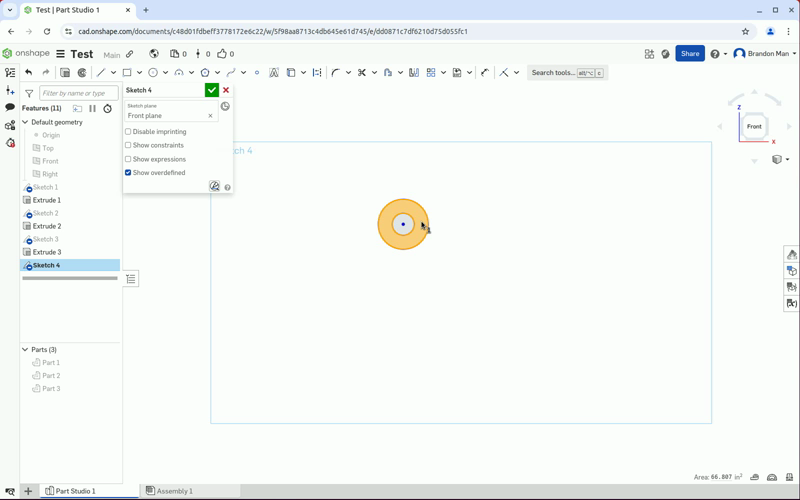
mouse_move(73, 352)
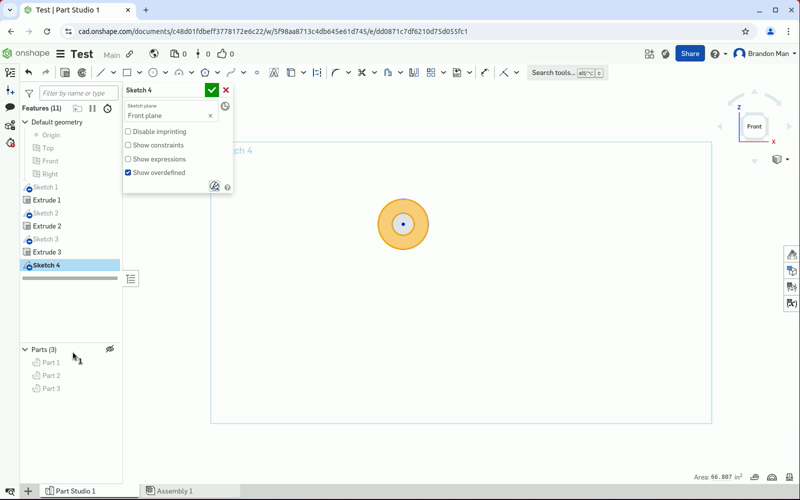
key(shift+y)
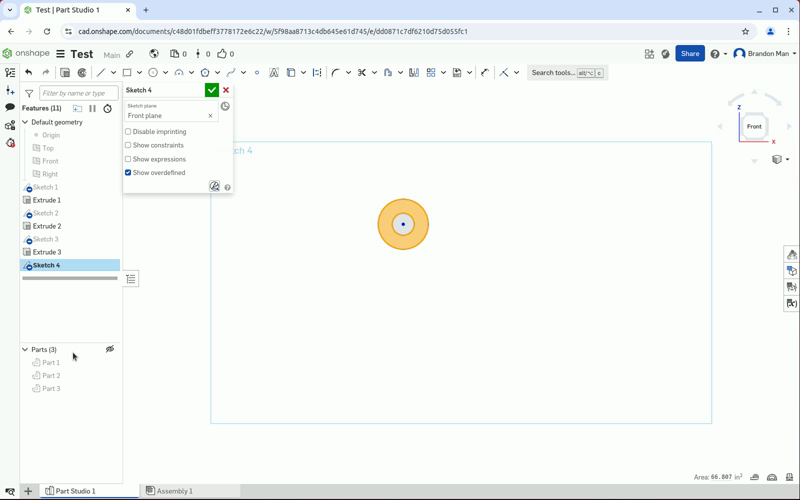
key(shift+e)
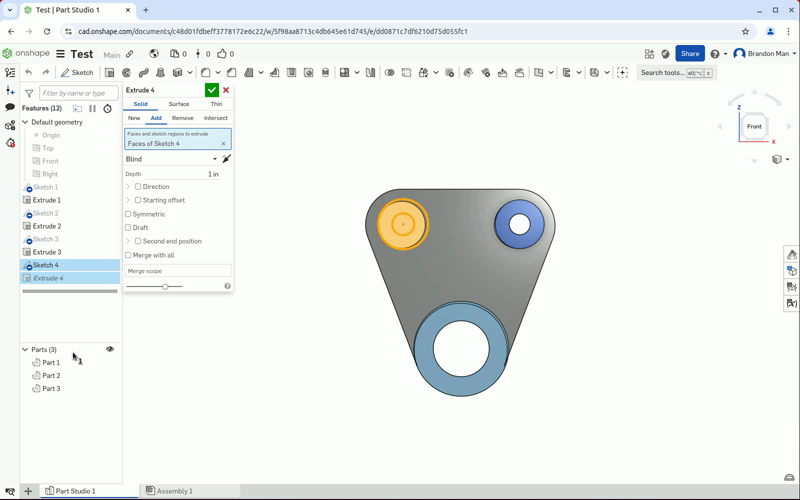
mouse_move(143, 106)
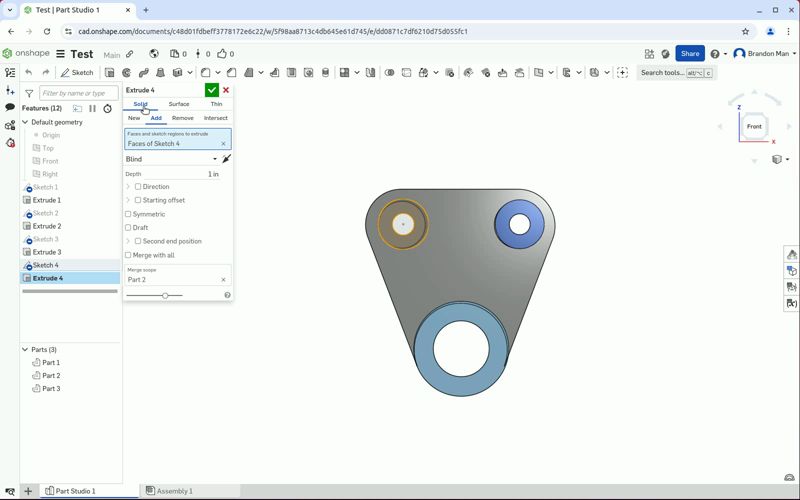
click(143, 106)
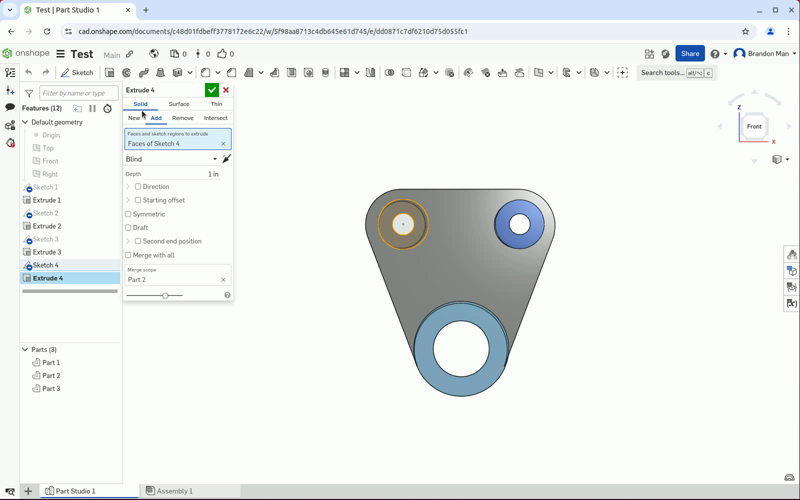
mouse_move(137, 120)
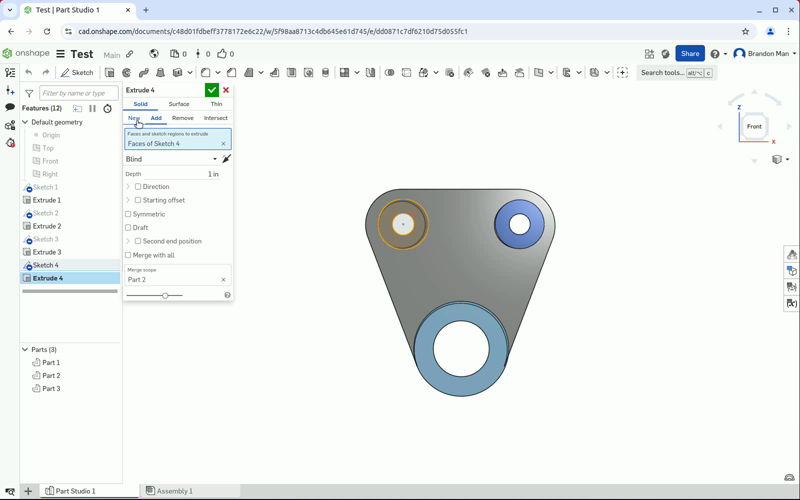
click(137, 120)
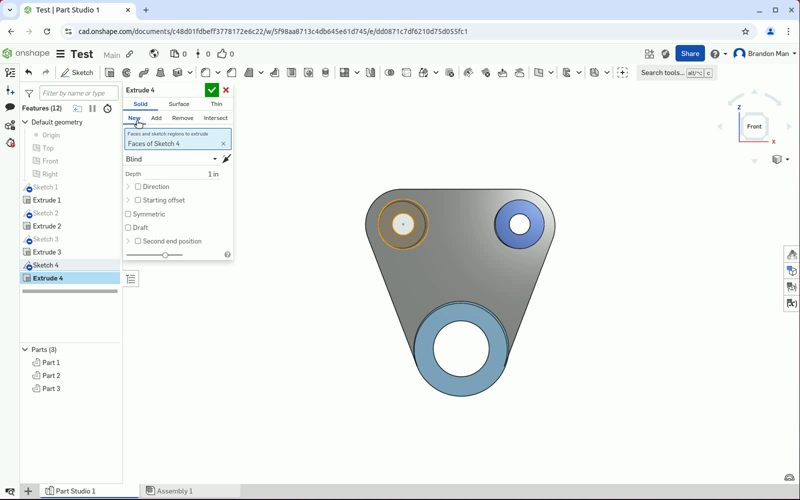
key(tab, 4)
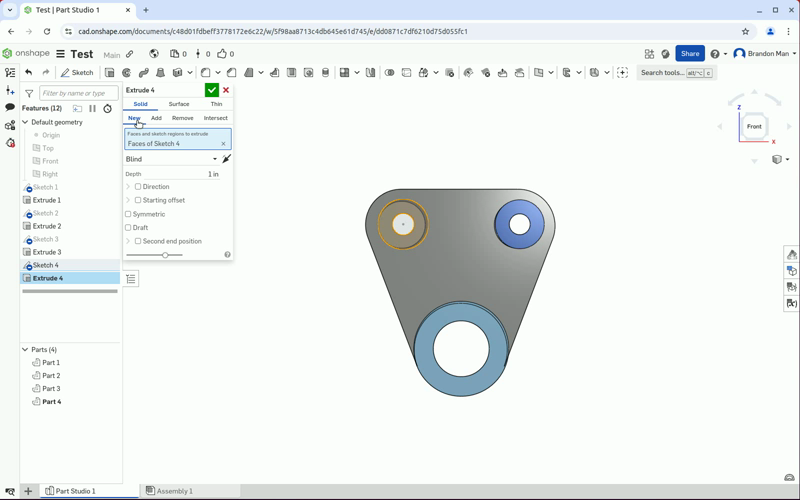
text(6.499)
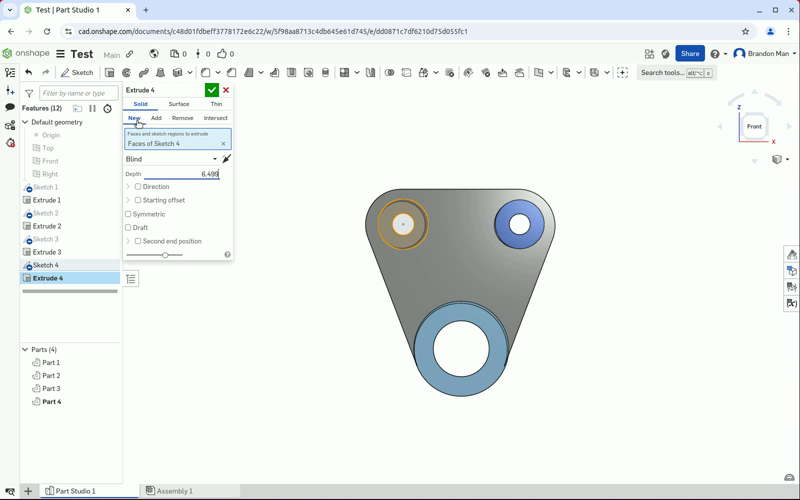
key(enter)
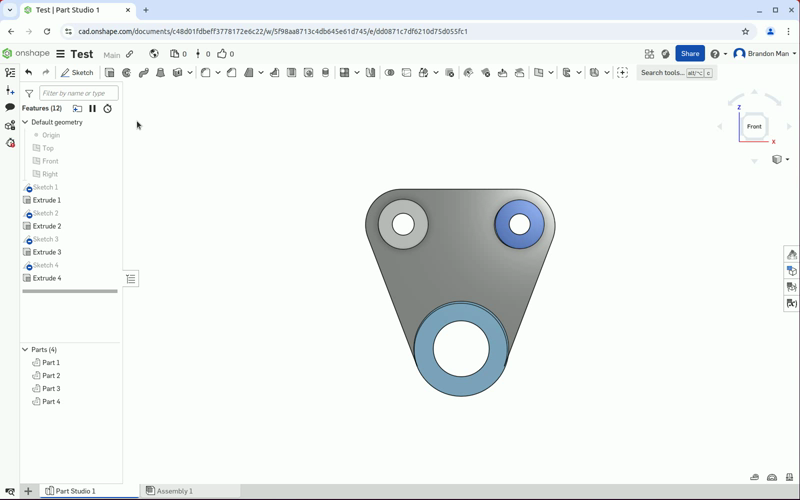
key(shift+h)
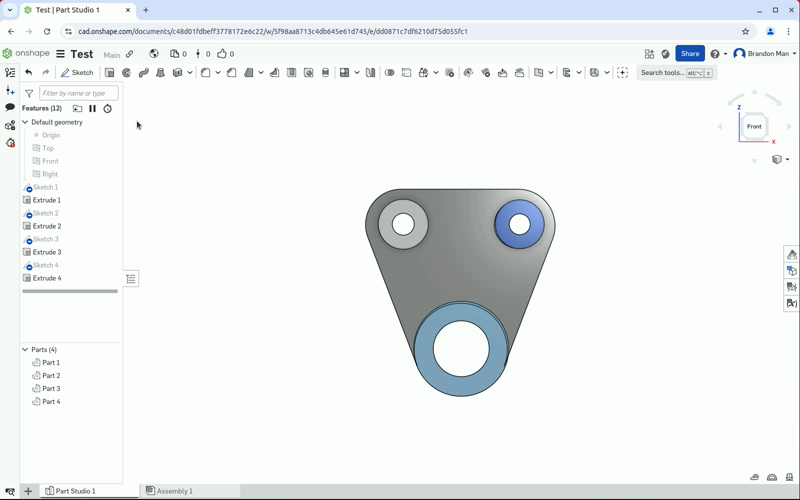
key(shift+h)
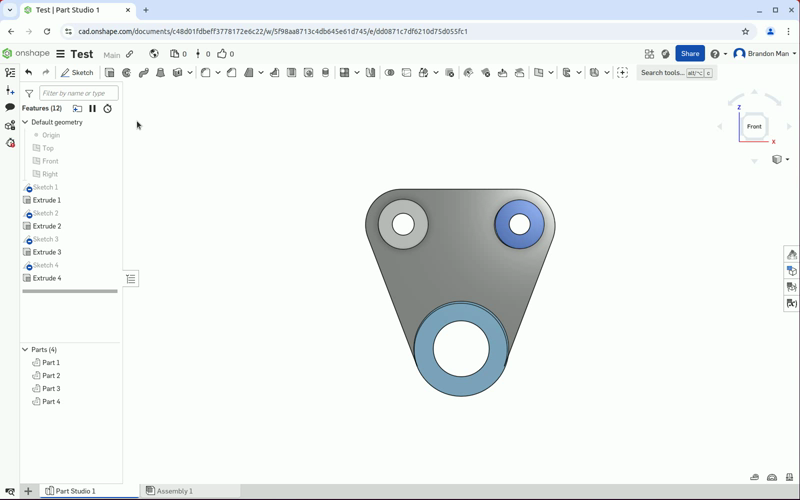
mouse_move(73, 189)
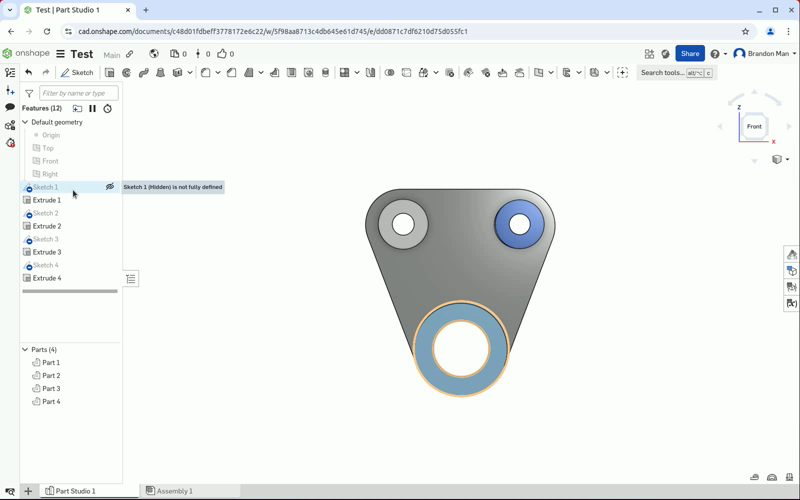
click(73, 189)
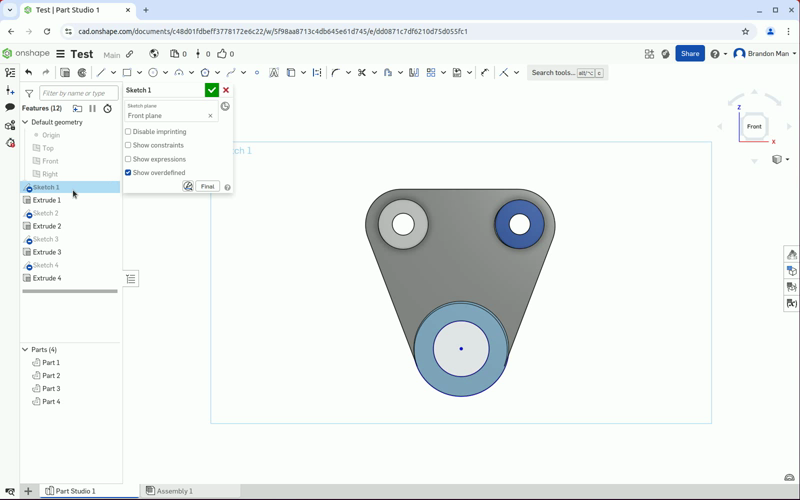
mouse_move(229, 92)
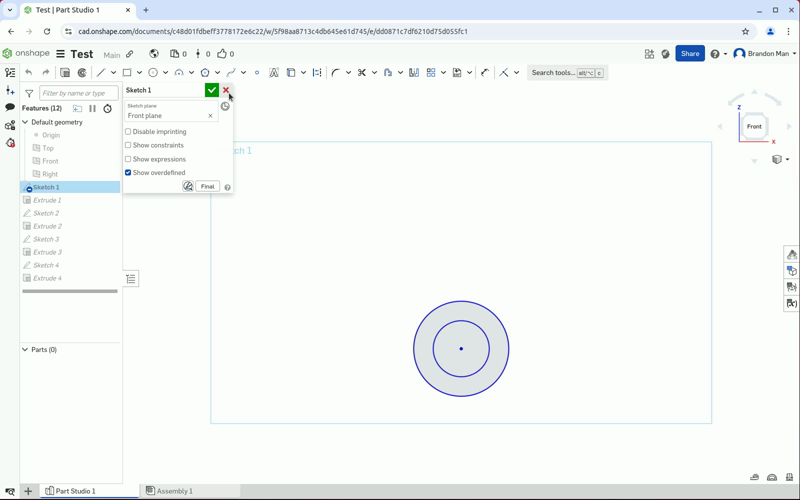
click(229, 92)
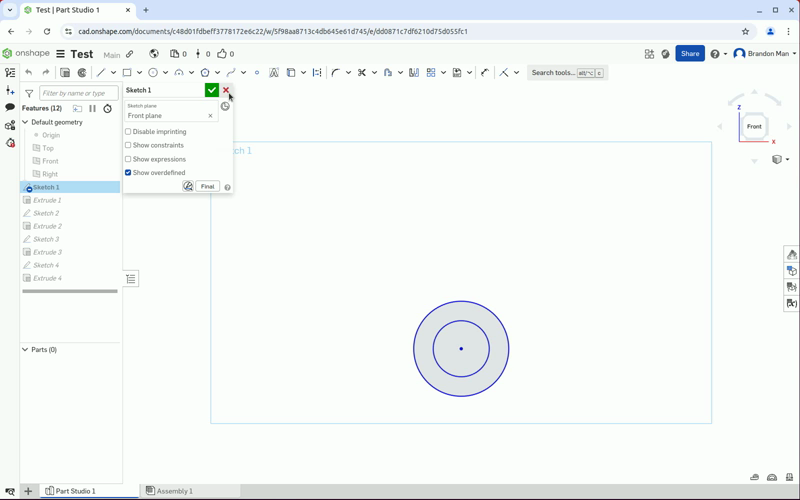
key(shift+s)
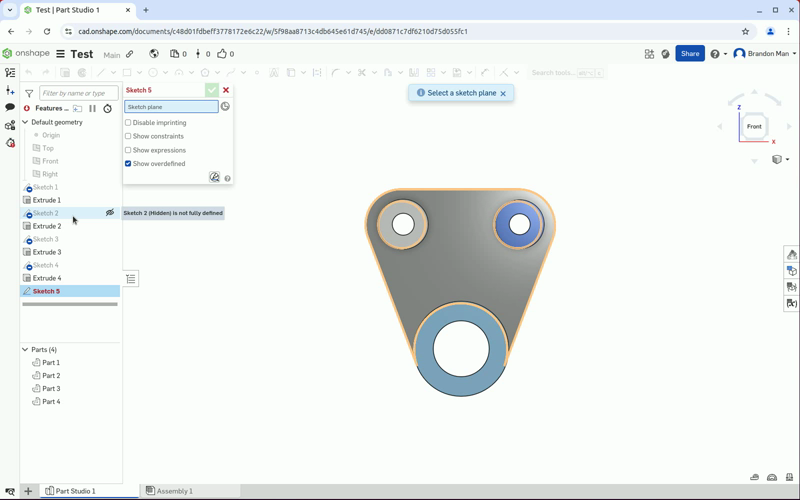
scroll(3)
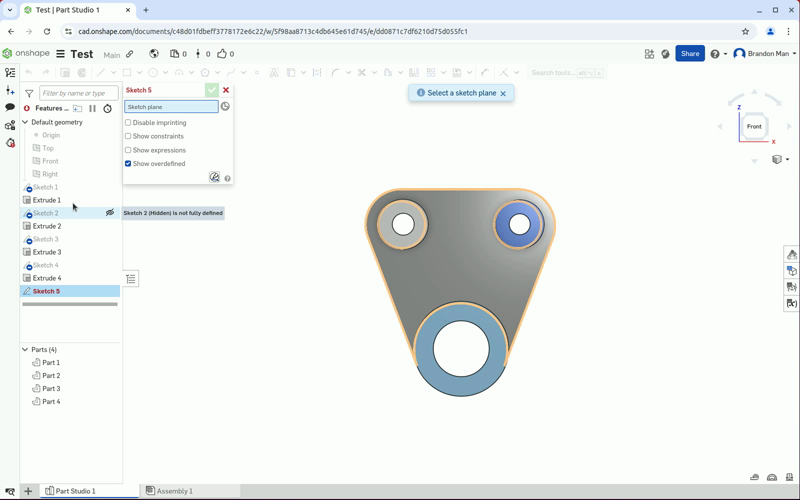
mouse_move(73, 163)
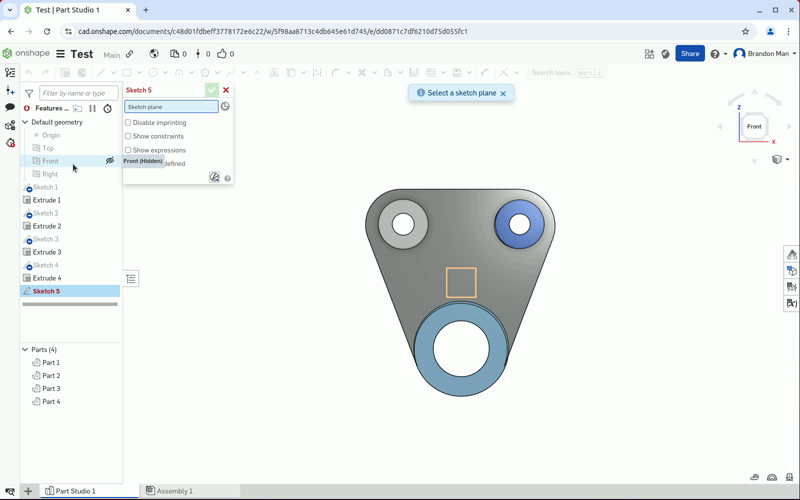
click(73, 163)
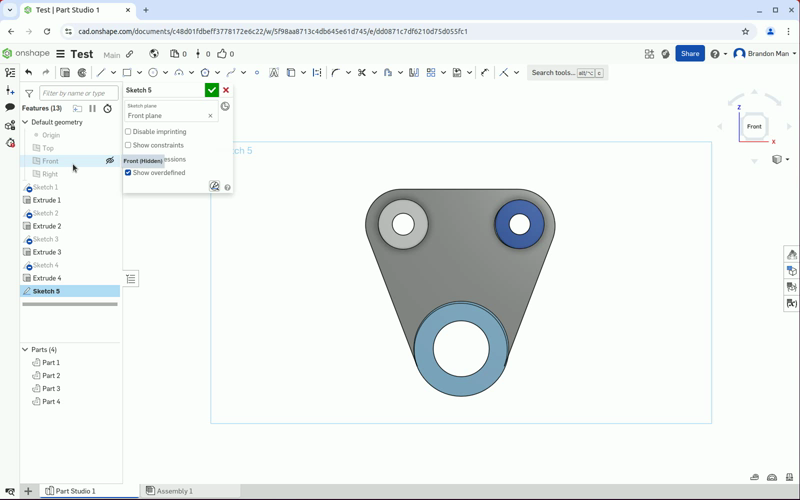
mouse_move(73, 352)
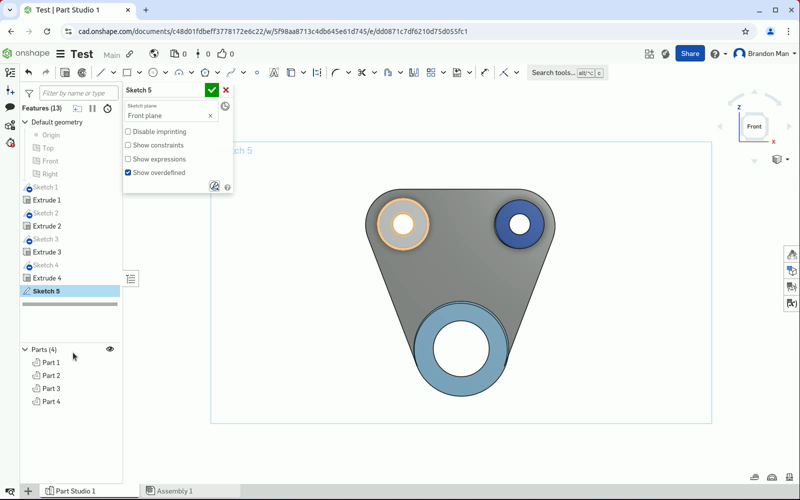
key(y)
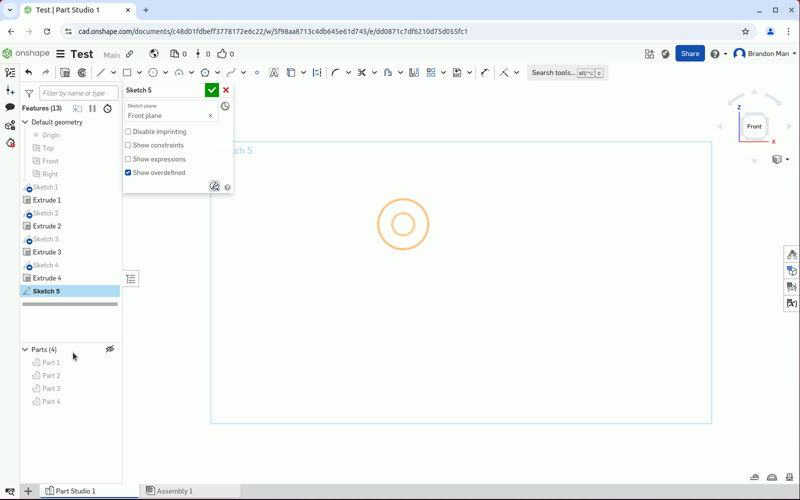
key(c)
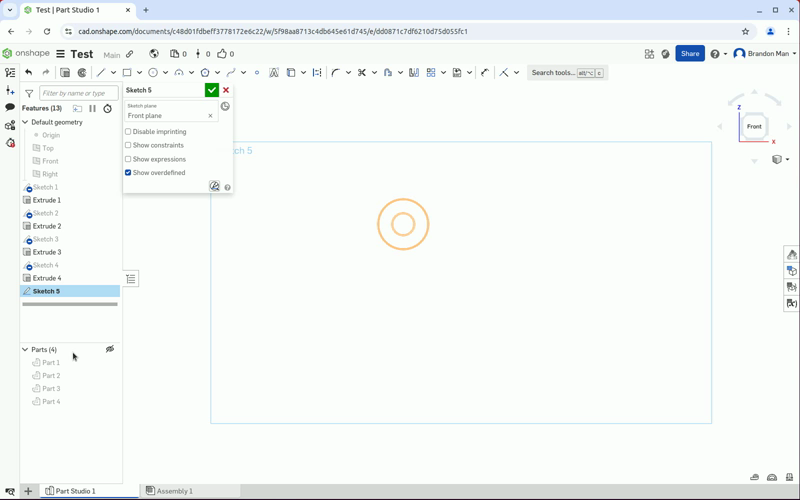
key_down(shift)
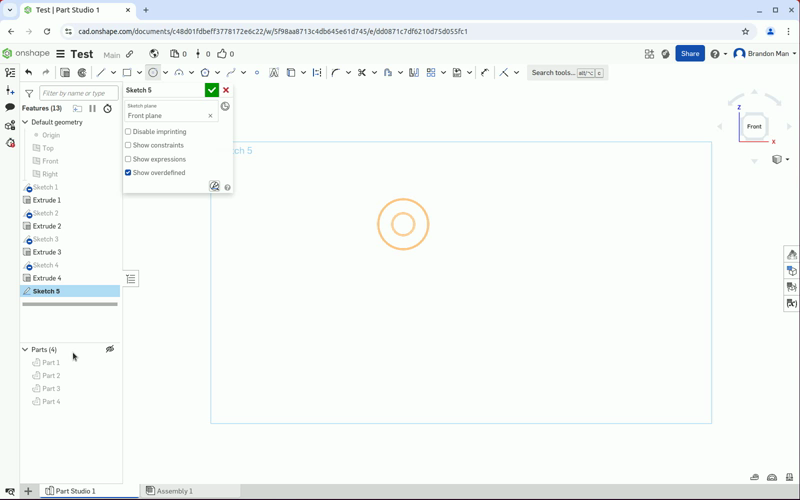
mouse_move(461, 348)
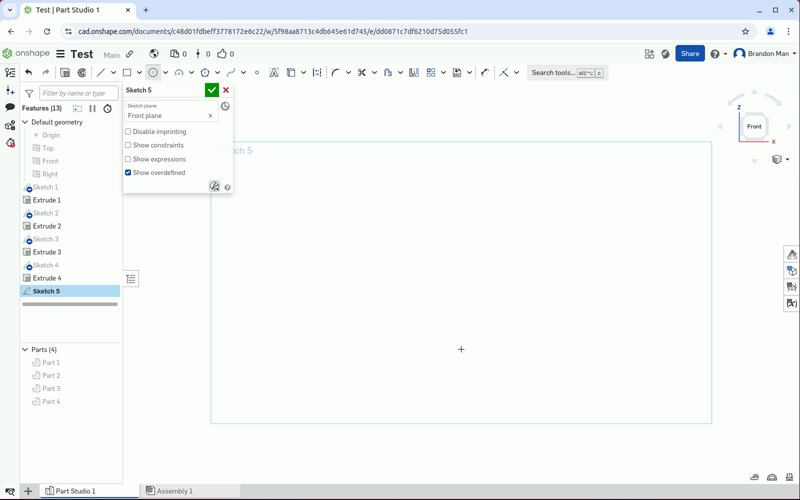
click(461, 348)
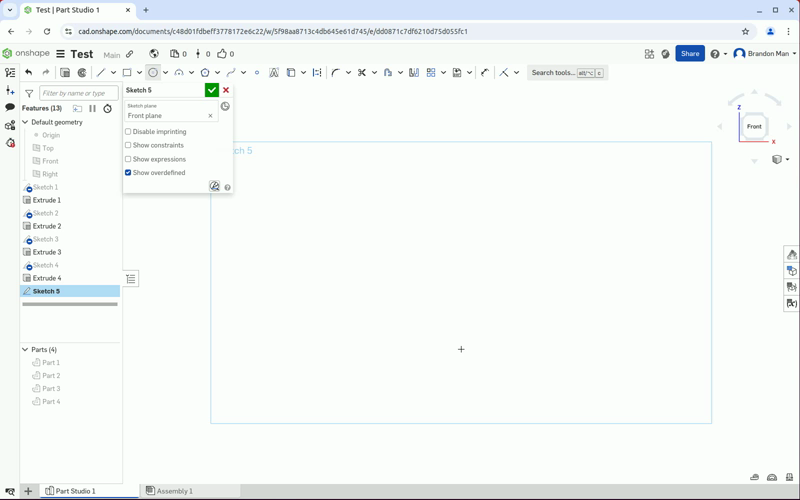
key_up(shift)
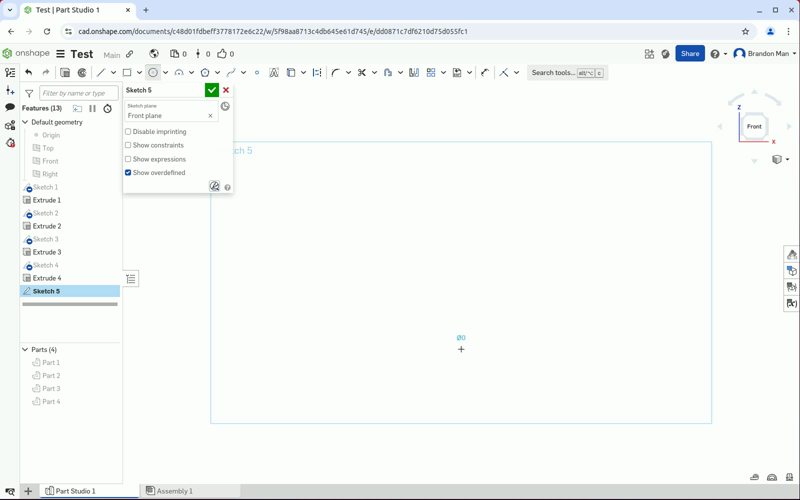
mouse_move(508, 348)
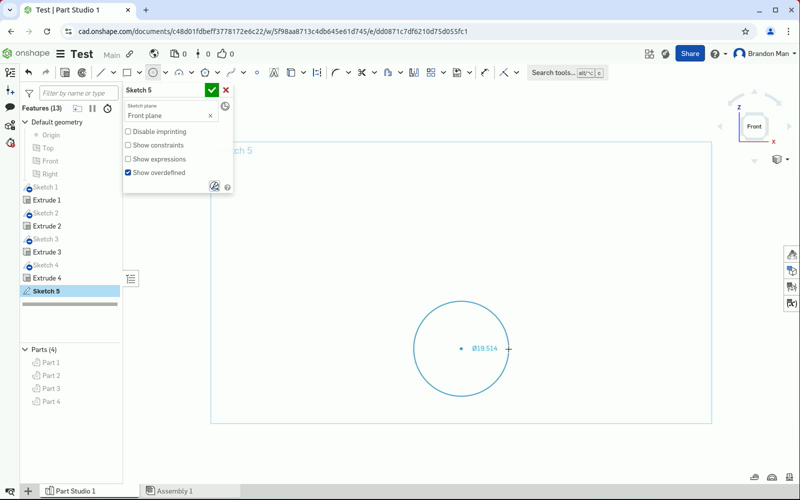
click(508, 348)
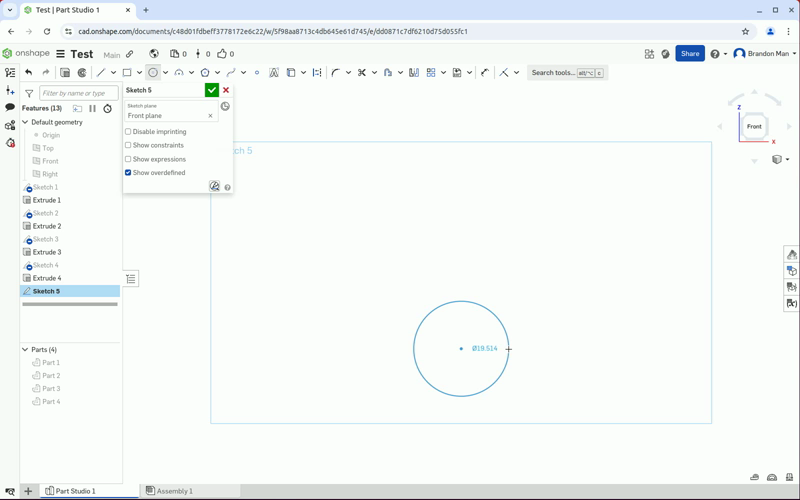
key(esc)
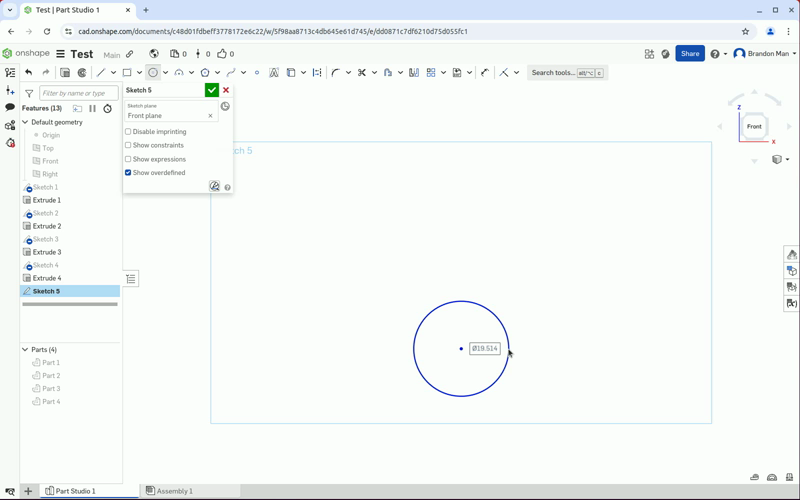
key(c)
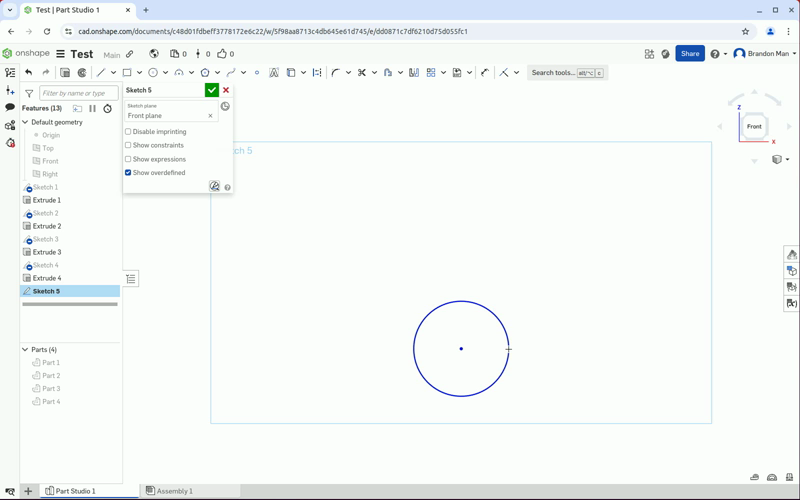
key_down(shift)
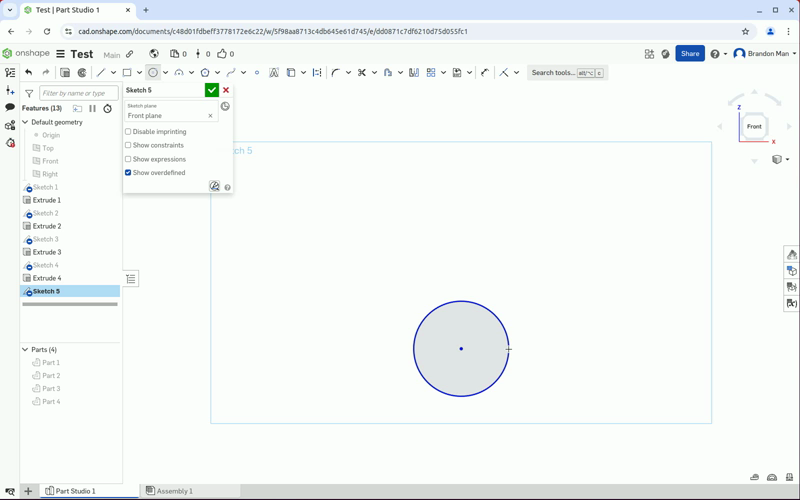
mouse_move(461, 348)
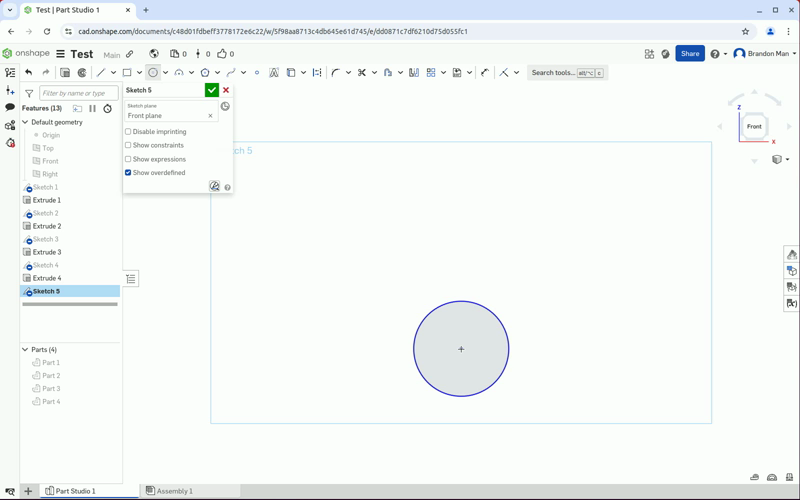
click(461, 348)
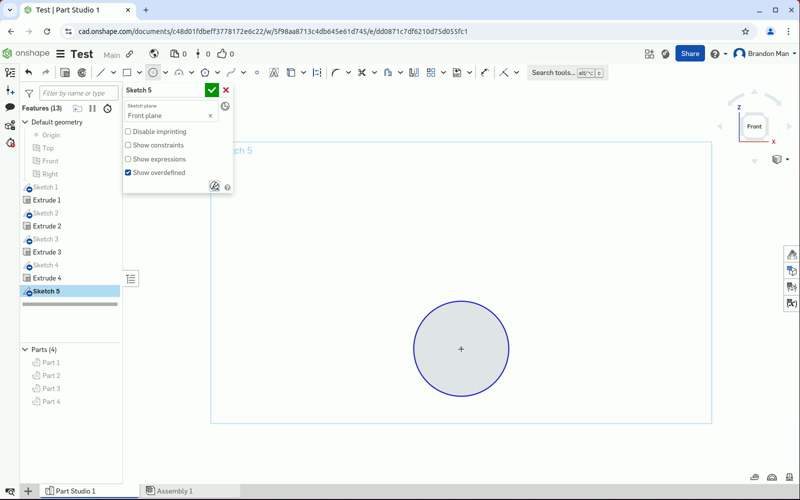
key_up(shift)
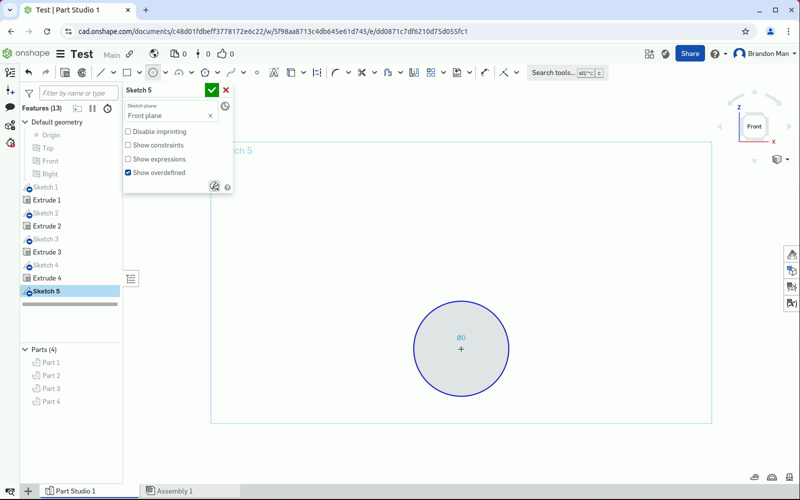
mouse_move(489, 348)
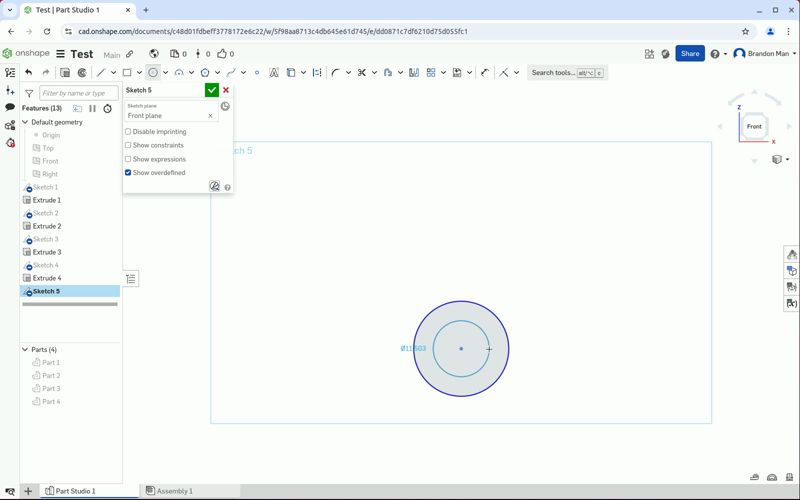
click(489, 348)
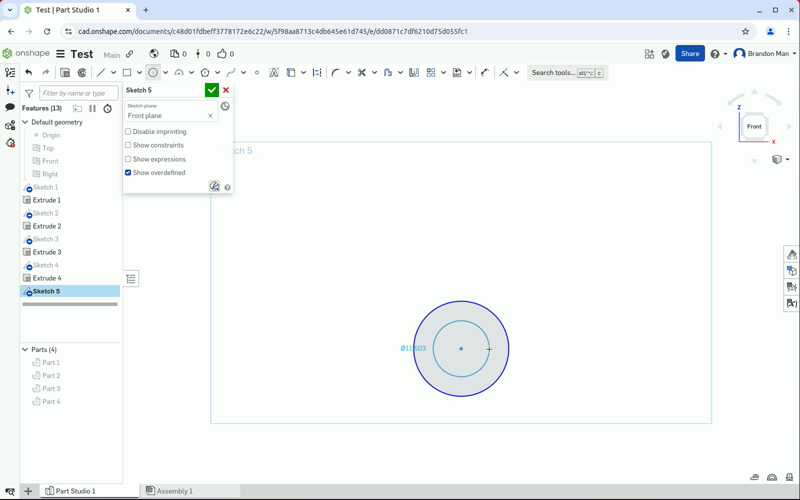
key(esc)
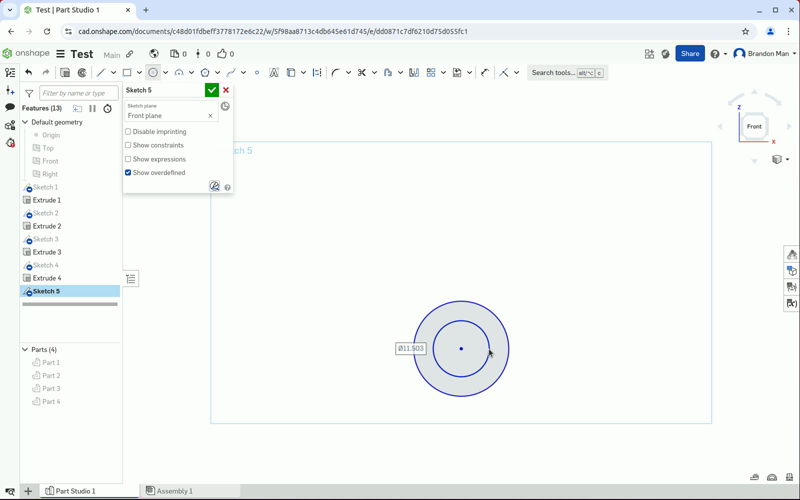
mouse_move(493, 339)
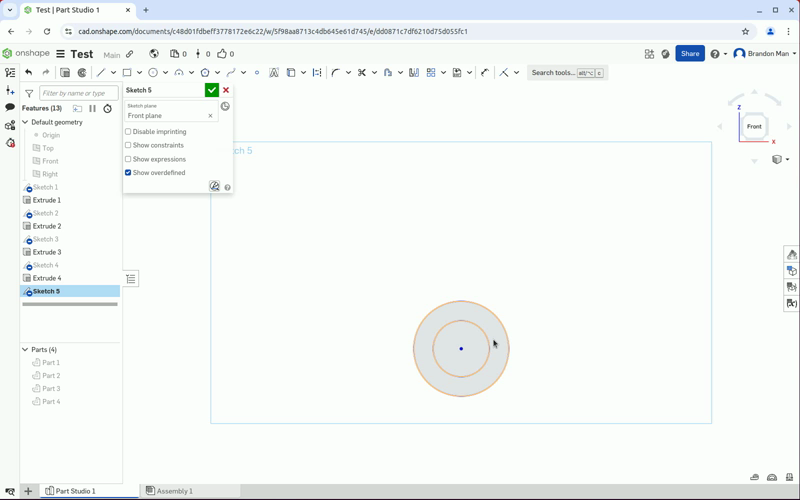
click(493, 339)
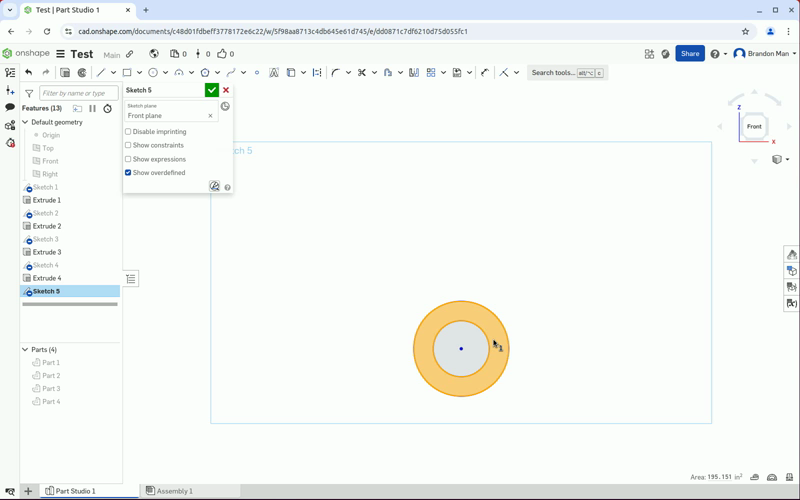
mouse_move(73, 352)
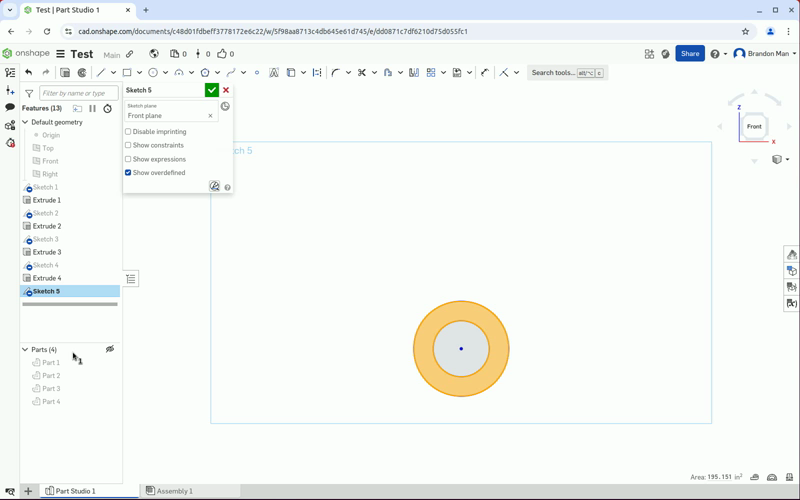
key(shift+y)
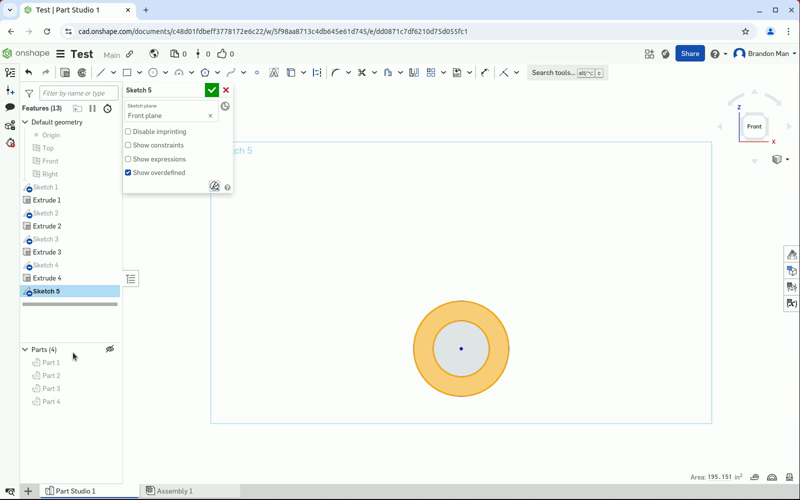
key(shift+e)
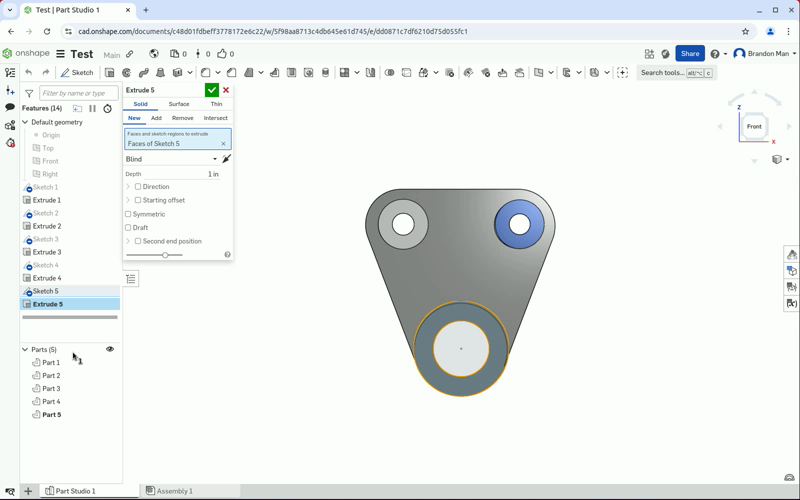
mouse_move(143, 106)
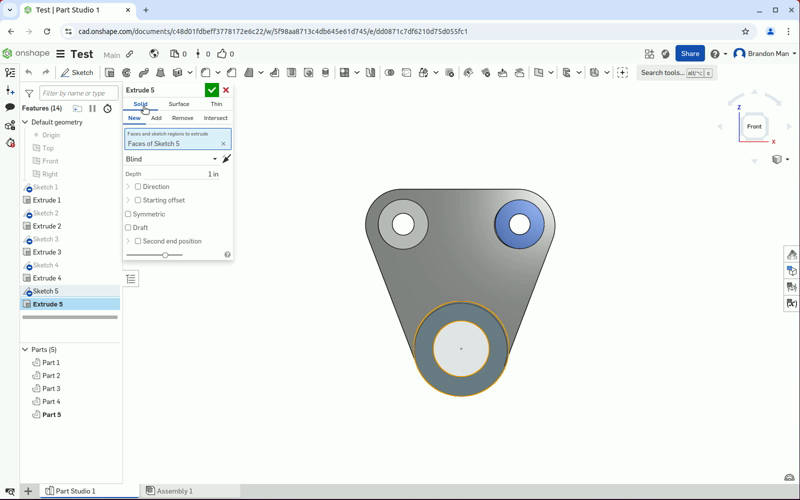
click(143, 106)
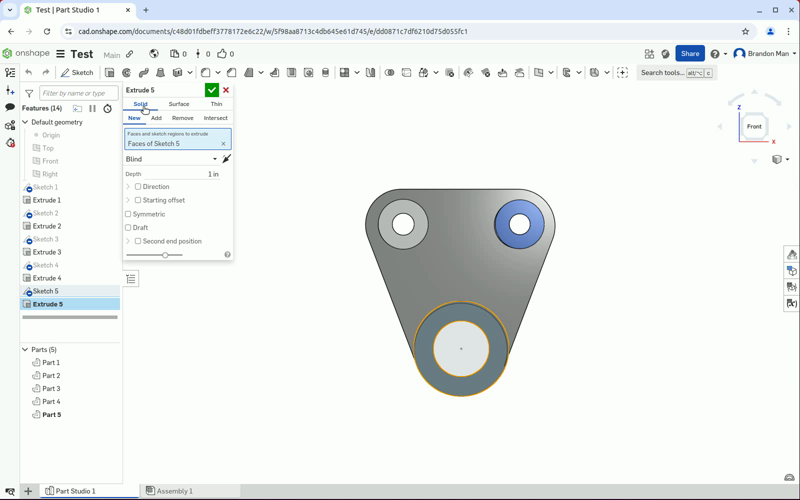
mouse_move(137, 120)
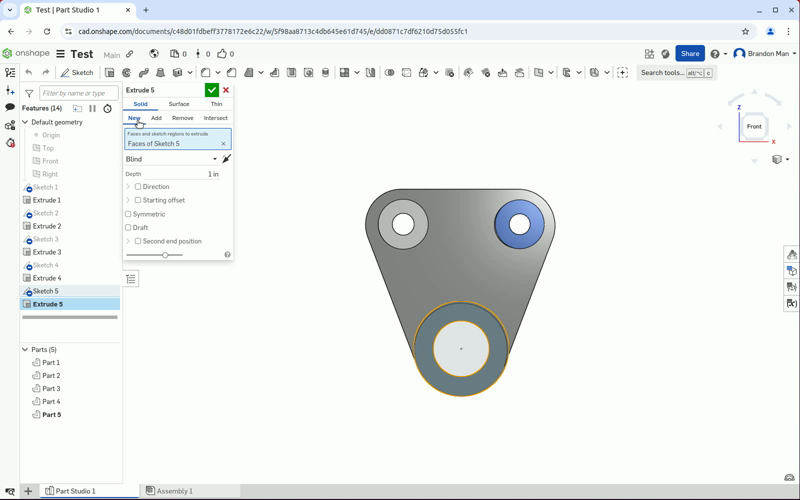
click(137, 120)
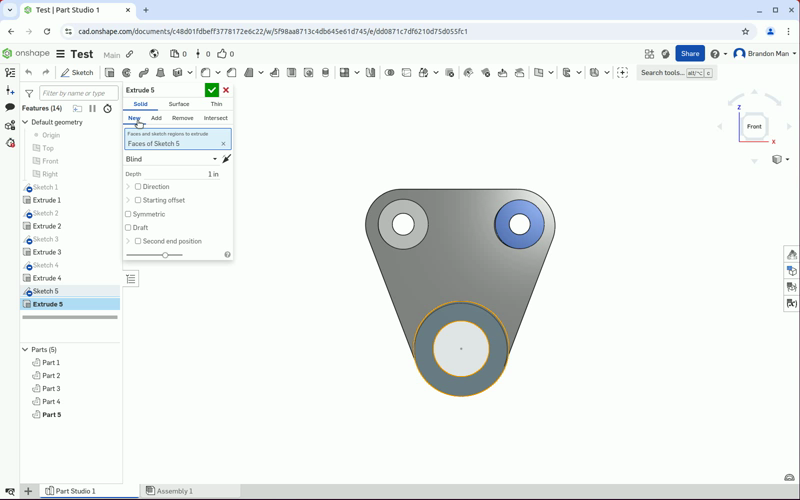
key(tab, 4)
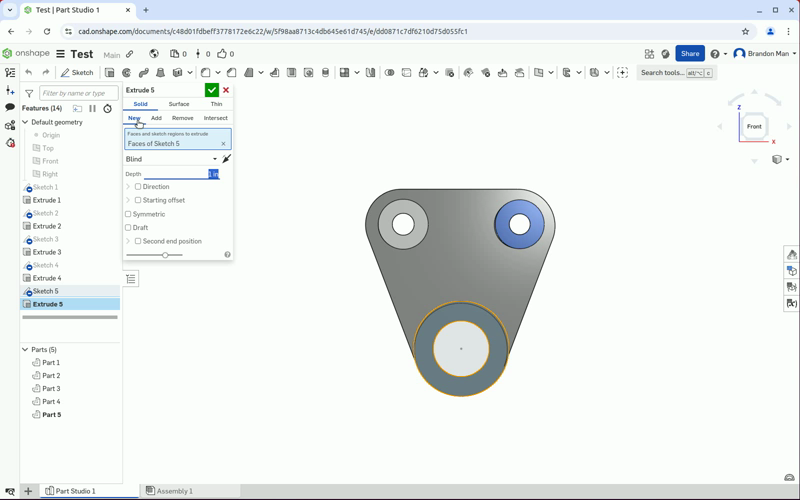
text(19.257)
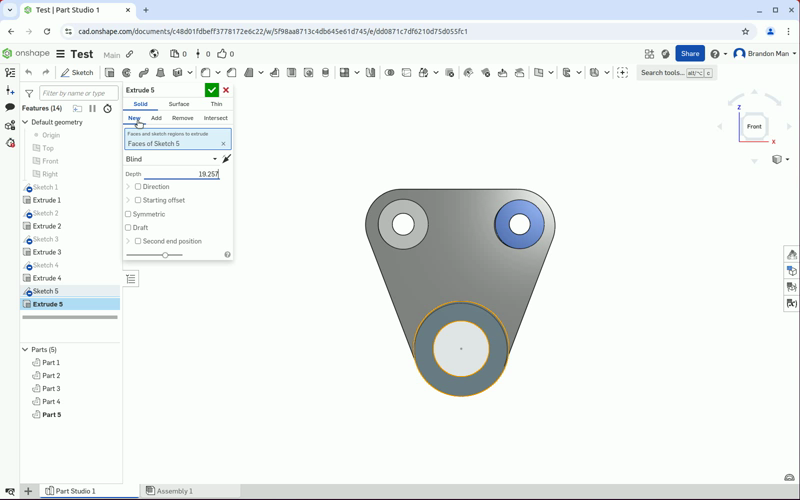
key(enter)
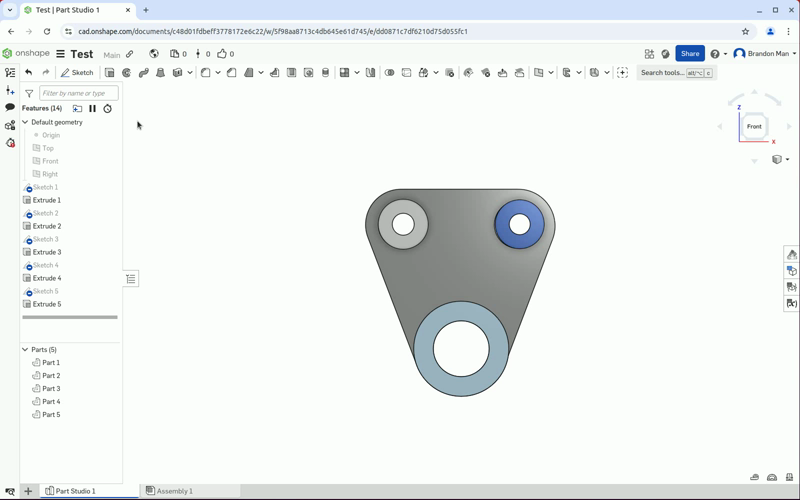
key(shift+h)
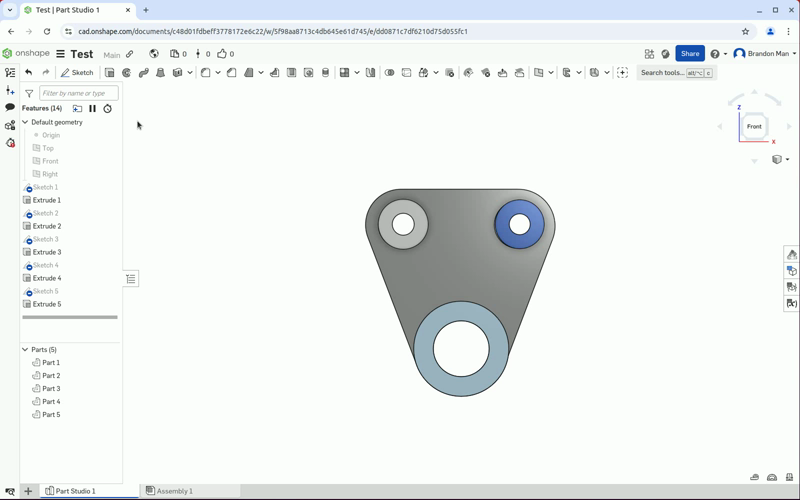
key(shift+h)
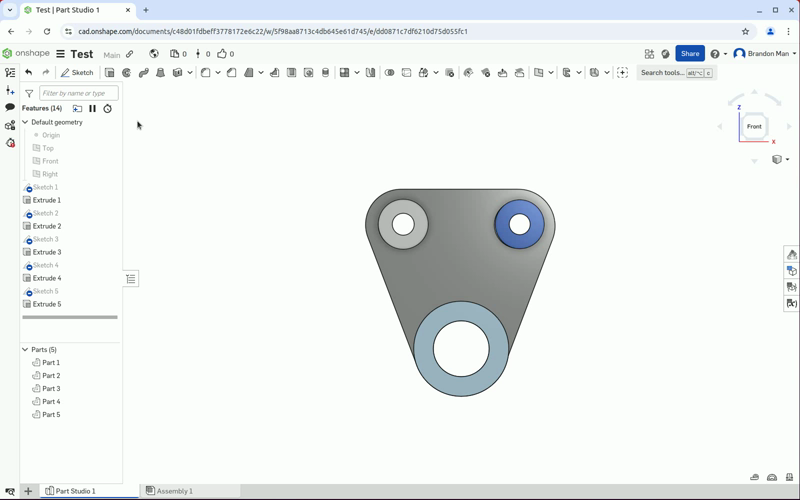
key(shift+7)
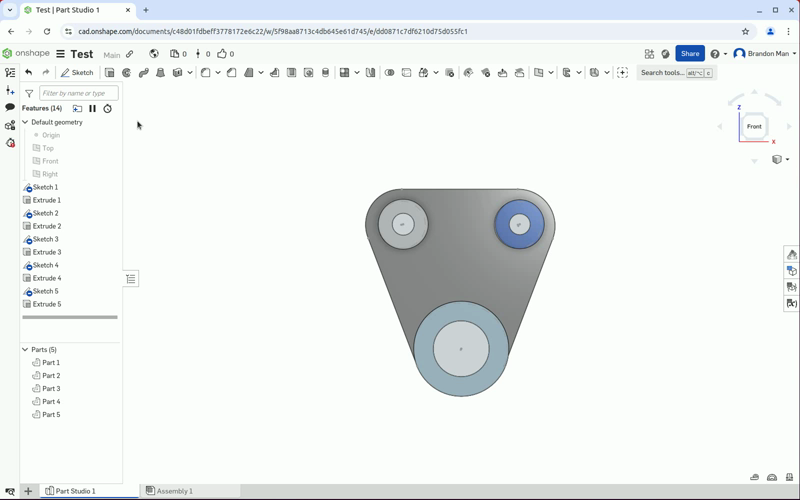
key(left, 2)
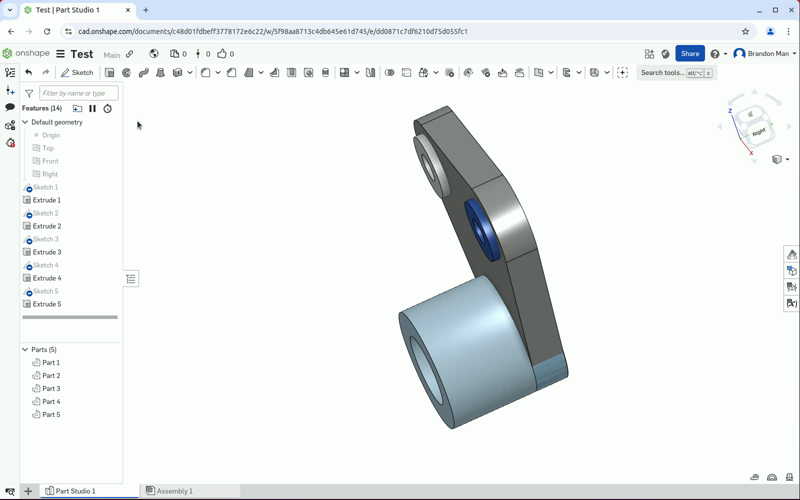
key(down, 2)
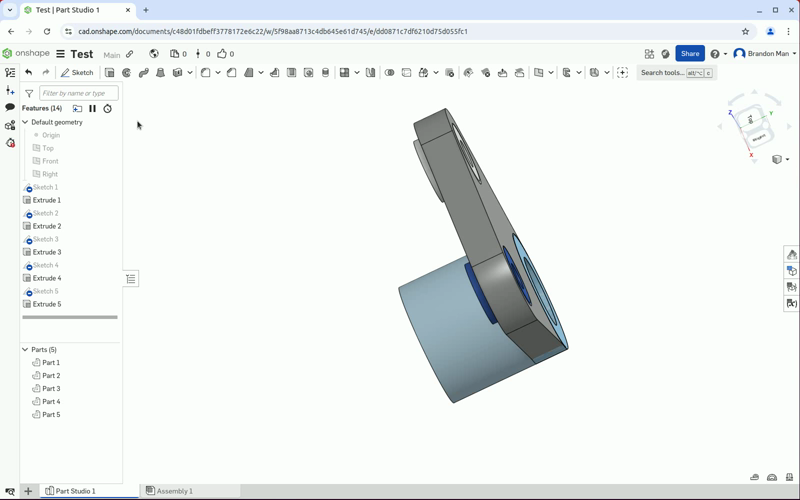
key(up, 2)
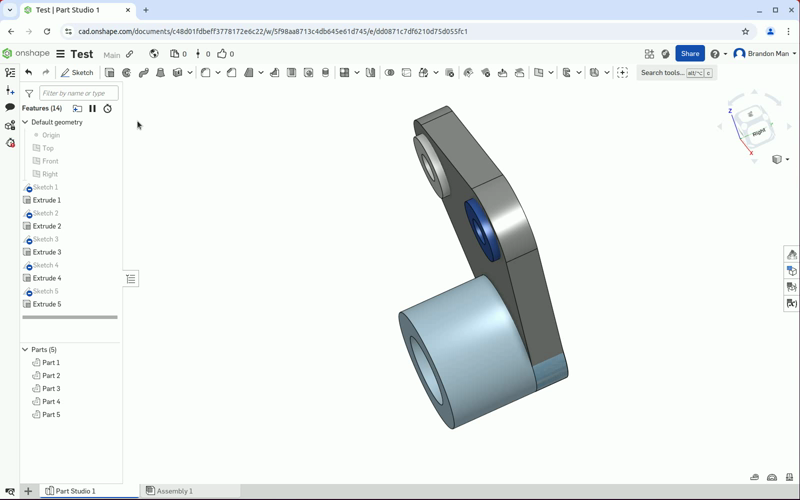
key(right, 2)
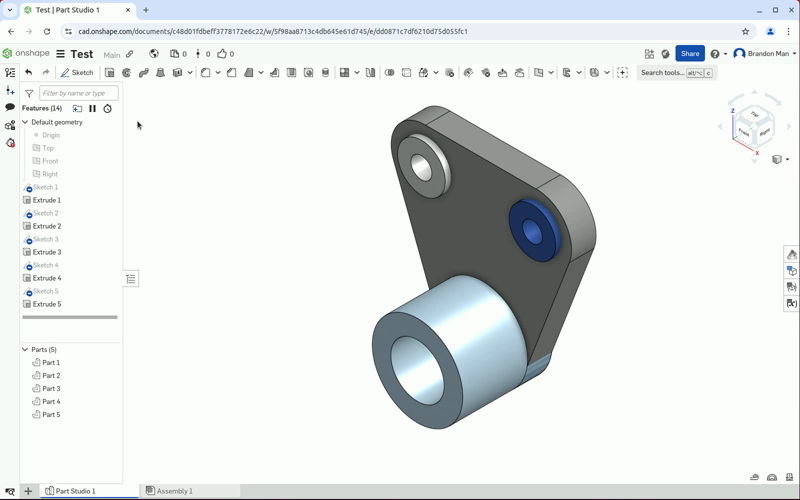
mouse_move(73, 189)
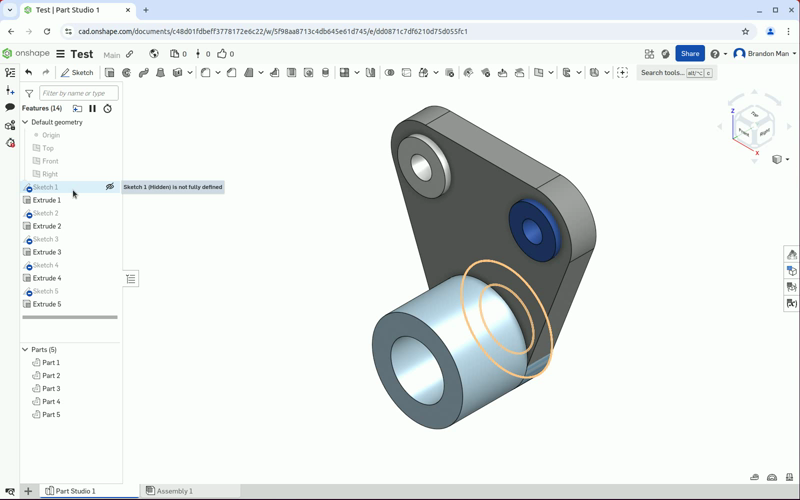
click(73, 189)